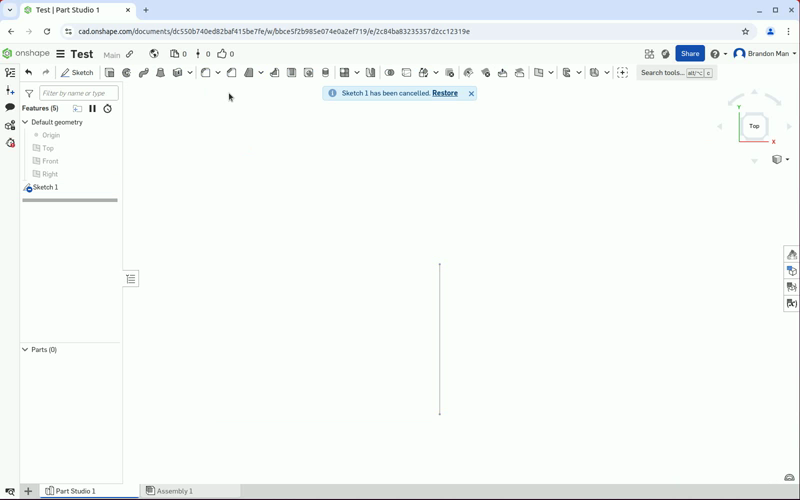
key(shift+h)
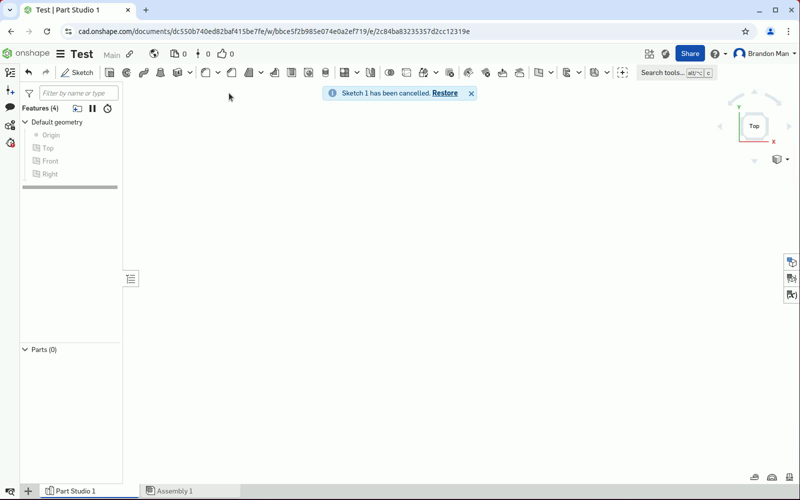
mouse_move(73, 352)
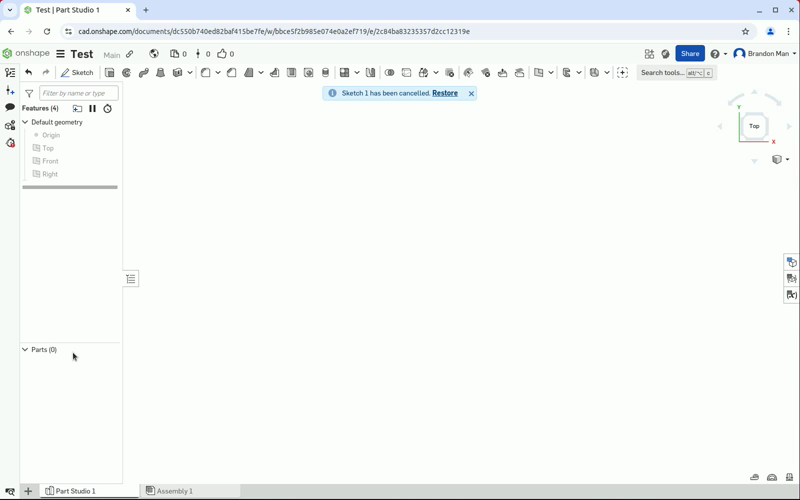
key(y)
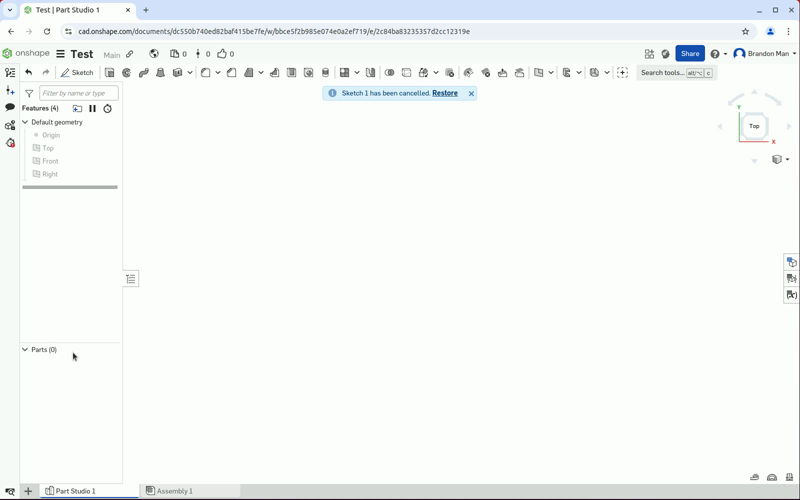
key(shift+p)
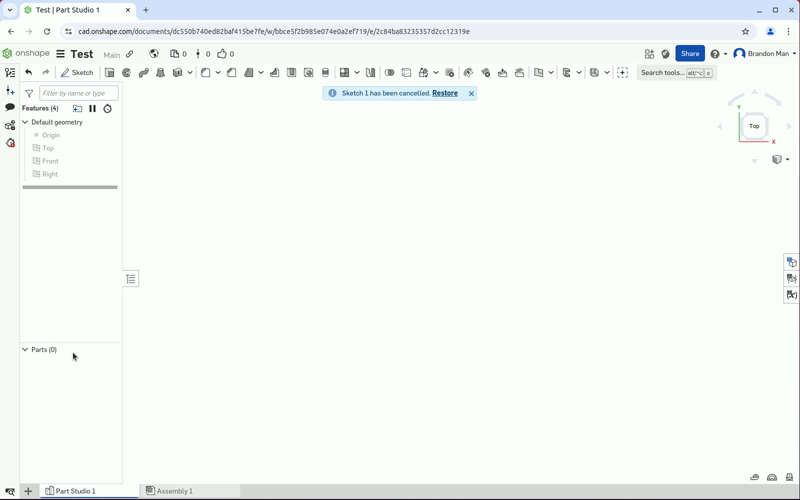
key(space)
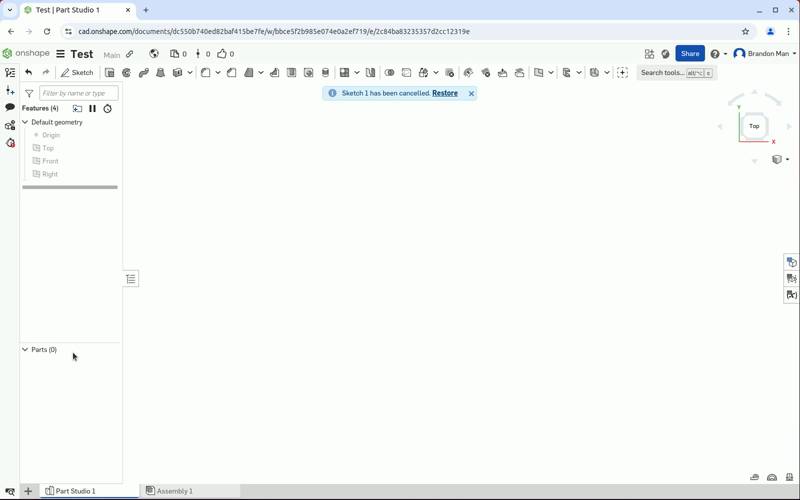
key_down(shift)
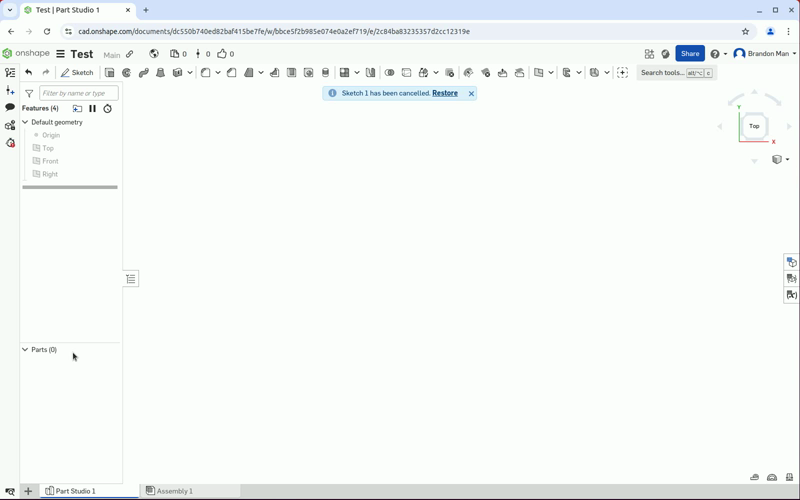
key(up)
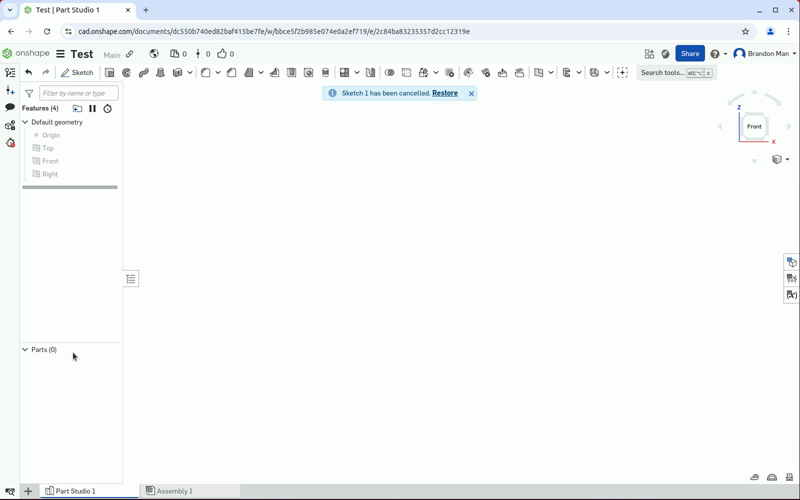
key_up(shift)
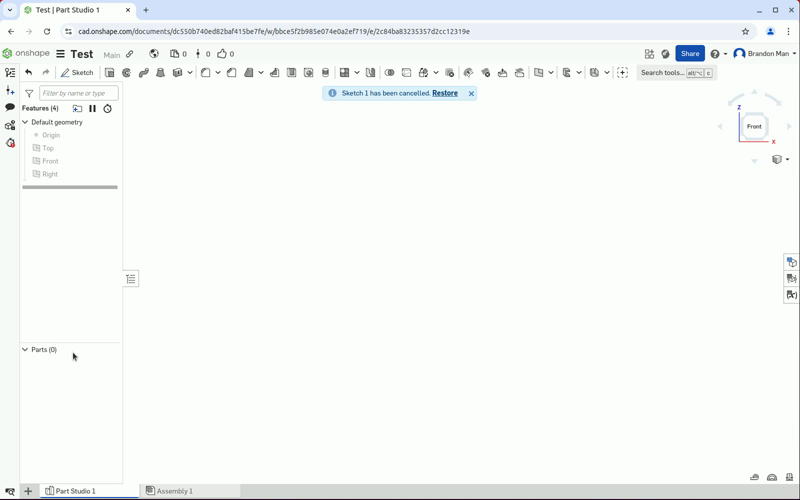
mouse_move(73, 352)
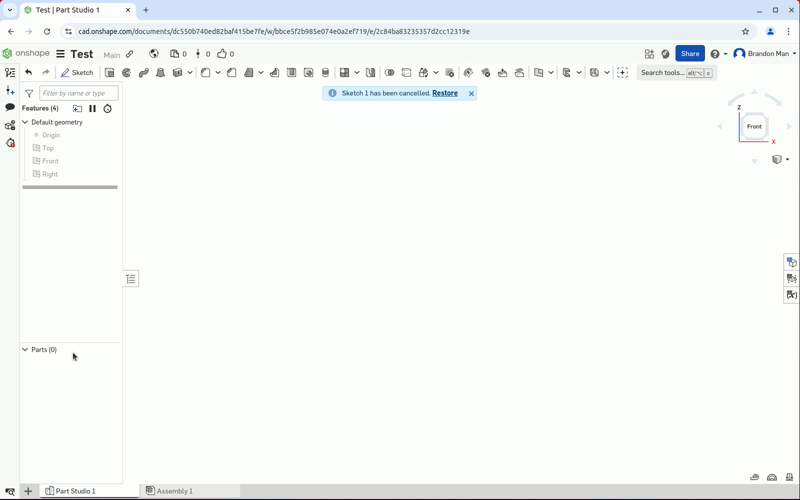
key(shift+y)
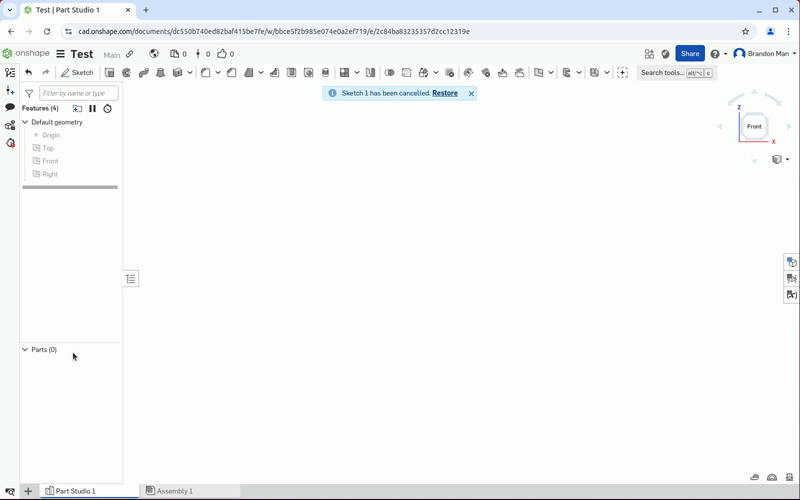
key(shift+s)
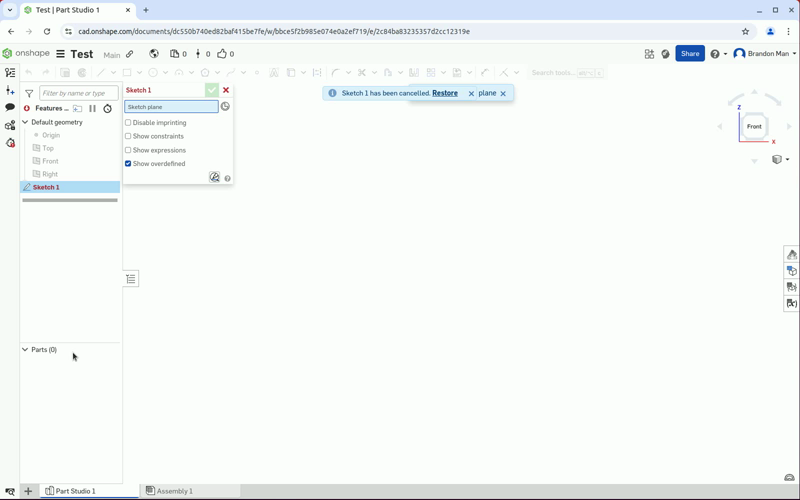
mouse_move(73, 163)
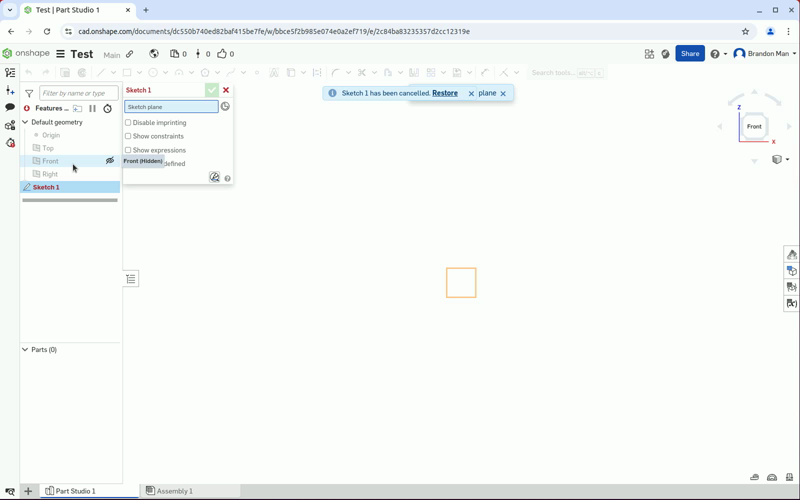
click(73, 163)
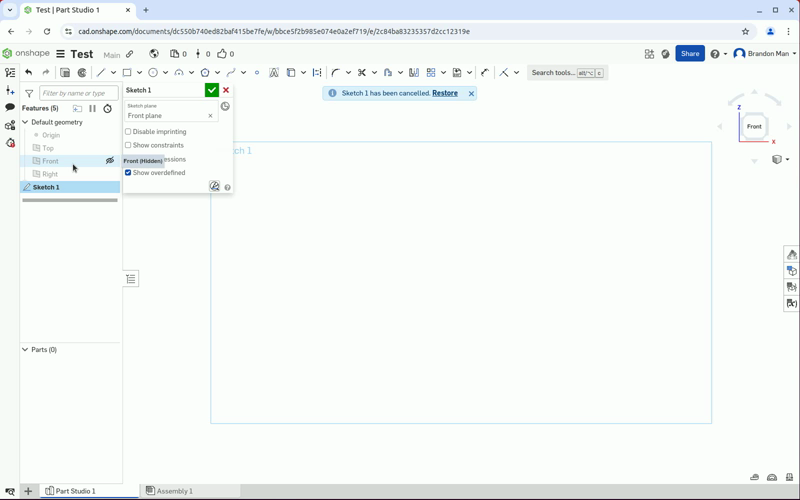
mouse_move(73, 352)
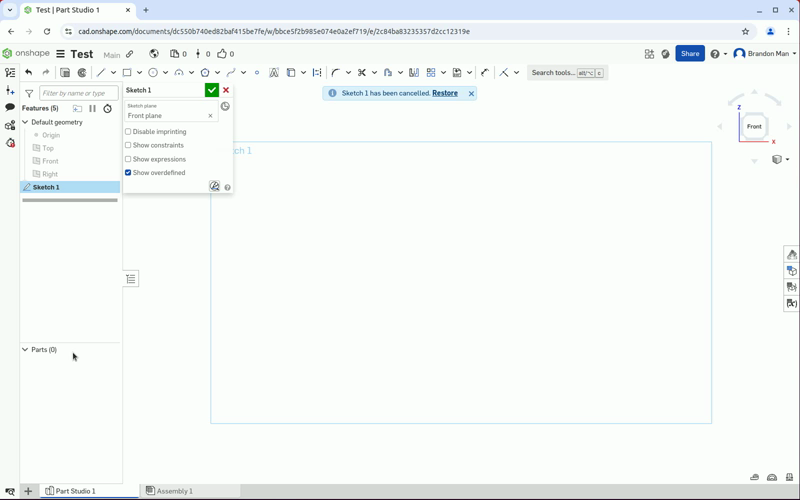
key(y)
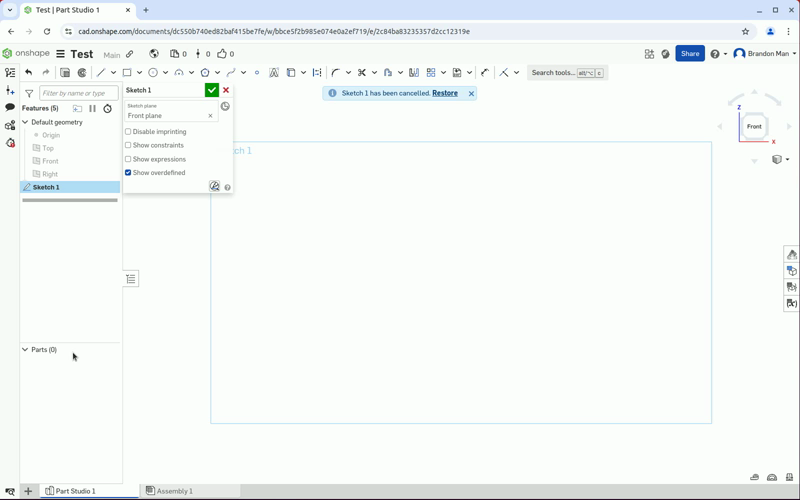
key(l)
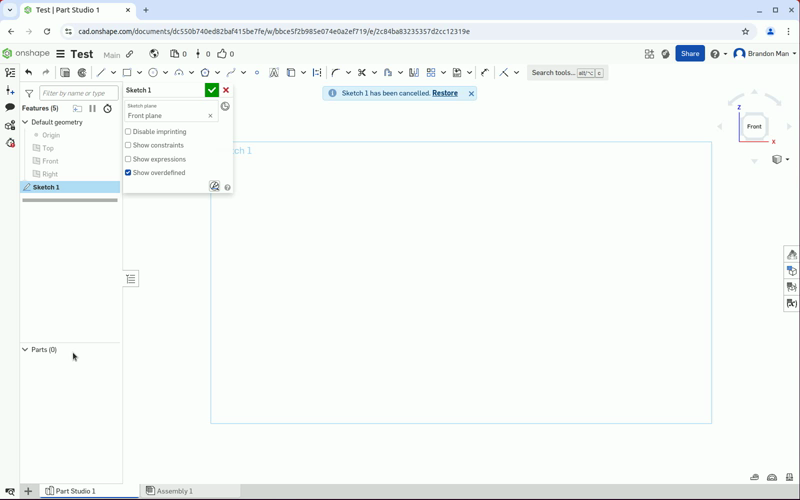
key_down(shift)
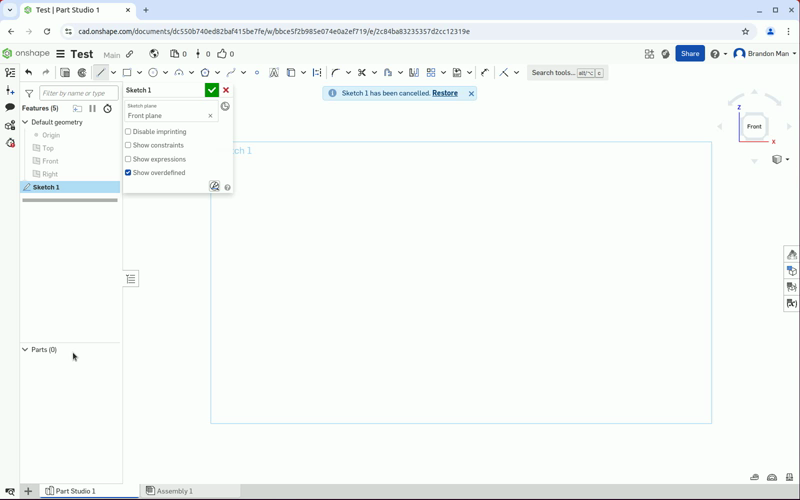
mouse_move(440, 282)
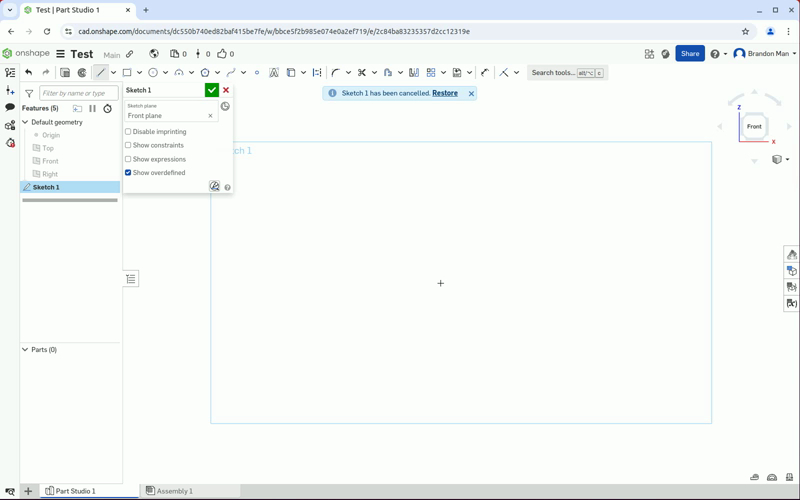
click(440, 282)
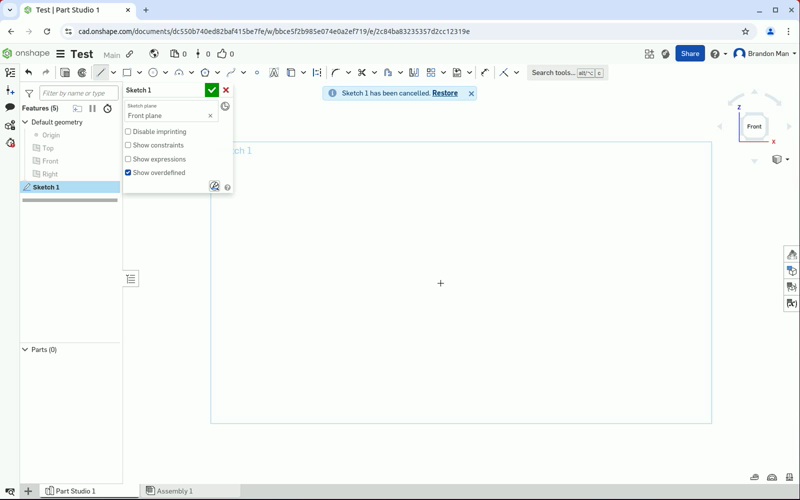
key_up(shift)
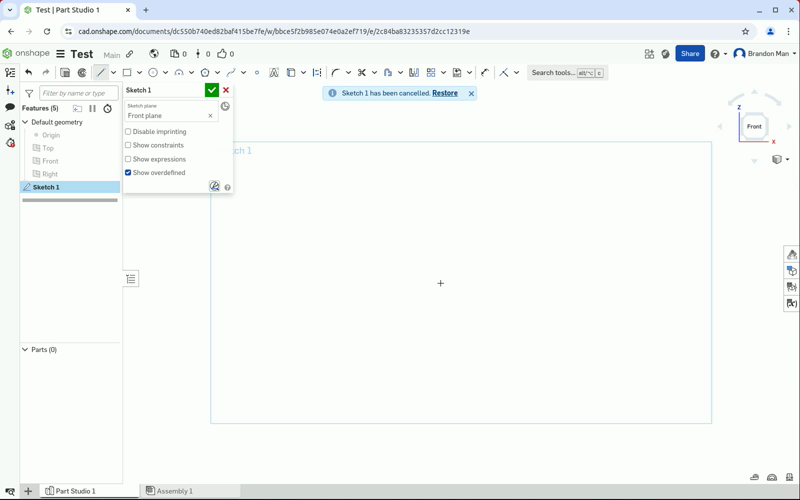
key_down(shift)
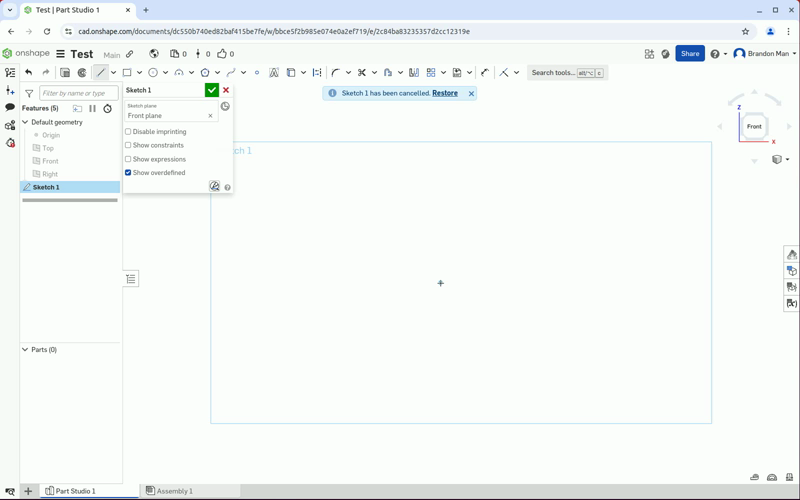
mouse_move(470, 282)
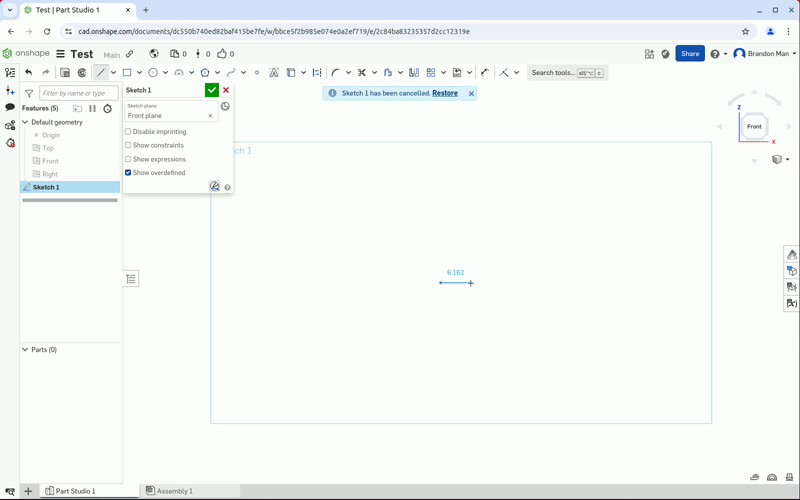
mouse_move(480, 282)
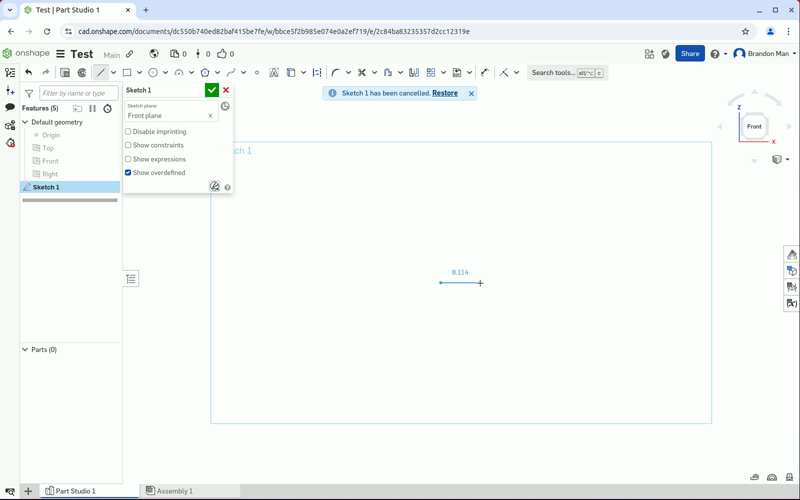
click(480, 282)
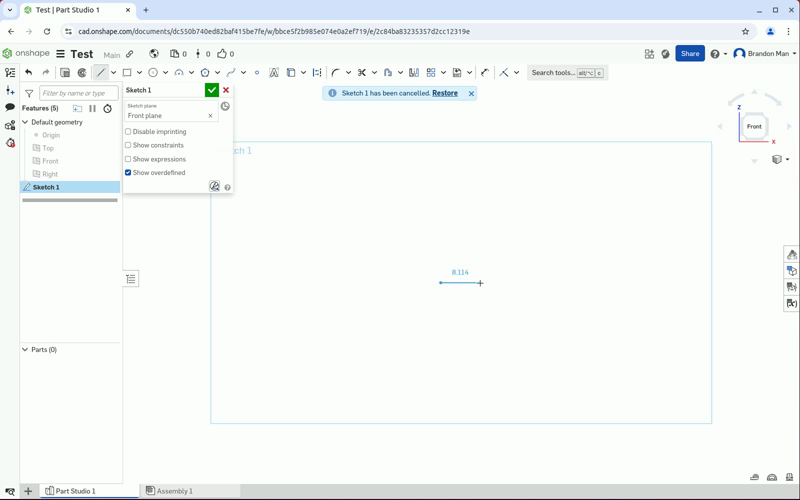
key_up(shift)
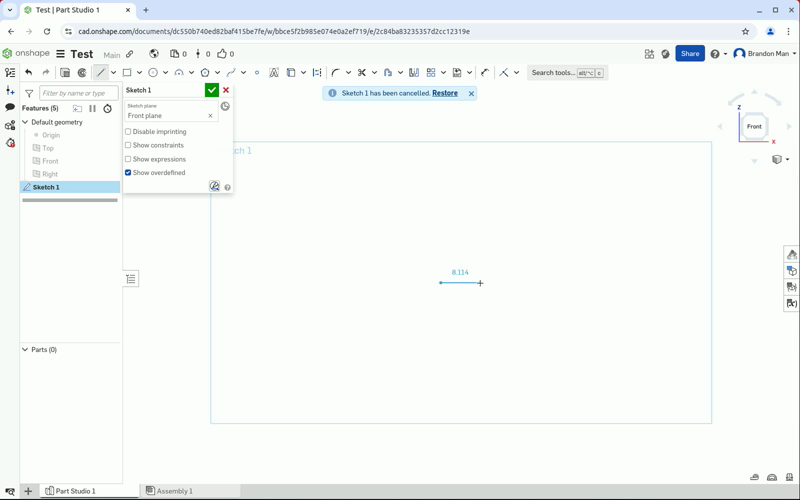
key_down(shift)
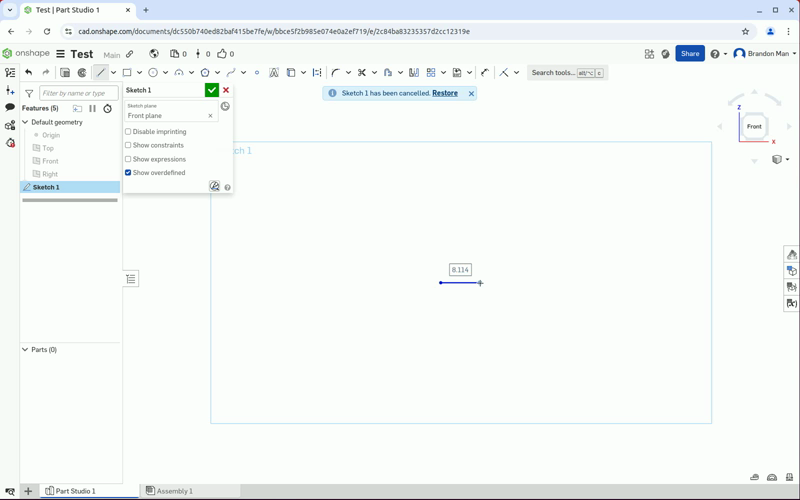
mouse_move(510, 282)
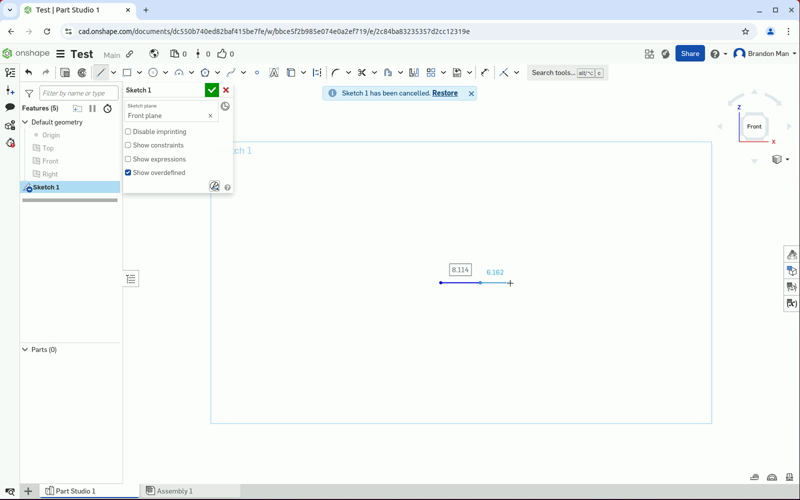
mouse_move(480, 237)
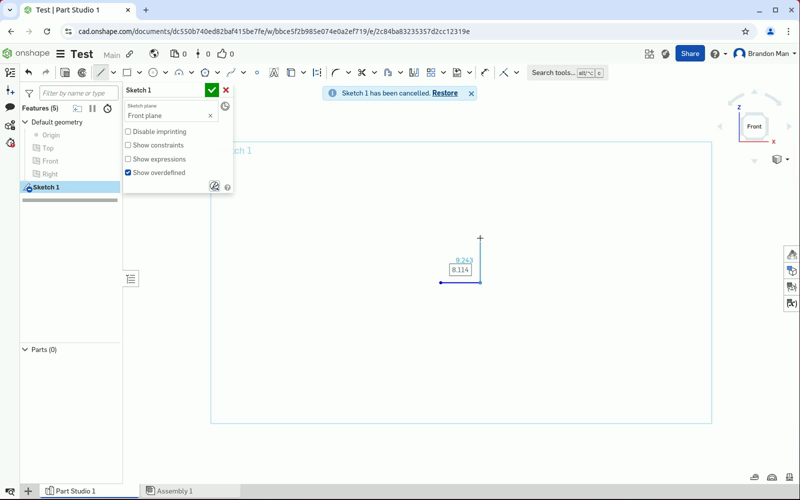
click(480, 237)
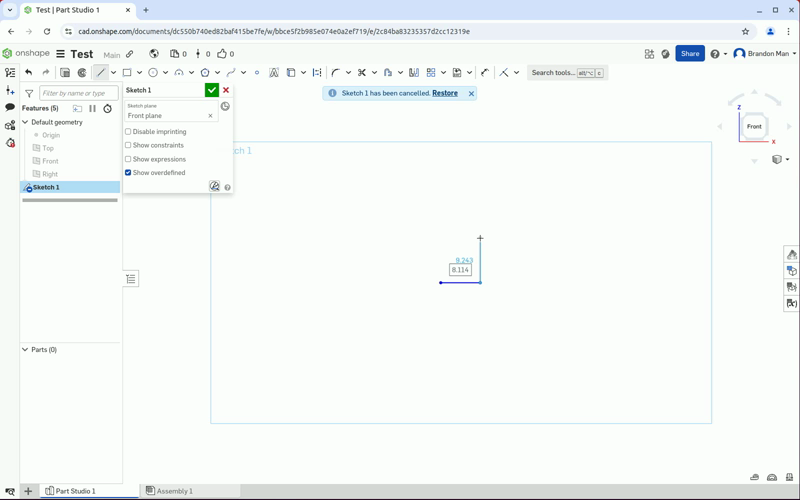
key_up(shift)
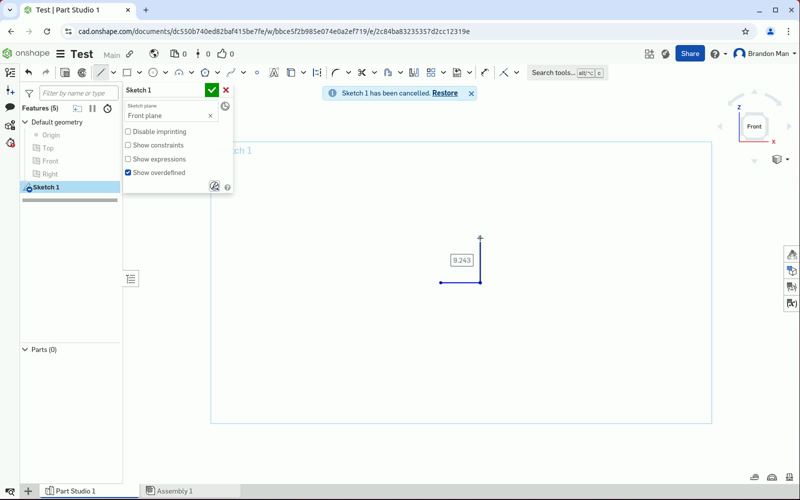
key_down(shift)
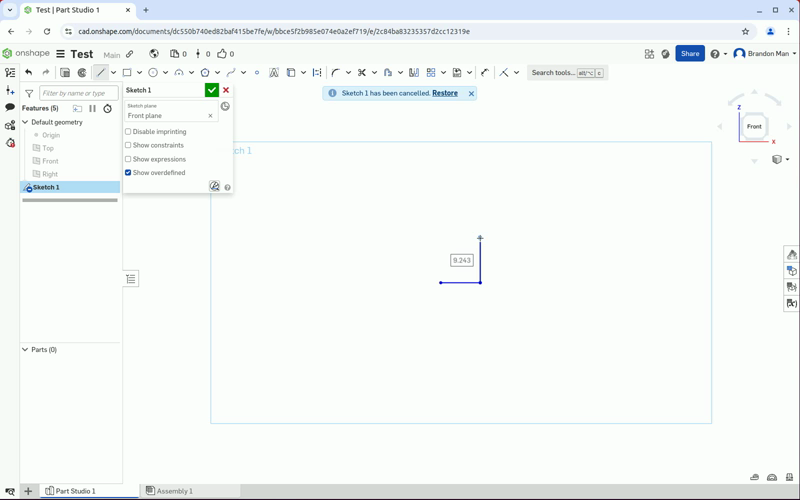
mouse_move(510, 237)
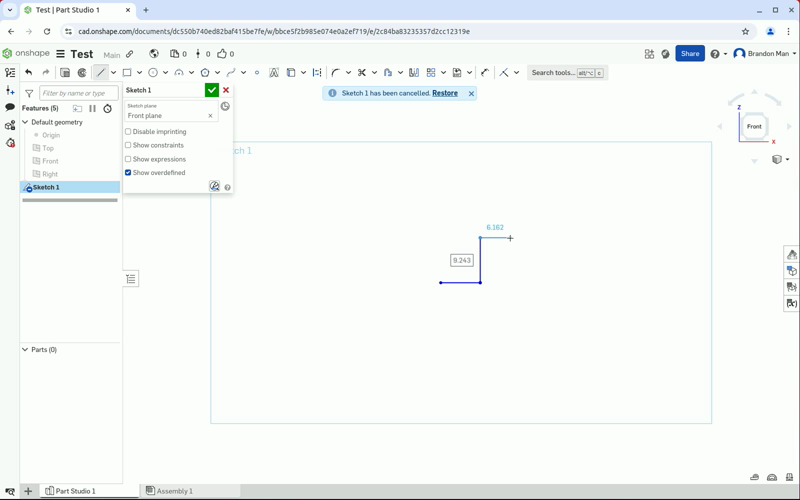
mouse_move(440, 237)
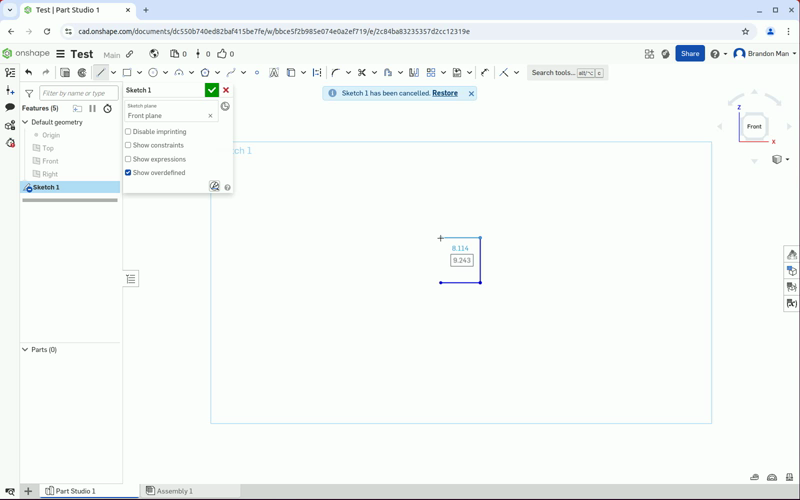
click(440, 237)
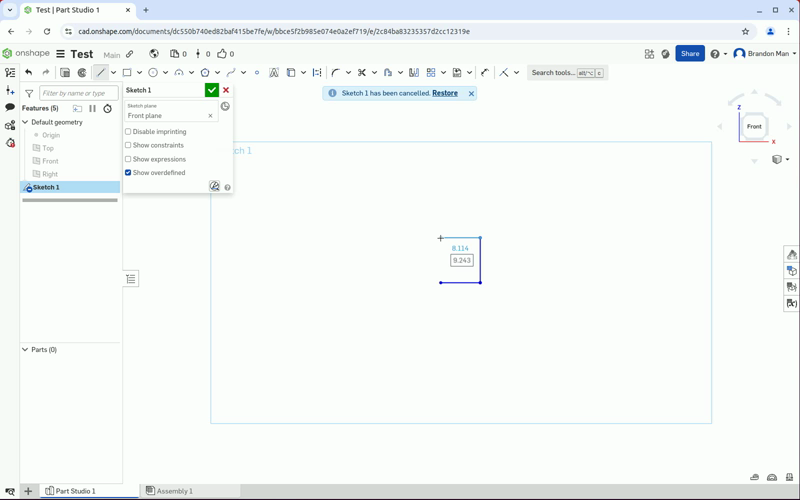
key_up(shift)
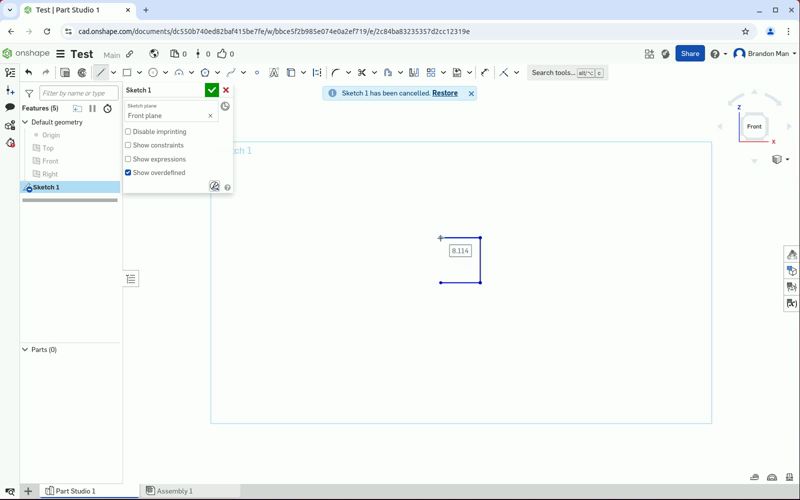
mouse_move(470, 237)
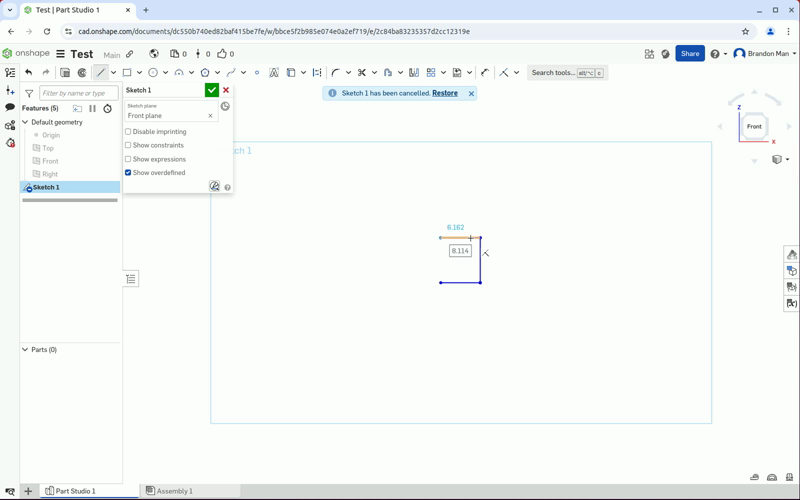
key_down(shift)
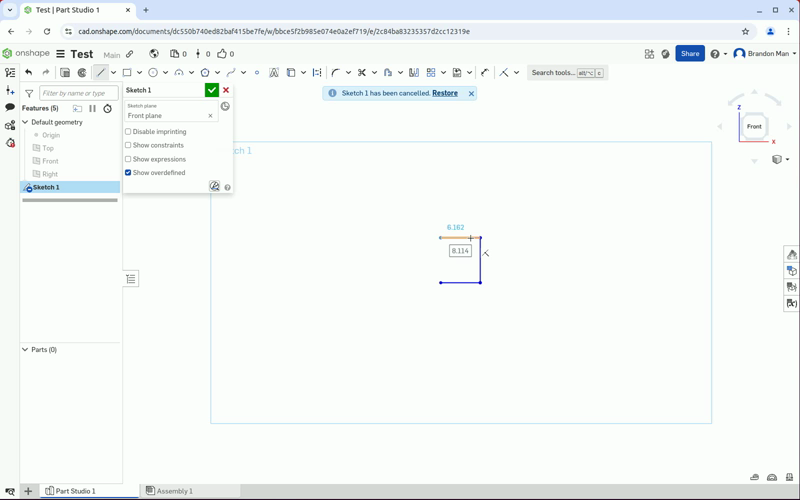
mouse_move(440, 282)
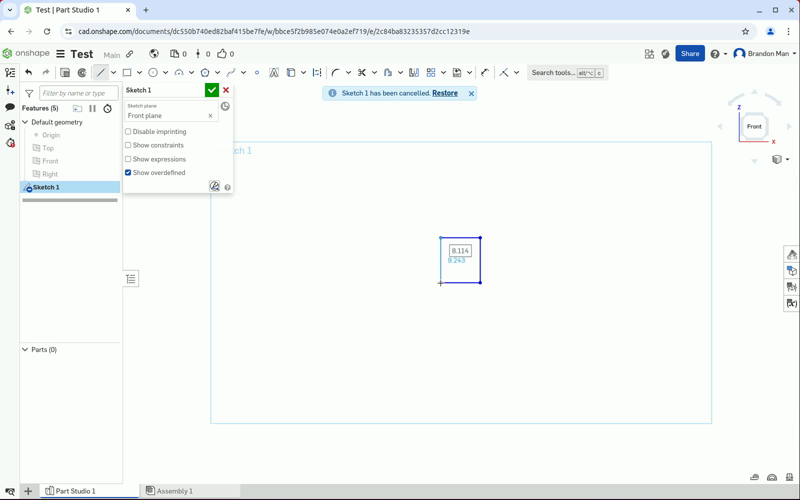
key_up(shift)
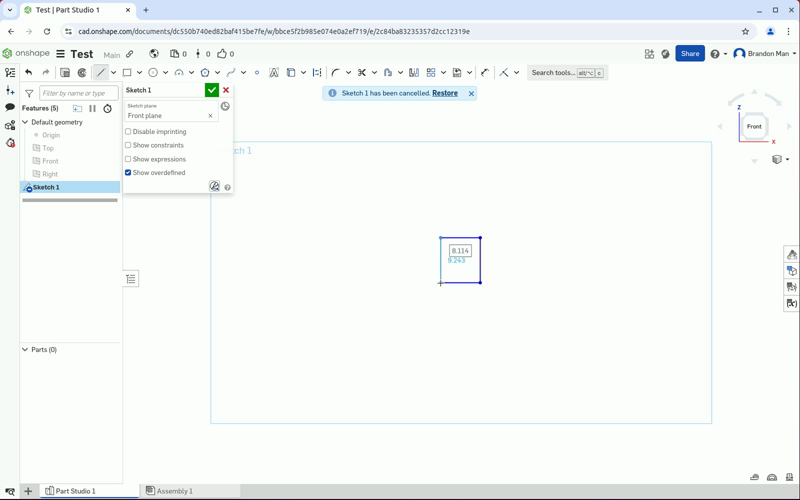
click(440, 282)
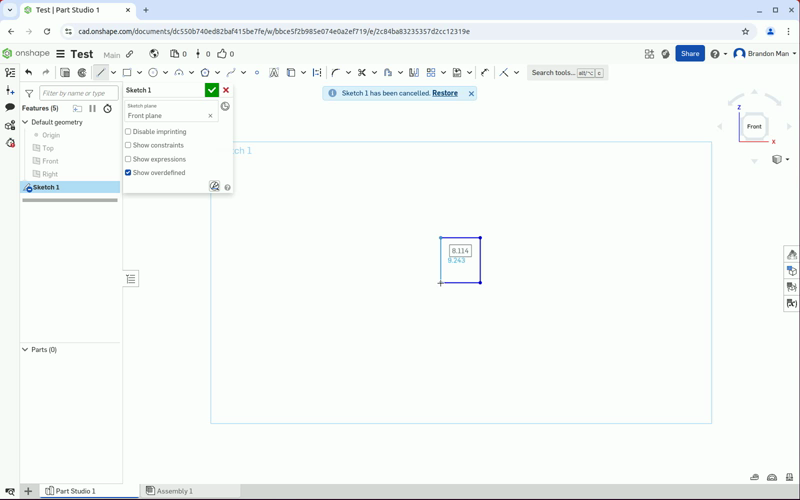
key(esc)
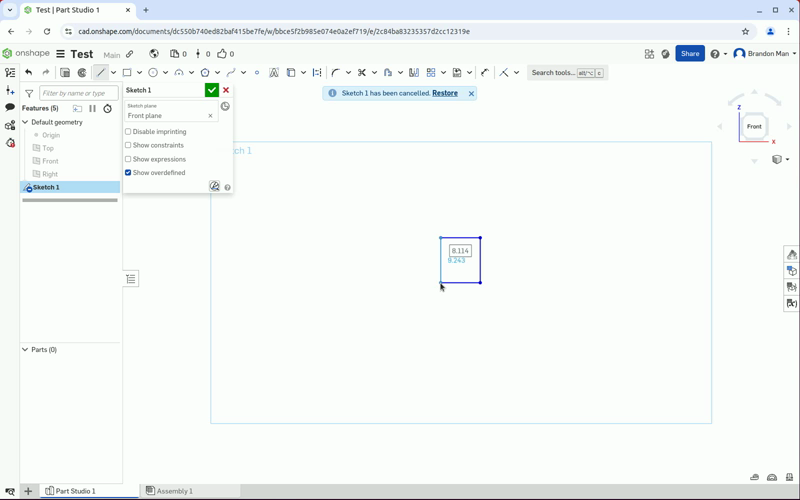
key(c)
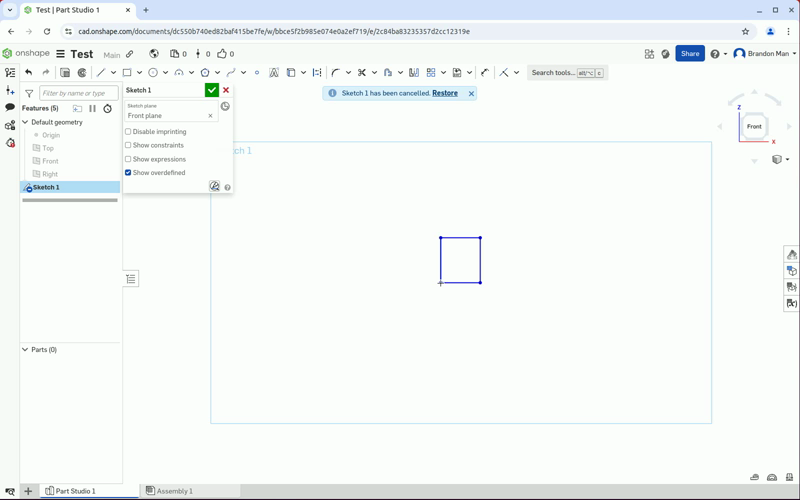
key_down(shift)
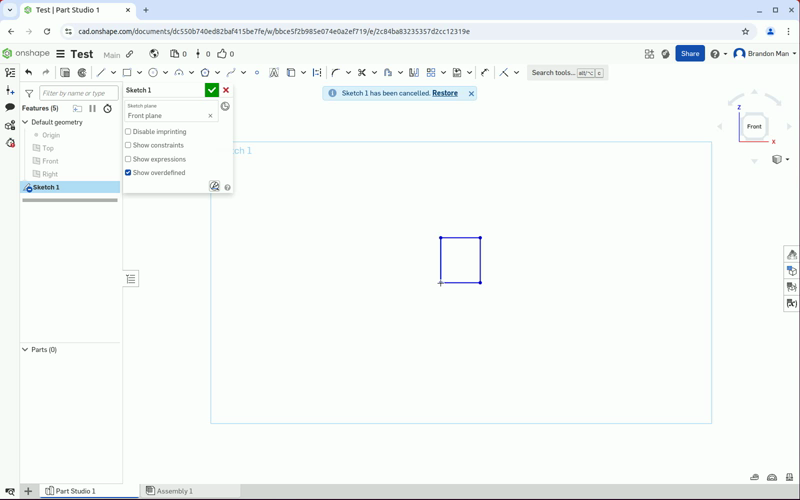
mouse_move(460, 257)
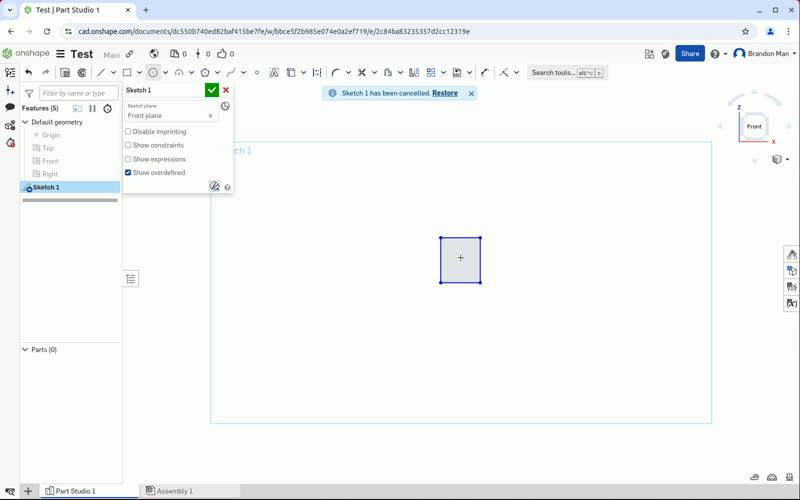
click(460, 257)
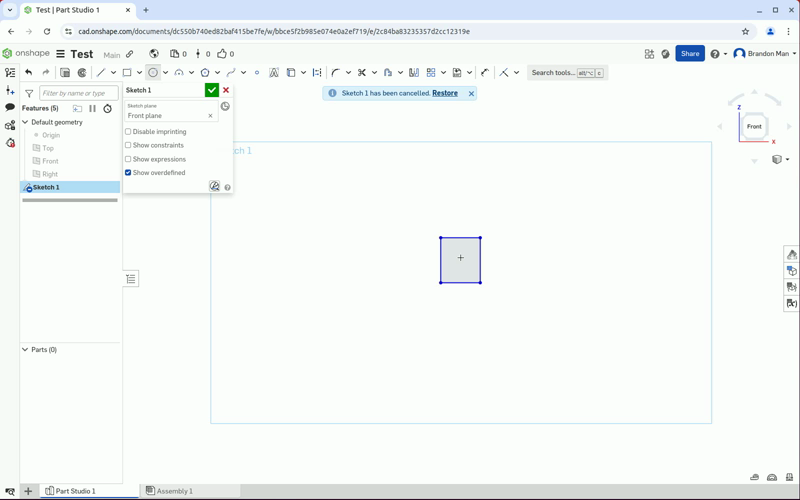
key_up(shift)
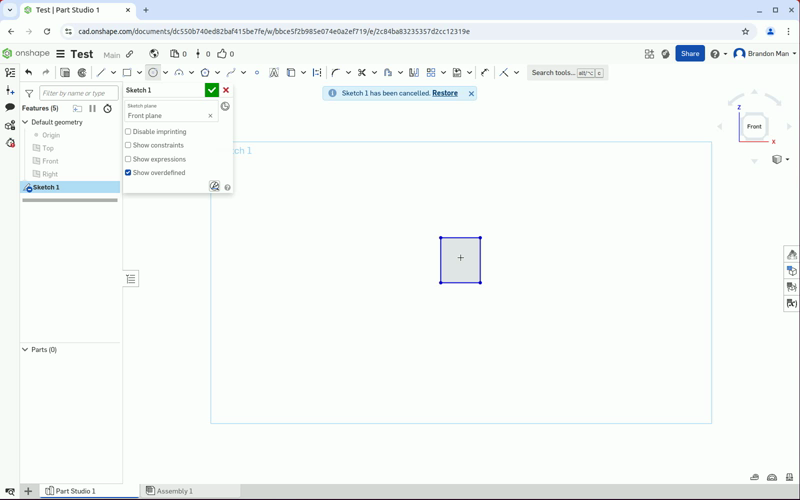
mouse_move(475, 257)
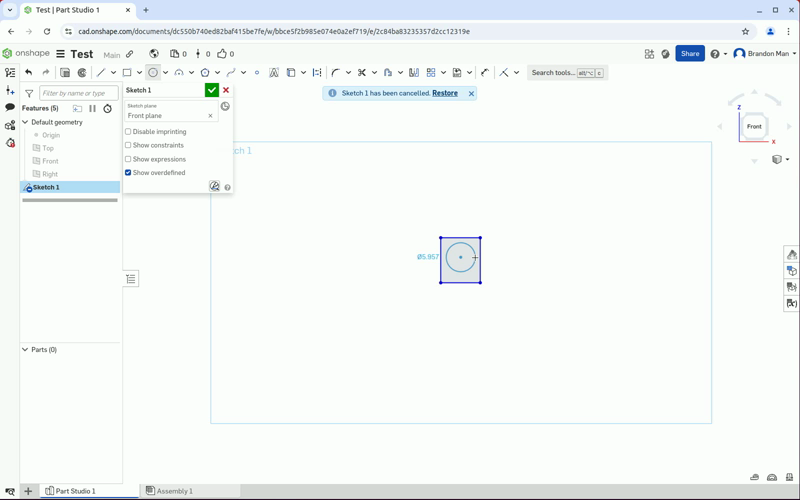
click(475, 257)
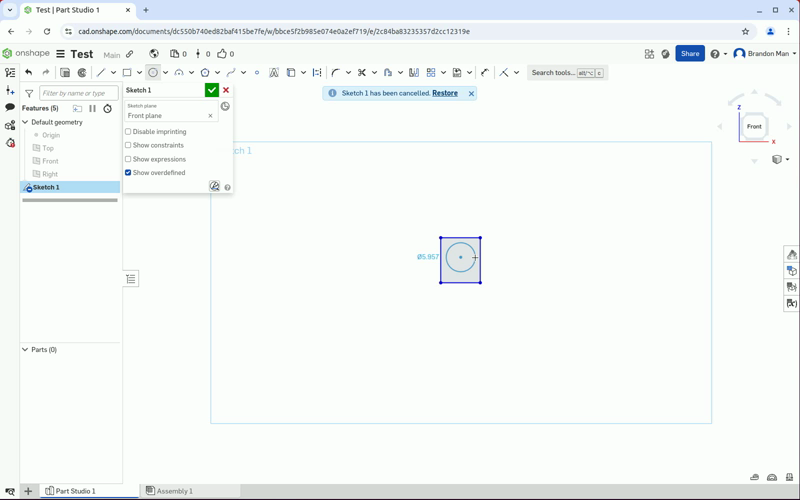
key(esc)
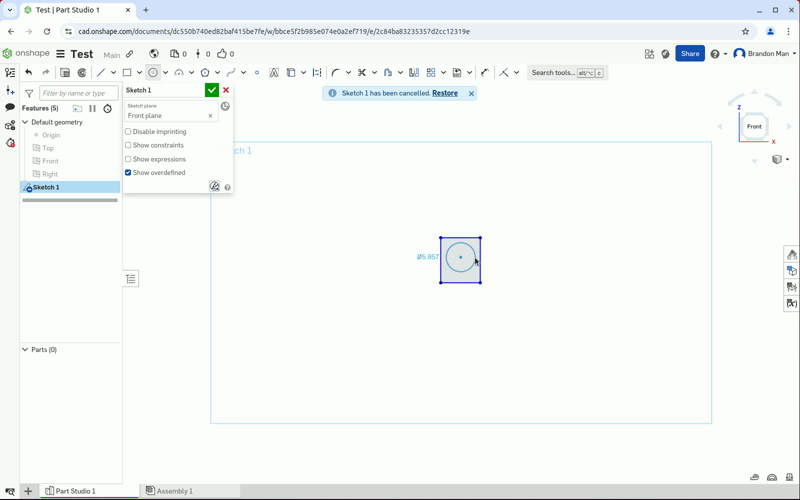
mouse_move(476, 256)
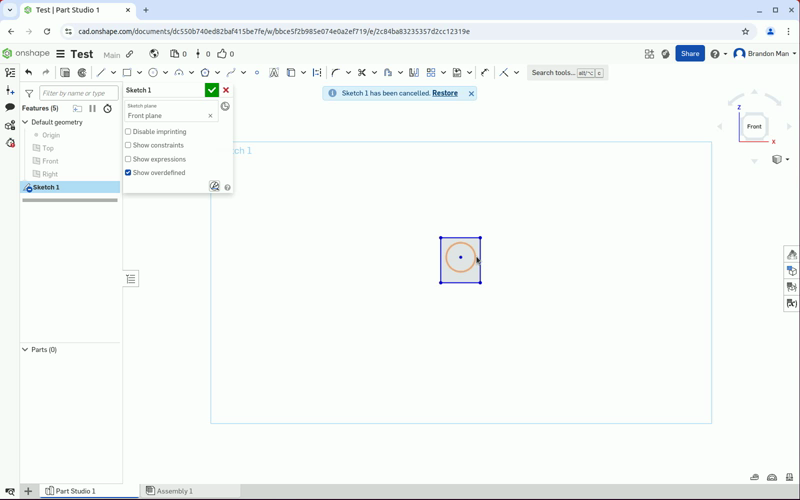
scroll(6)
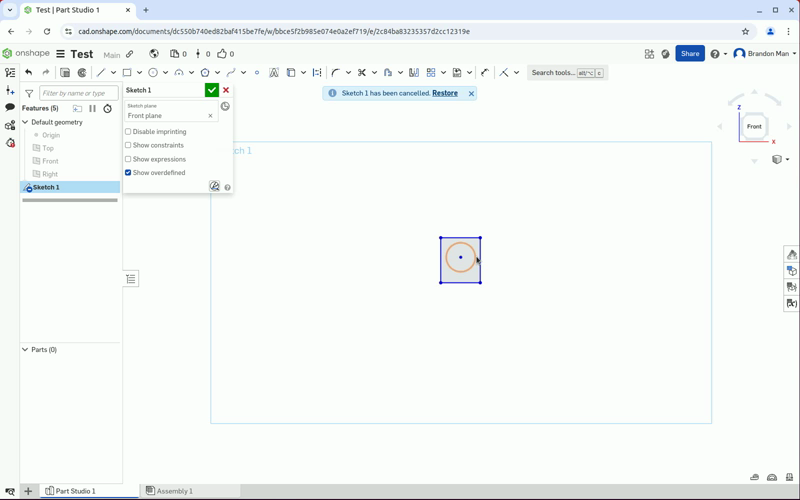
scroll(6)
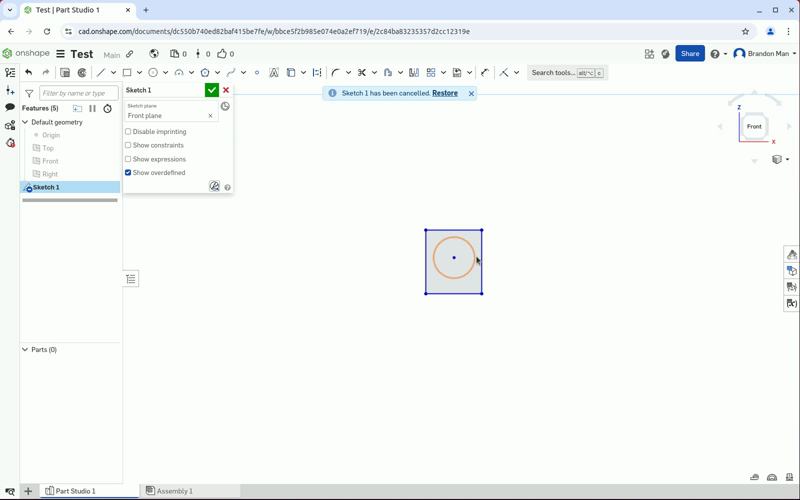
scroll(6)
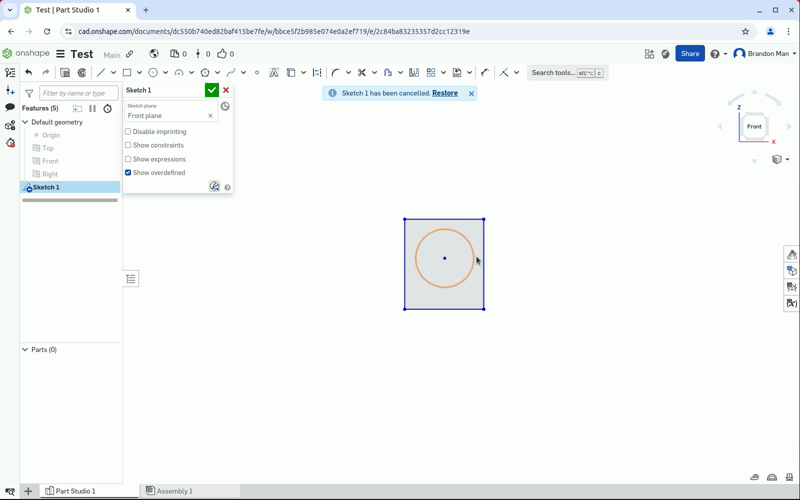
scroll(6)
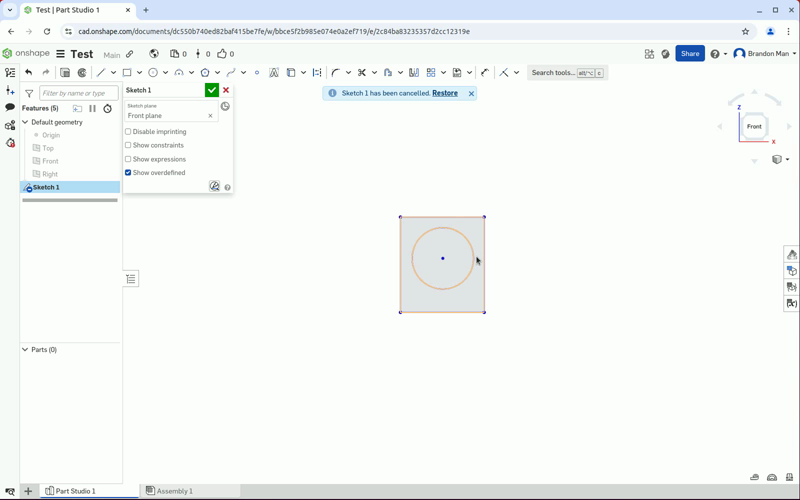
scroll(6)
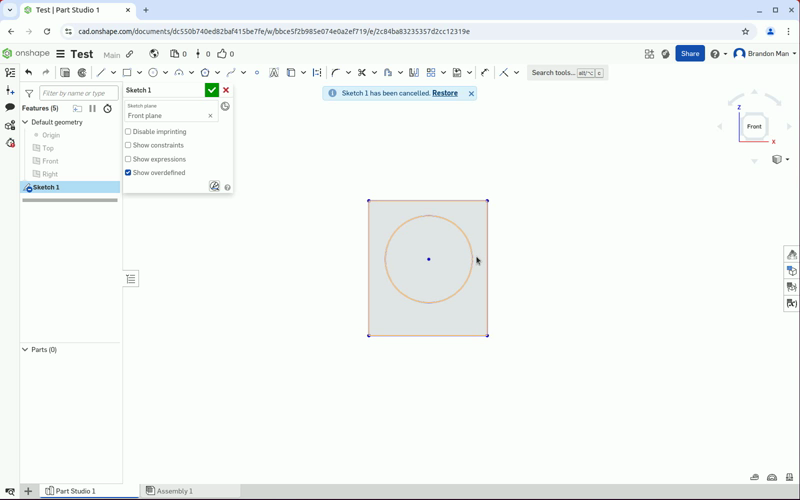
scroll(6)
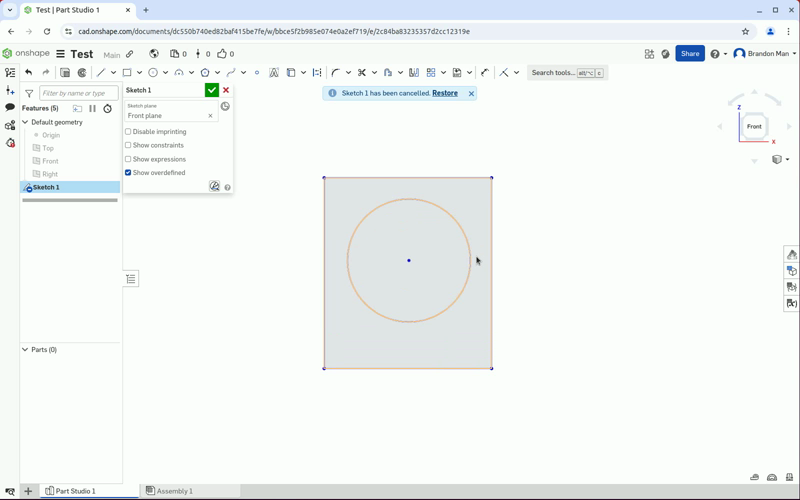
scroll(6)
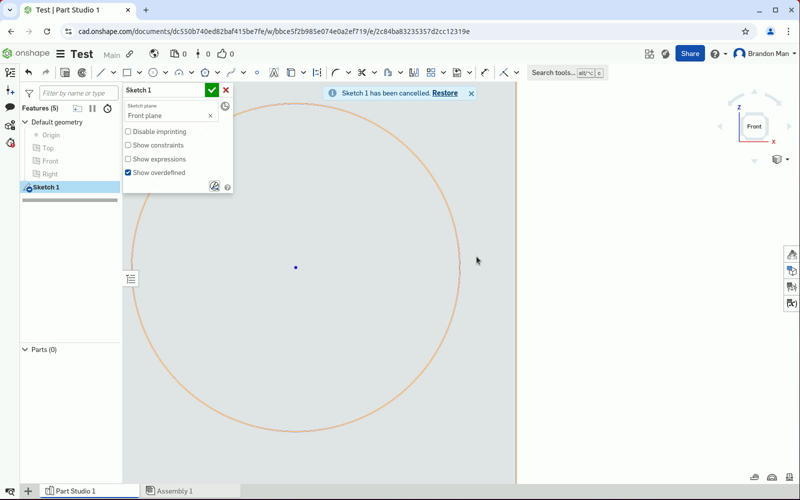
click(476, 256)
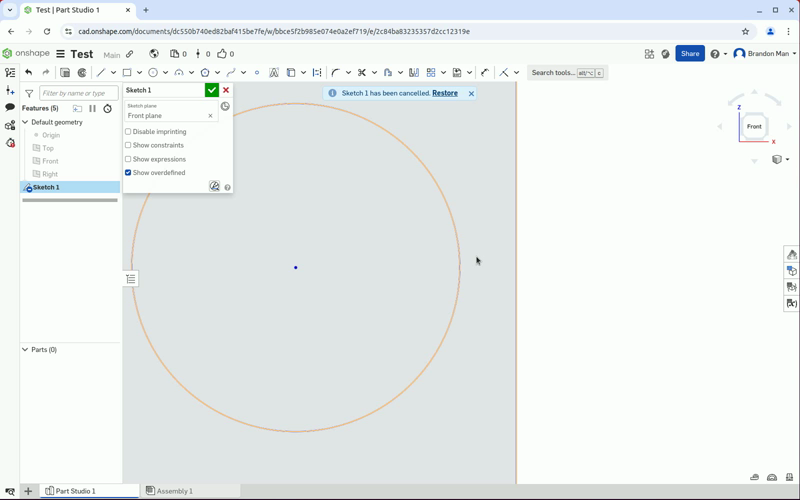
scroll(-6)
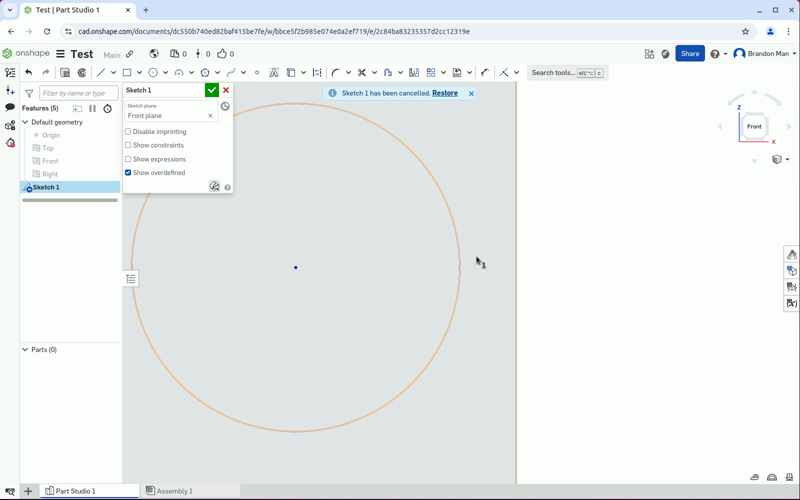
scroll(-6)
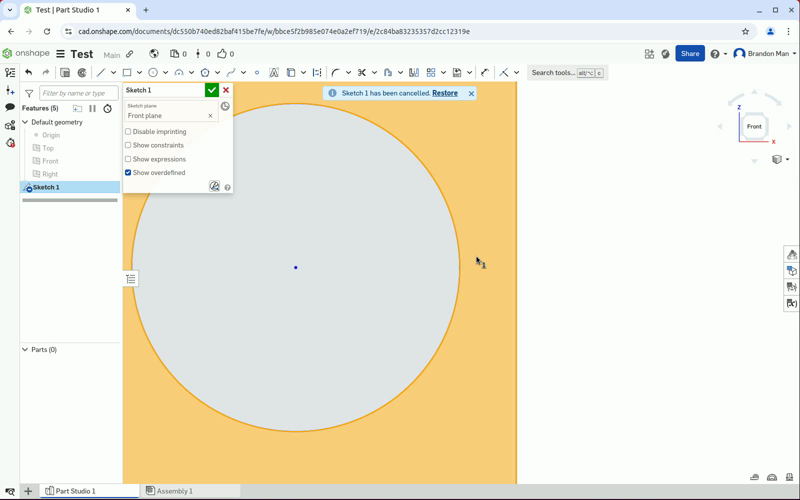
scroll(-6)
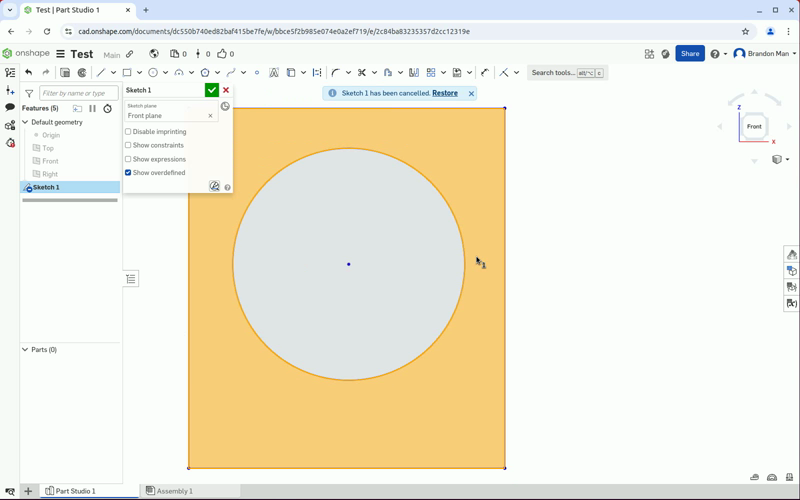
scroll(-6)
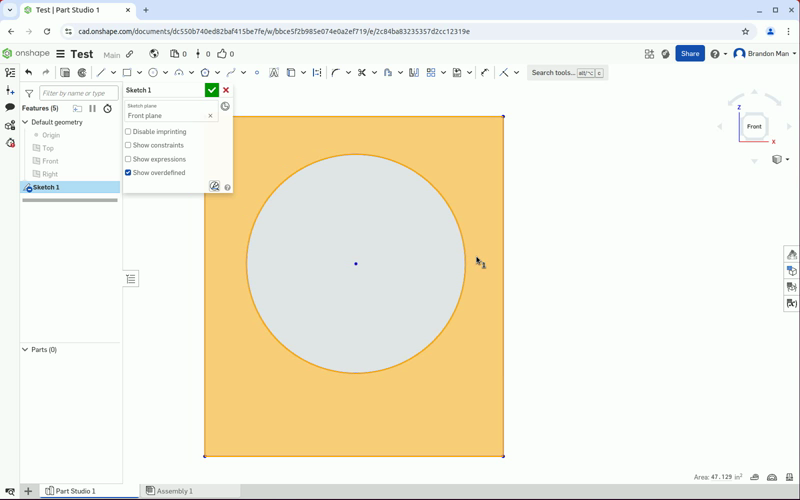
scroll(-6)
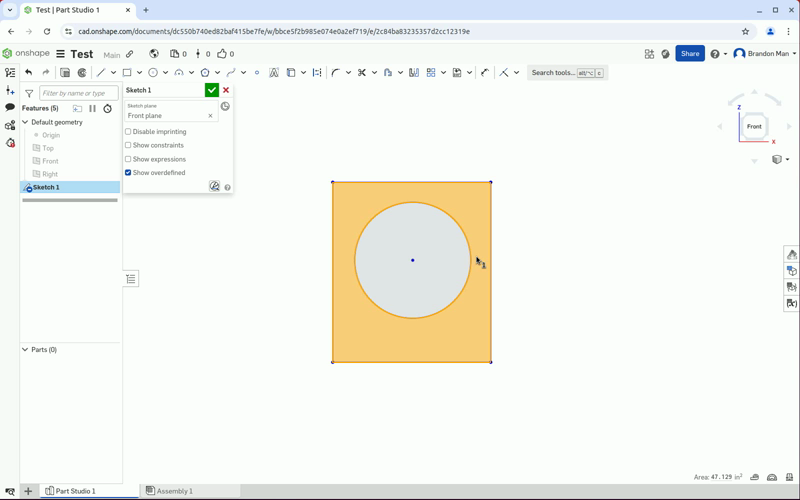
scroll(-6)
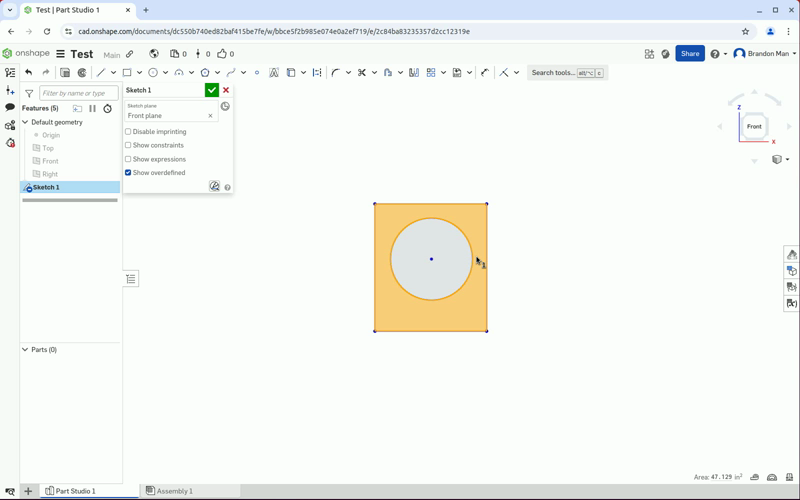
scroll(-6)
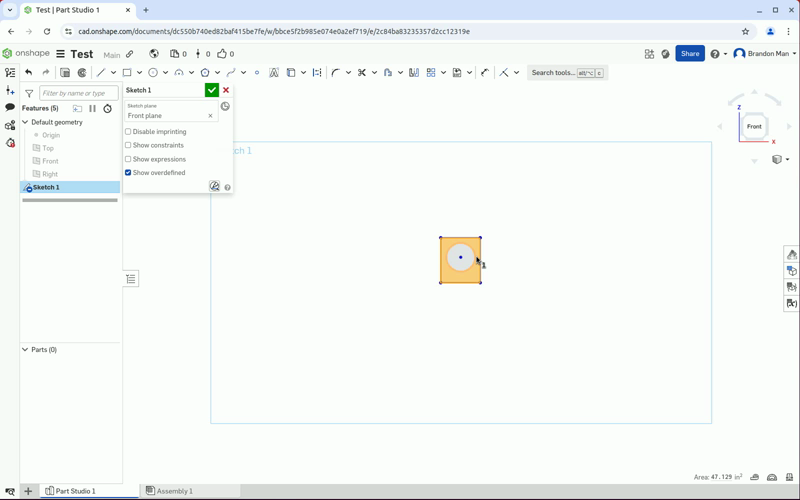
mouse_move(73, 352)
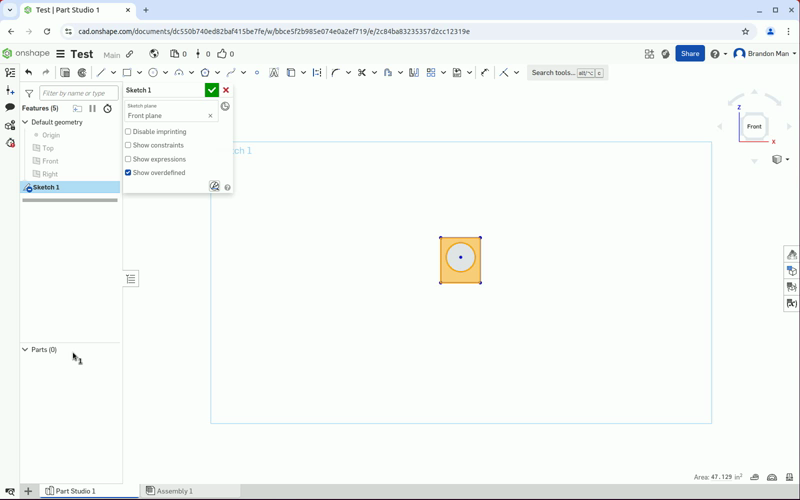
key(shift+y)
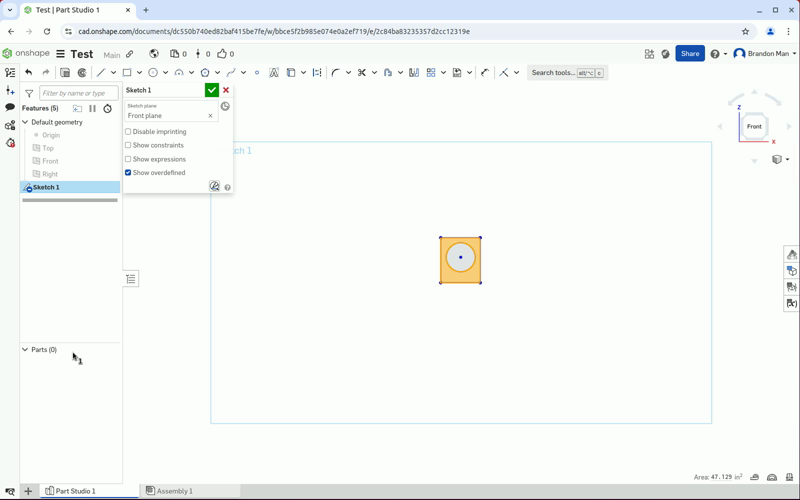
key(shift+e)
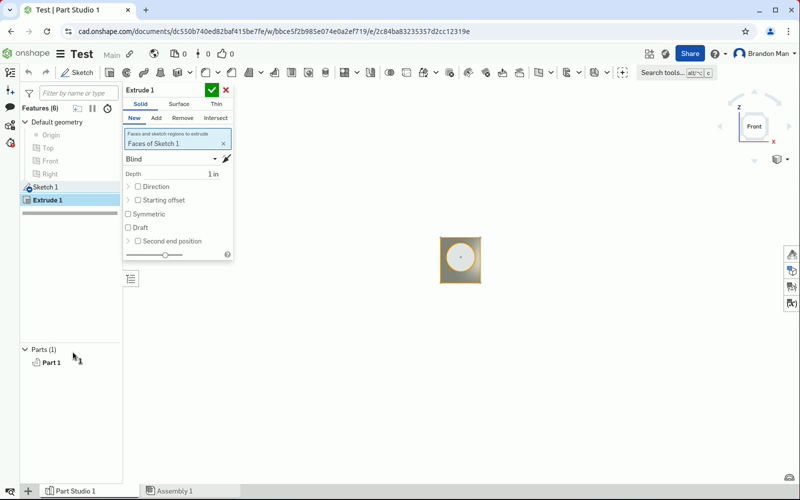
mouse_move(143, 106)
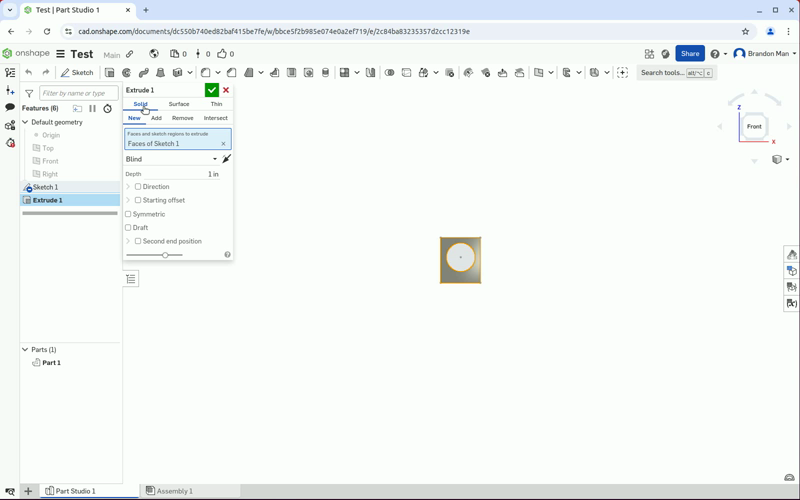
click(143, 106)
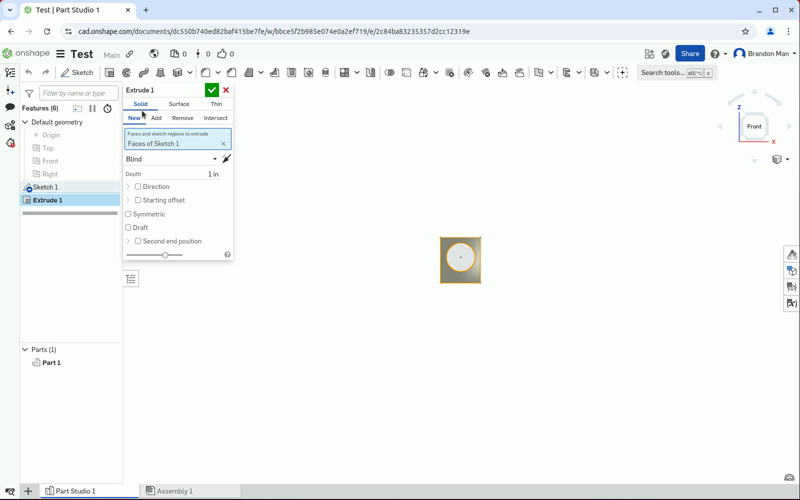
mouse_move(137, 120)
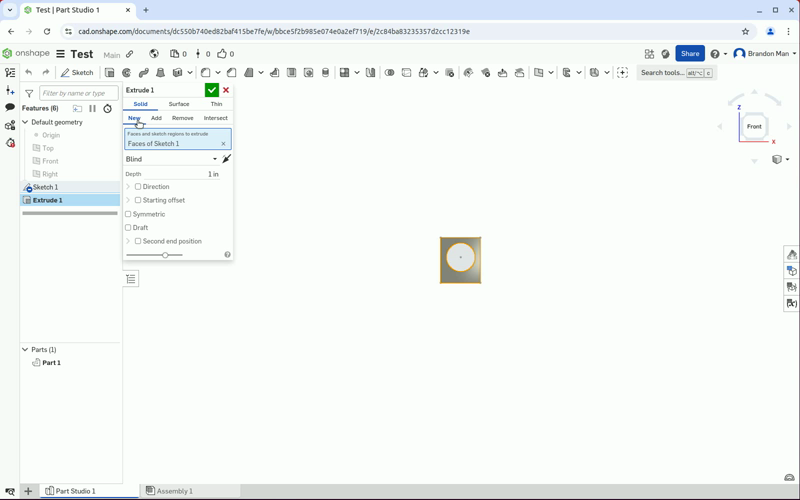
click(137, 120)
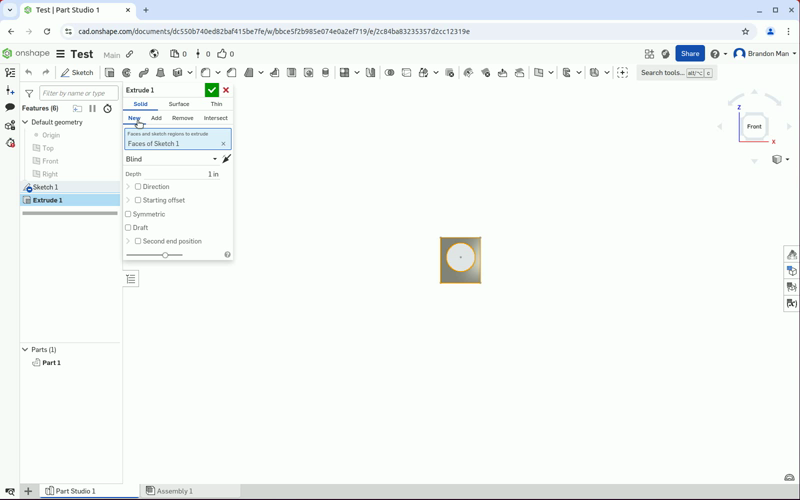
key(tab, 4)
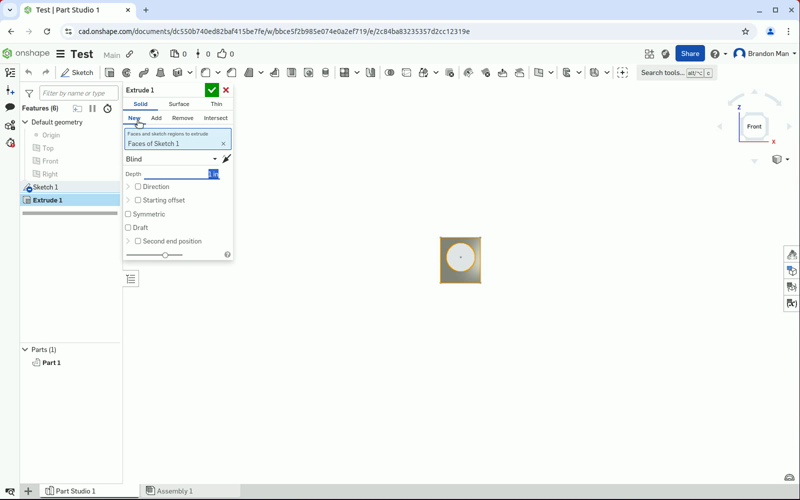
text(23.108)
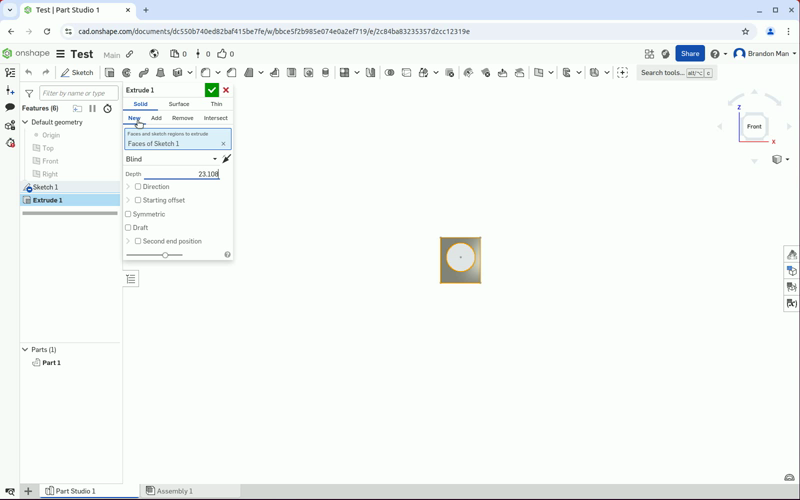
key(enter)
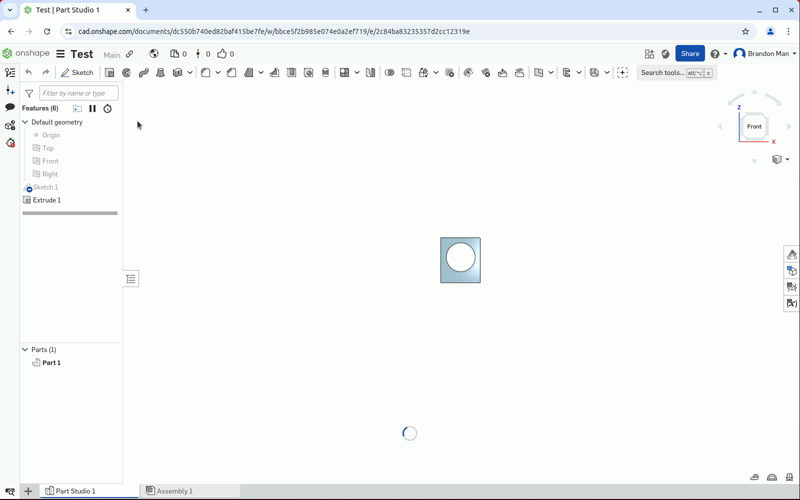
key(shift+h)
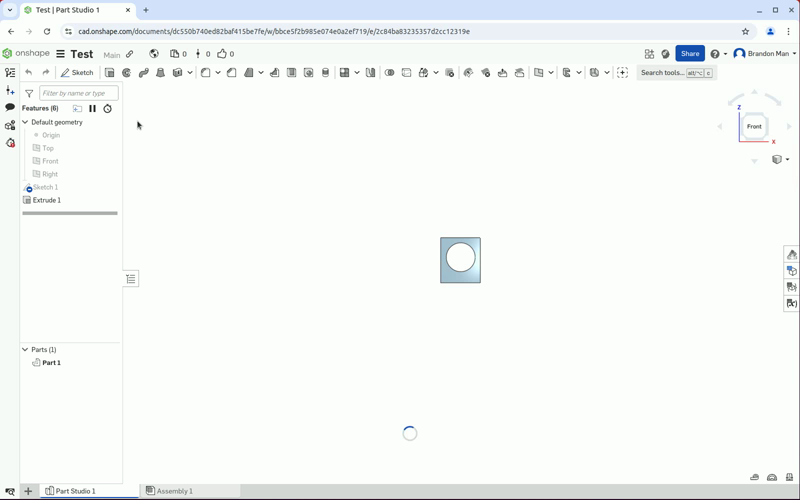
key(shift+h)
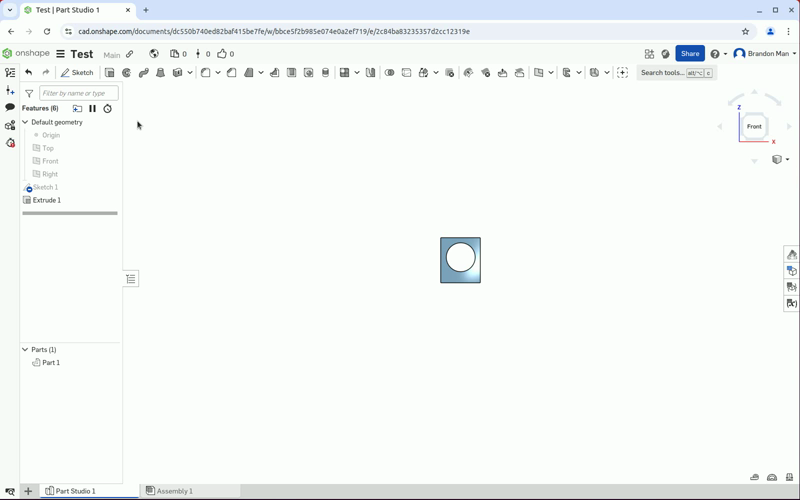
mouse_move(73, 189)
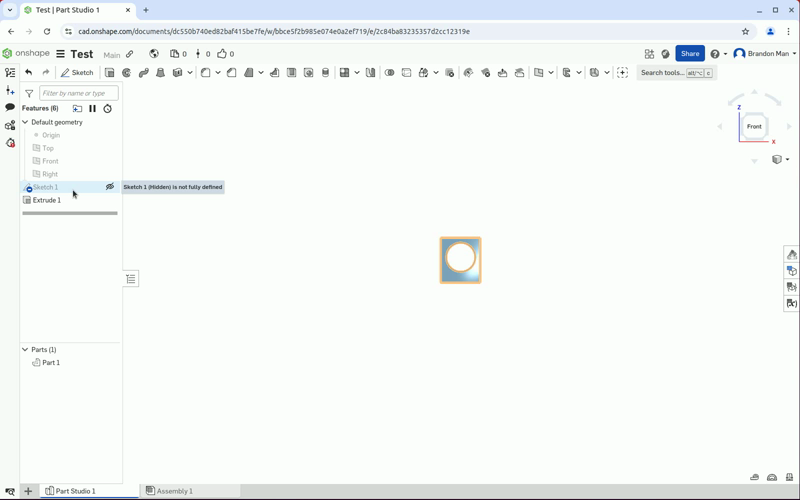
click(73, 189)
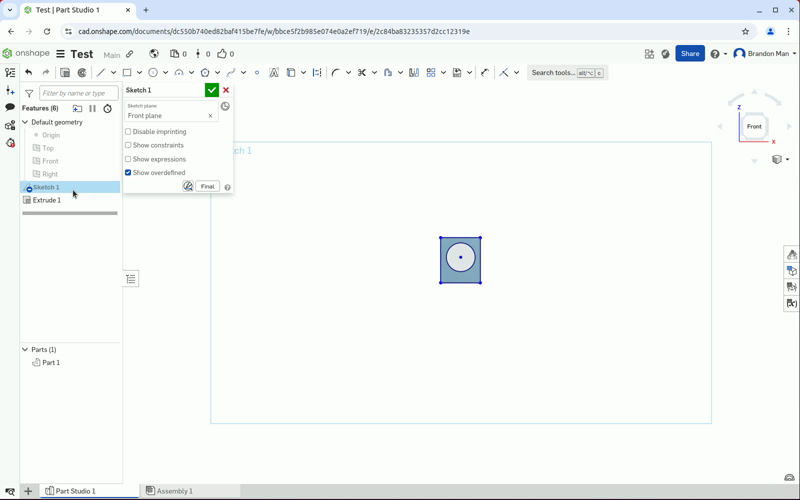
mouse_move(229, 92)
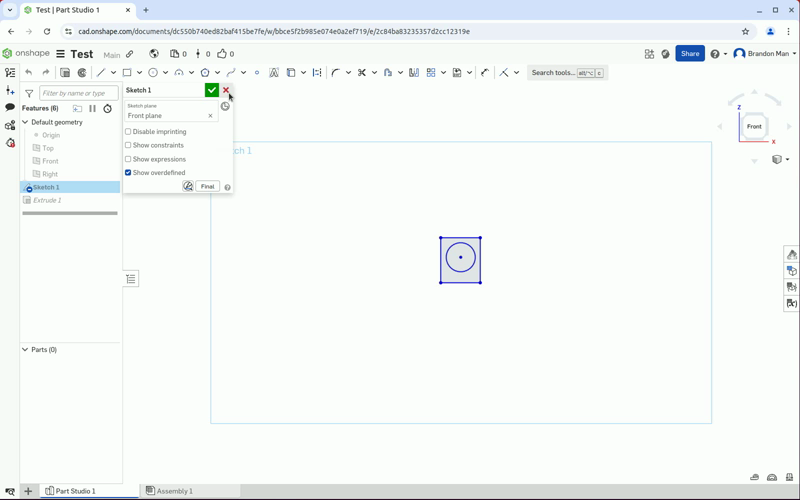
click(229, 92)
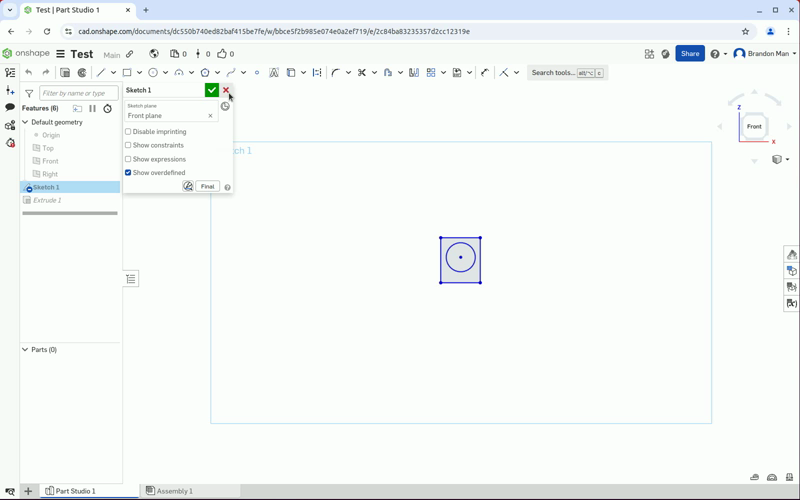
key(shift+s)
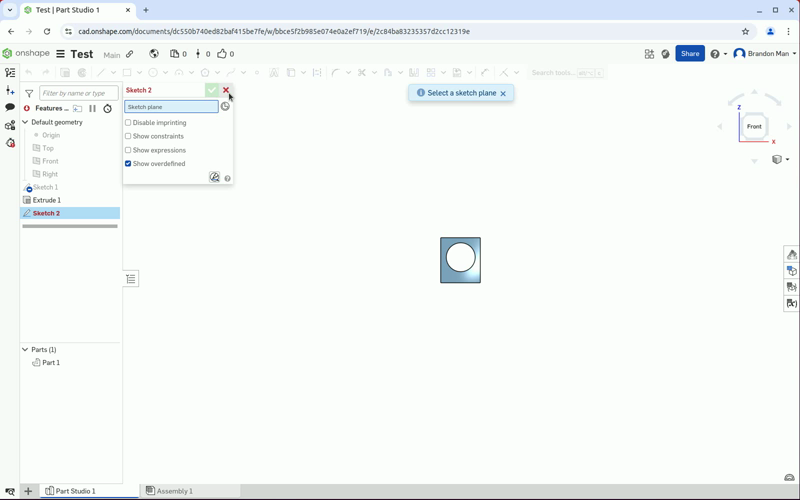
mouse_move(73, 163)
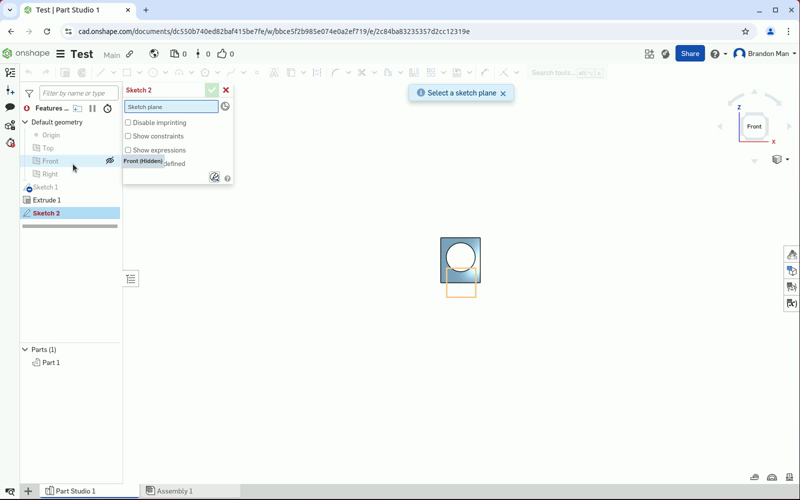
click(73, 163)
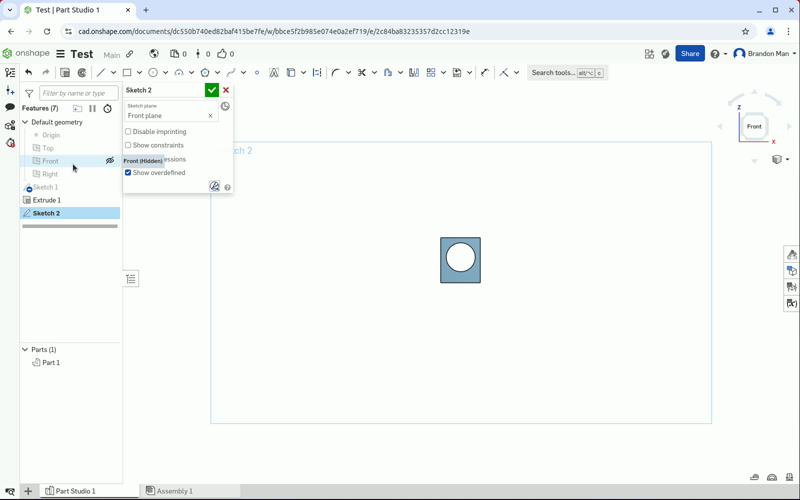
mouse_move(73, 352)
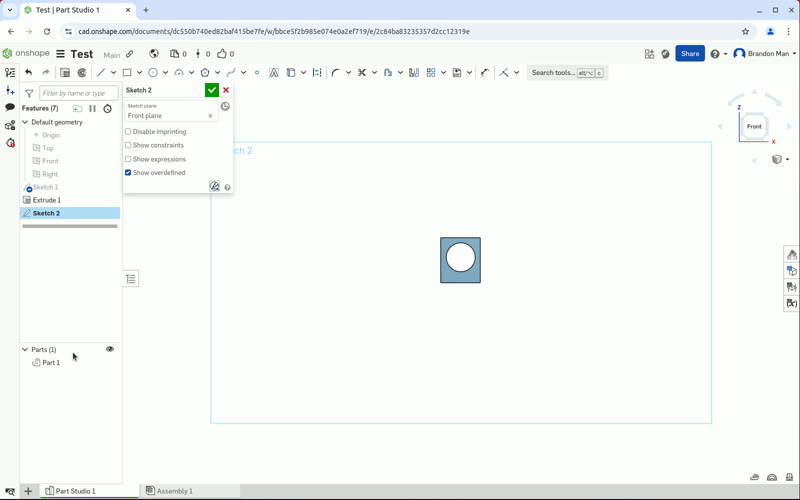
key(y)
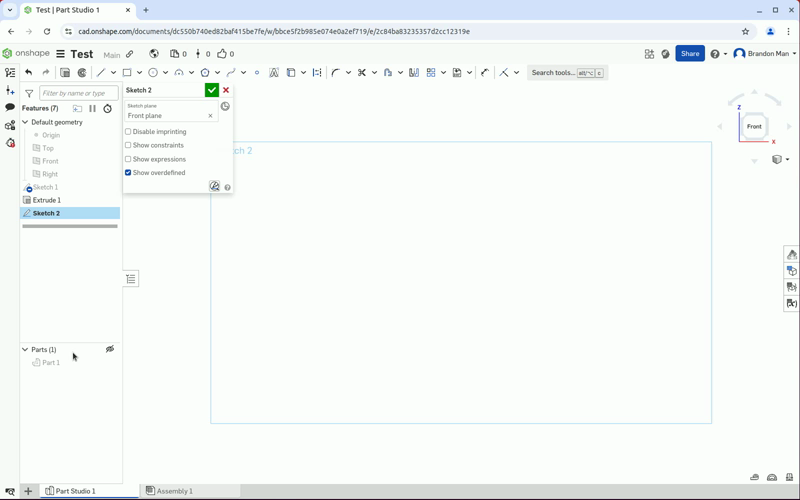
key(l)
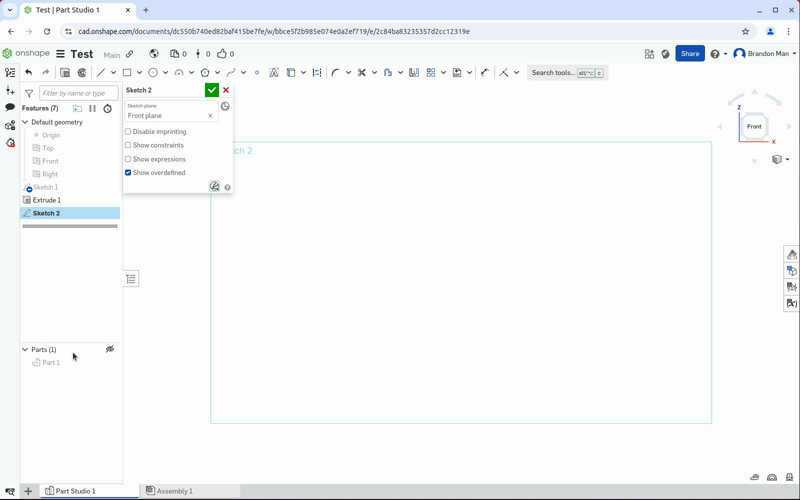
key_down(shift)
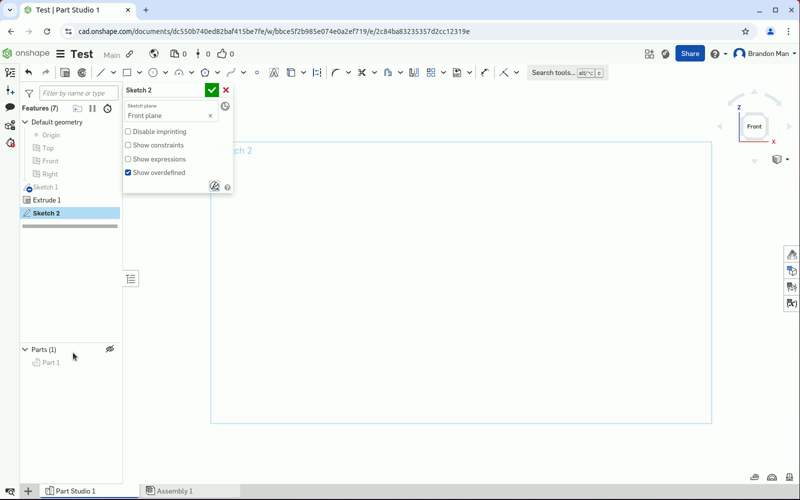
mouse_move(418, 285)
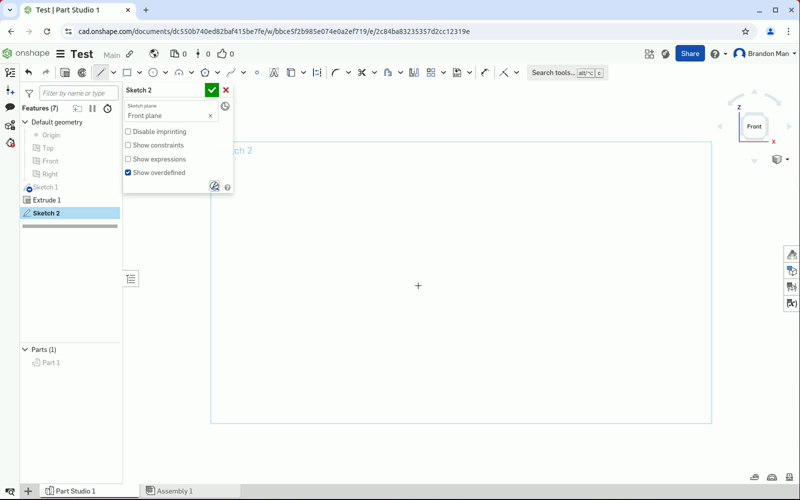
click(418, 285)
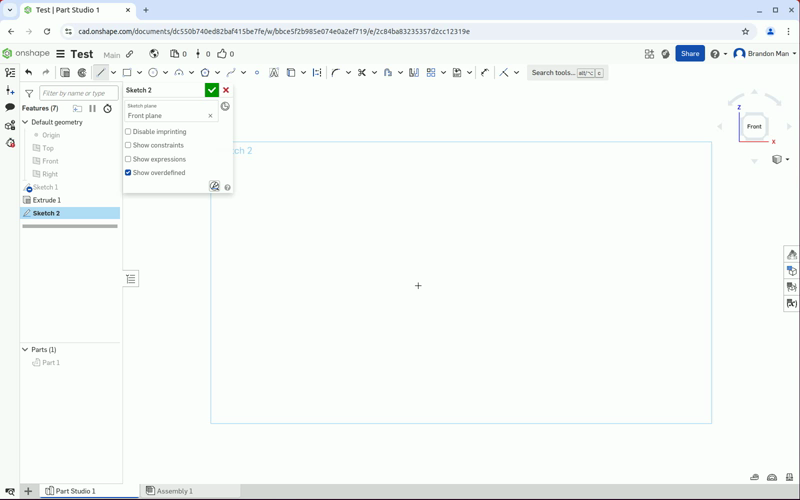
key_up(shift)
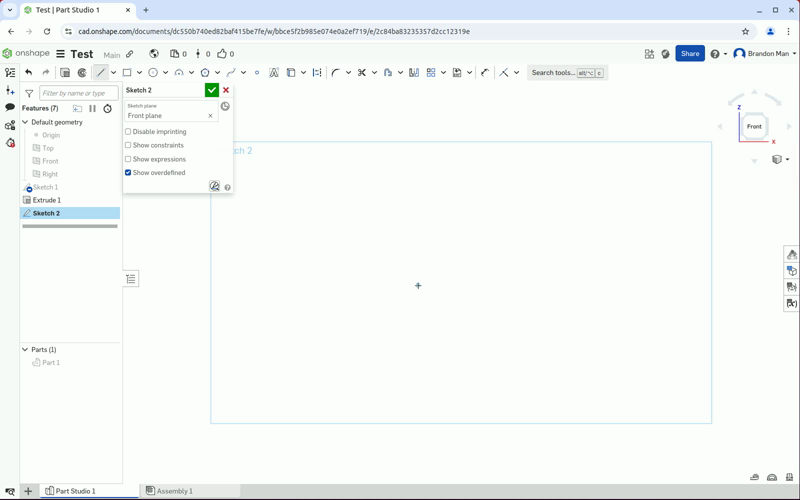
key_down(shift)
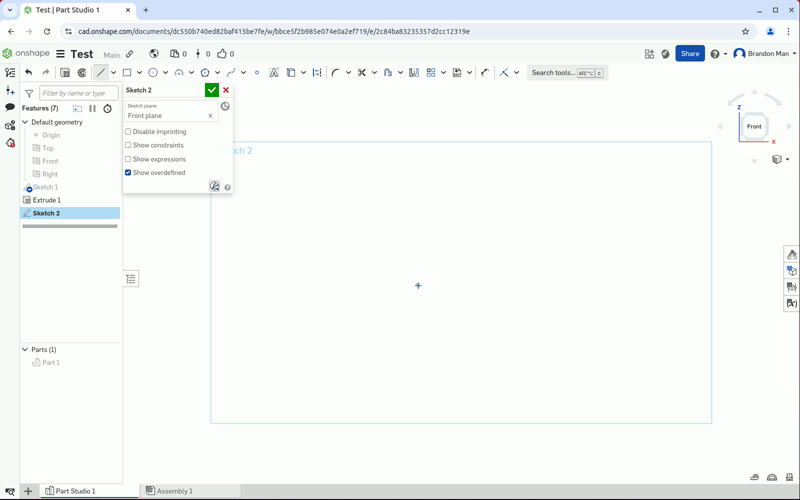
mouse_move(503, 285)
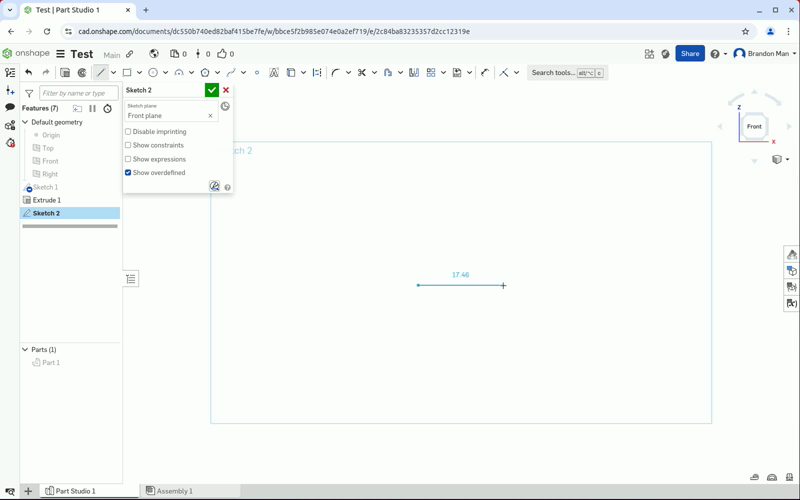
click(503, 285)
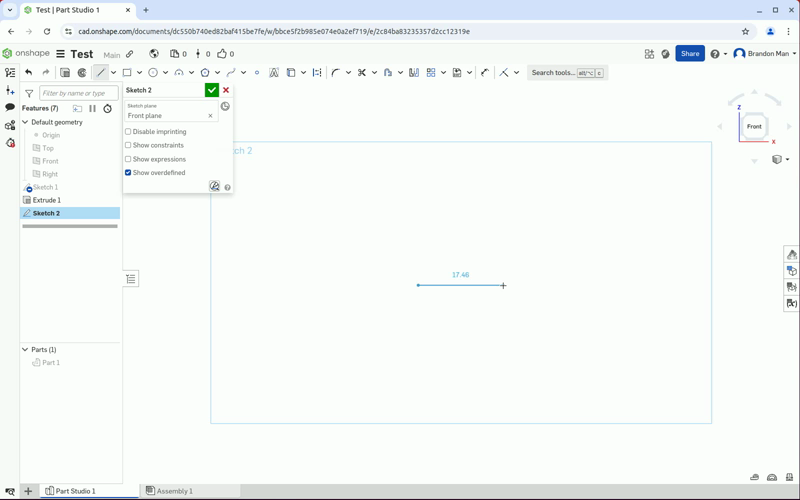
key_up(shift)
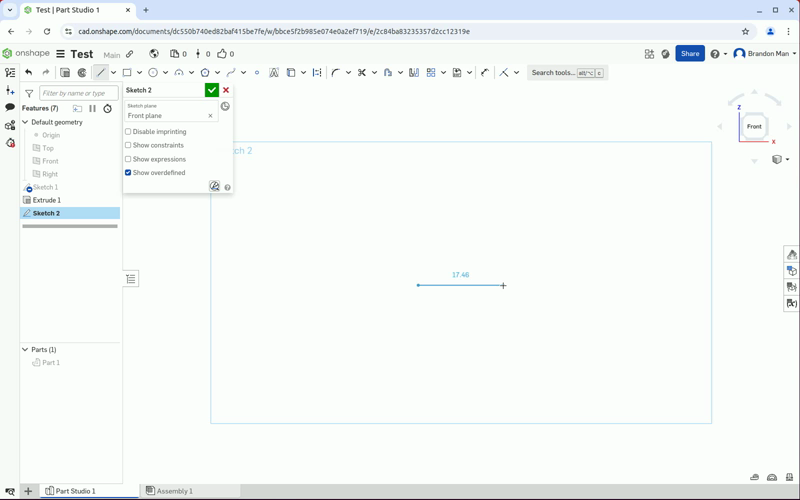
key_down(shift)
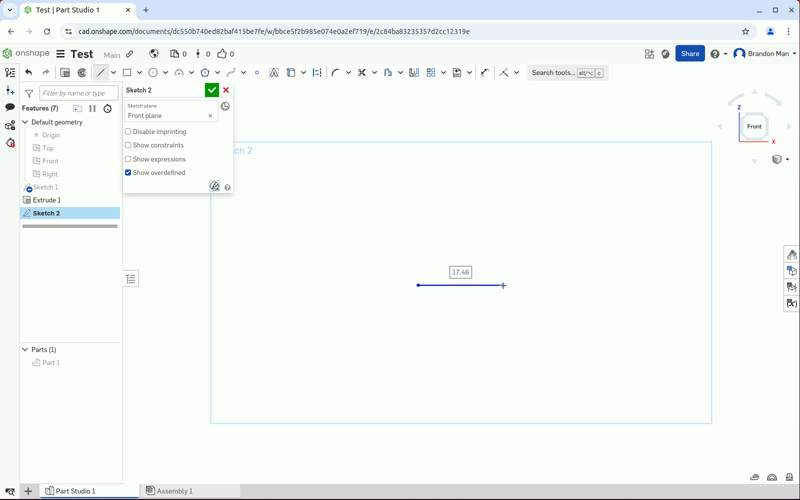
mouse_move(533, 285)
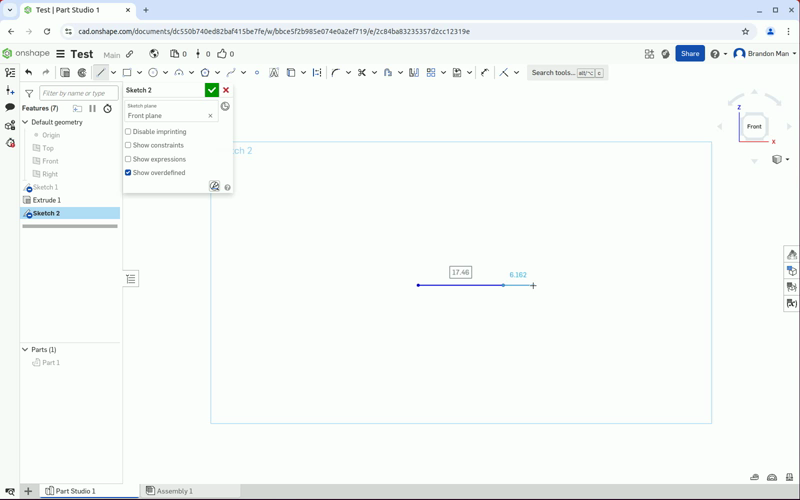
mouse_move(503, 282)
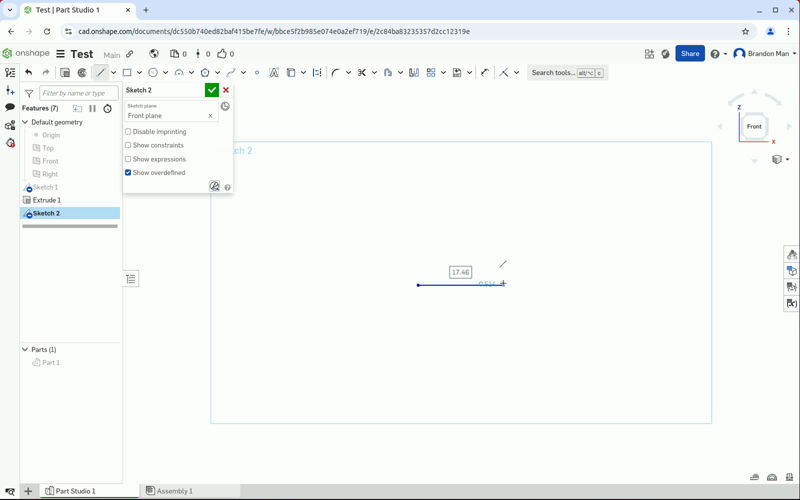
scroll(6)
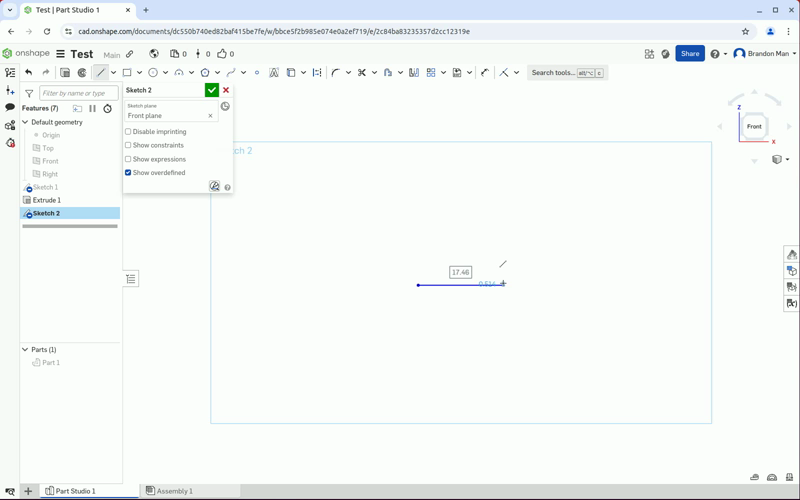
scroll(6)
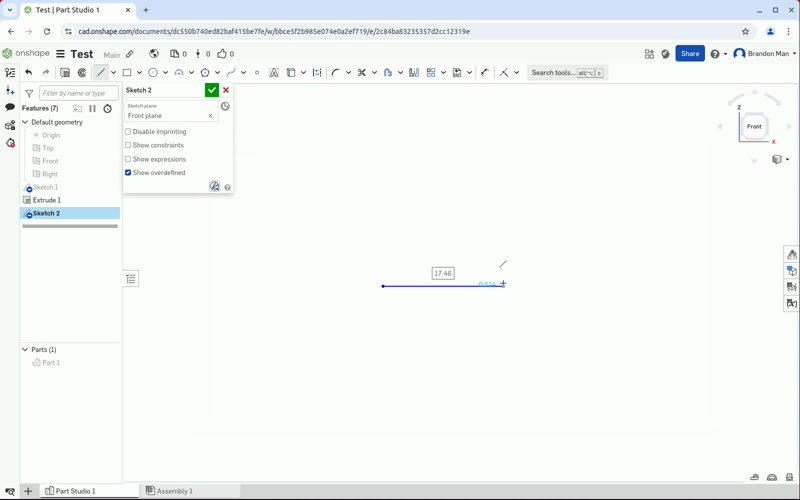
scroll(6)
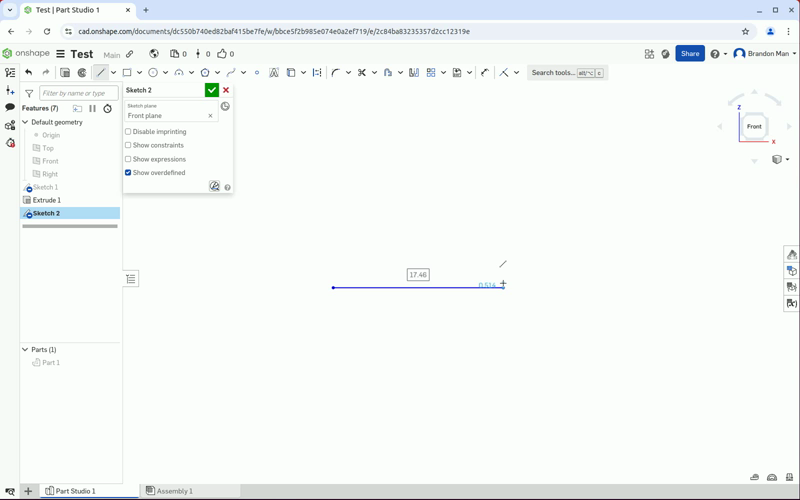
scroll(6)
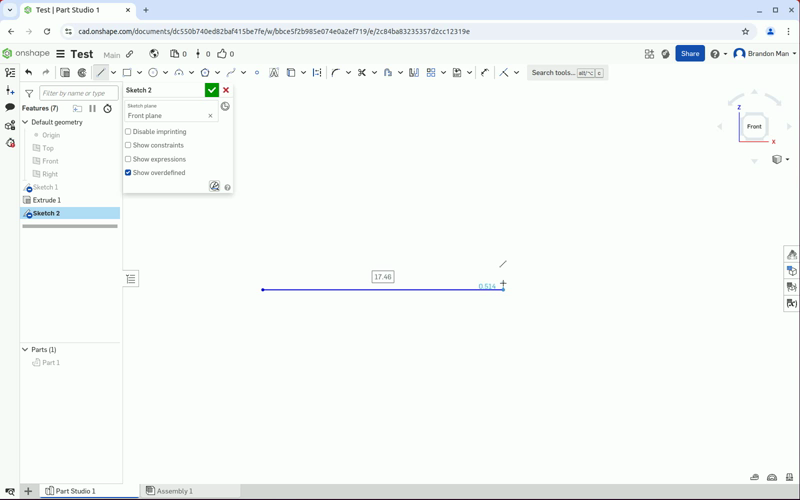
scroll(6)
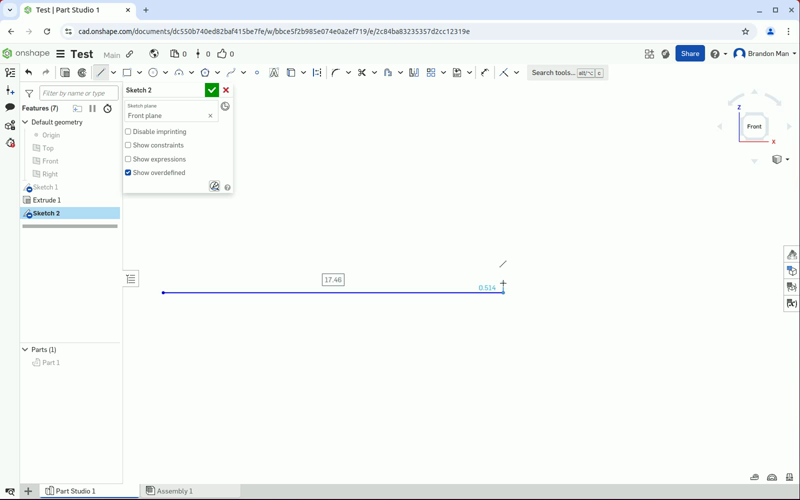
scroll(6)
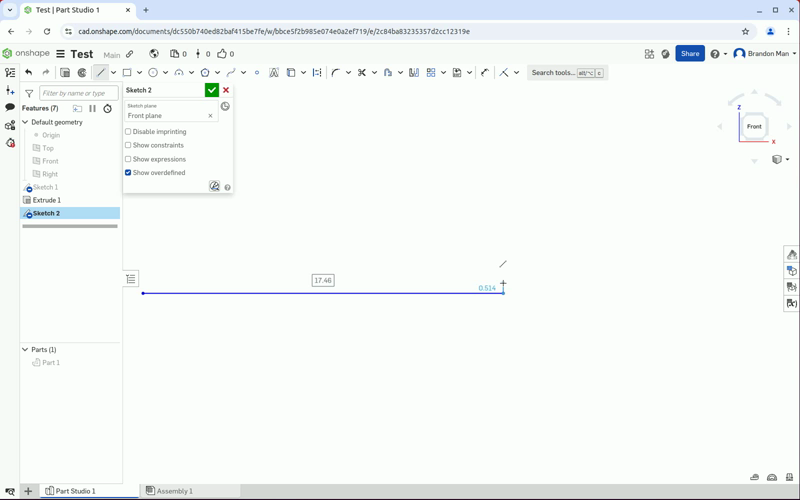
scroll(6)
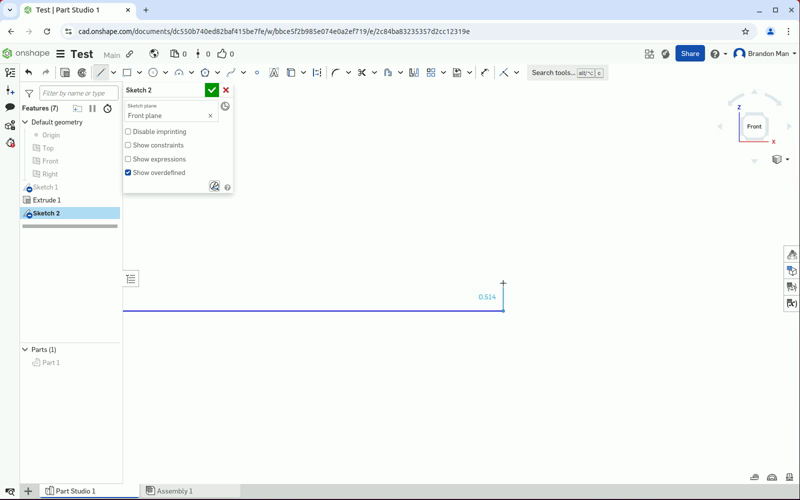
click(503, 282)
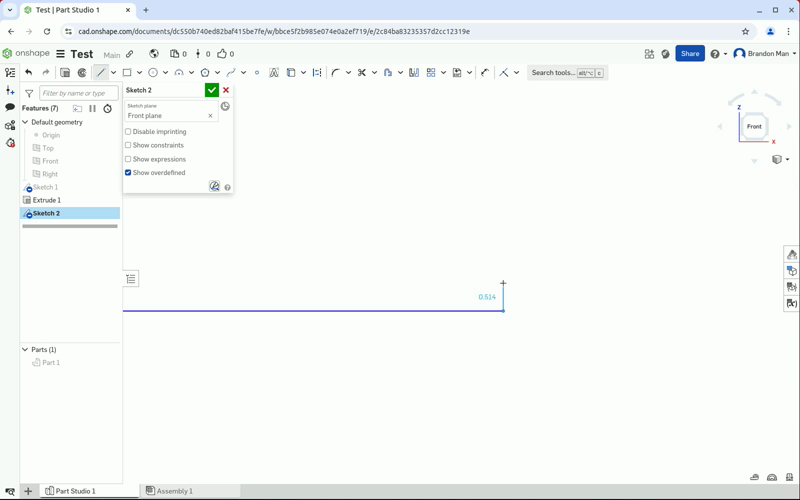
scroll(-6)
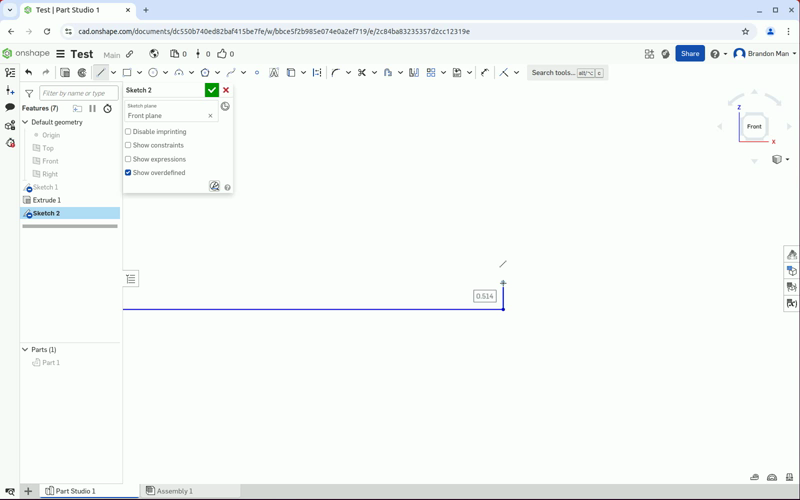
scroll(-6)
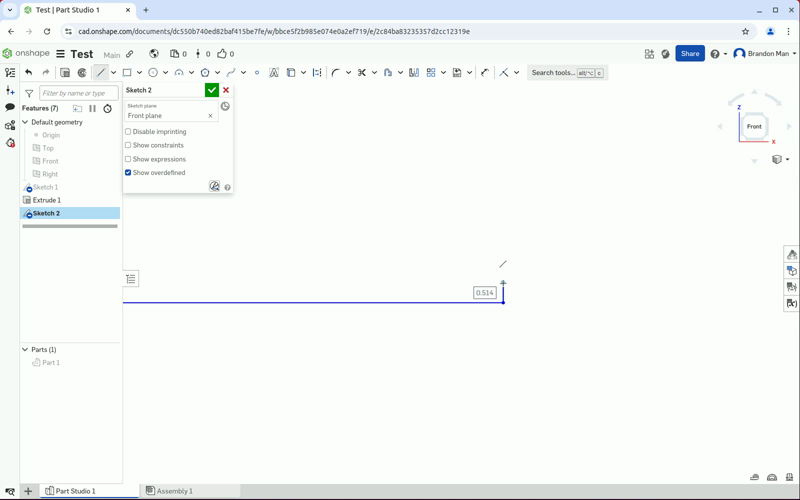
scroll(-6)
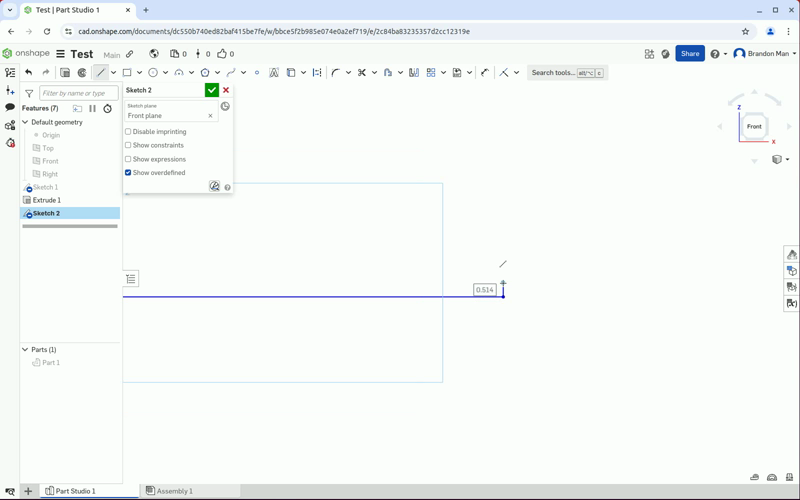
scroll(-6)
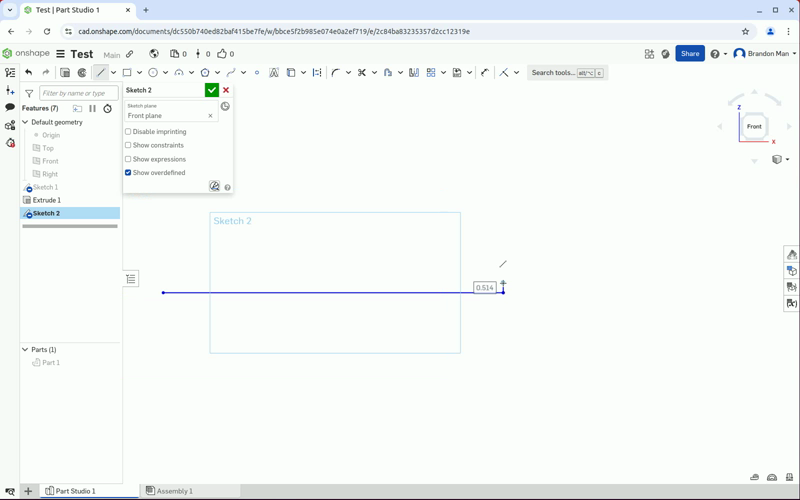
scroll(-6)
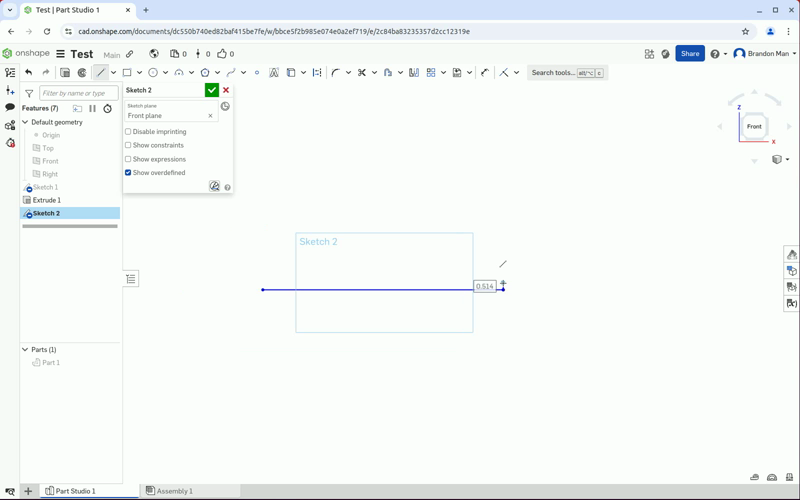
scroll(-6)
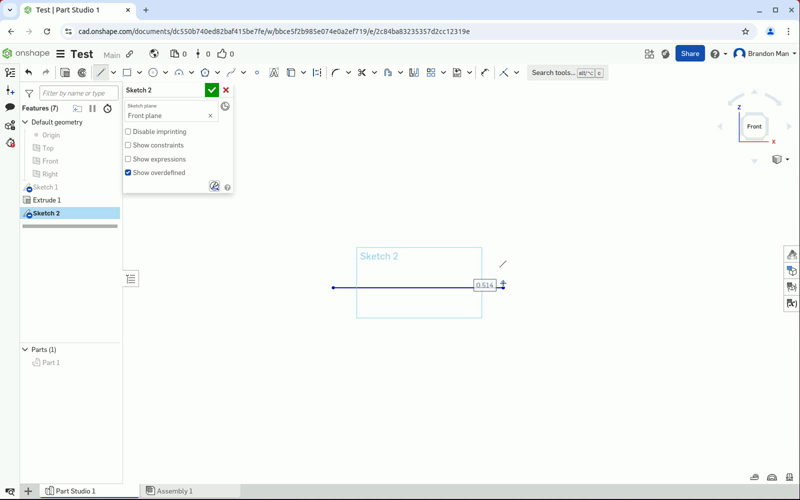
scroll(-6)
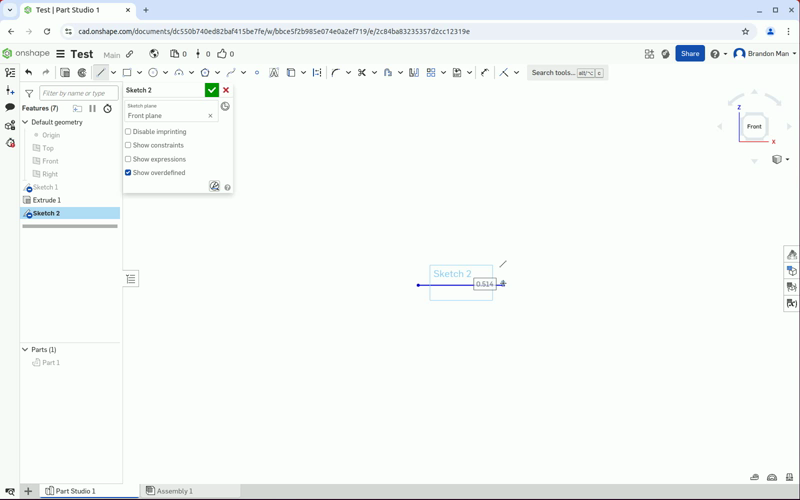
key_up(shift)
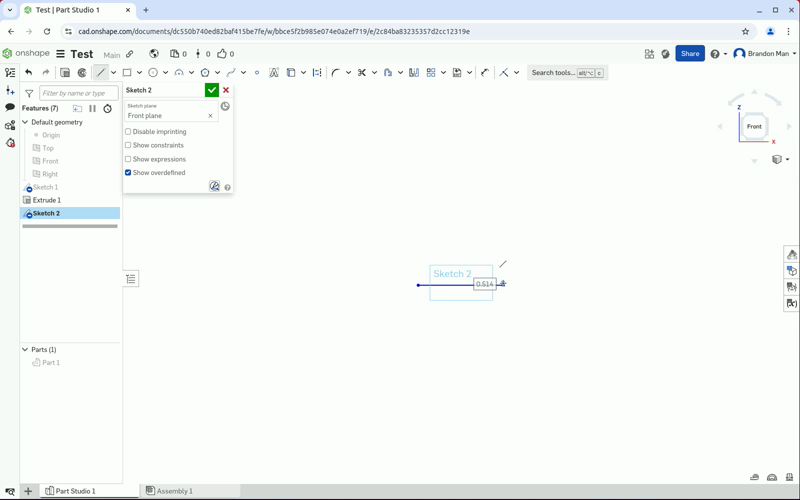
key_down(shift)
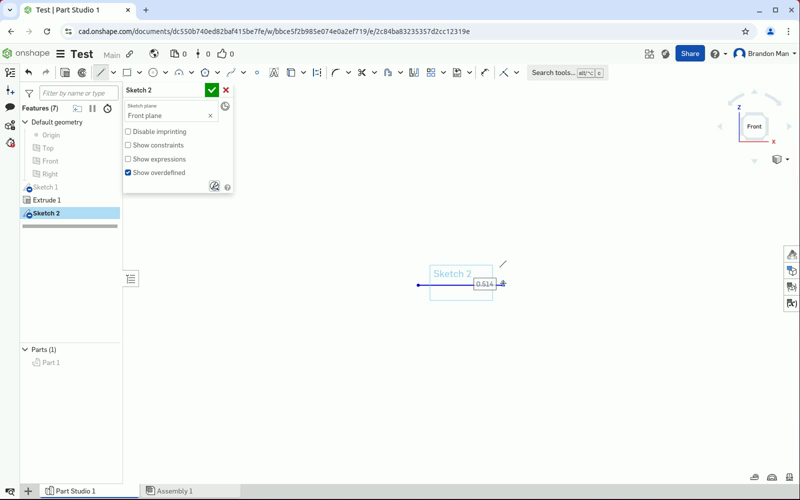
mouse_move(533, 282)
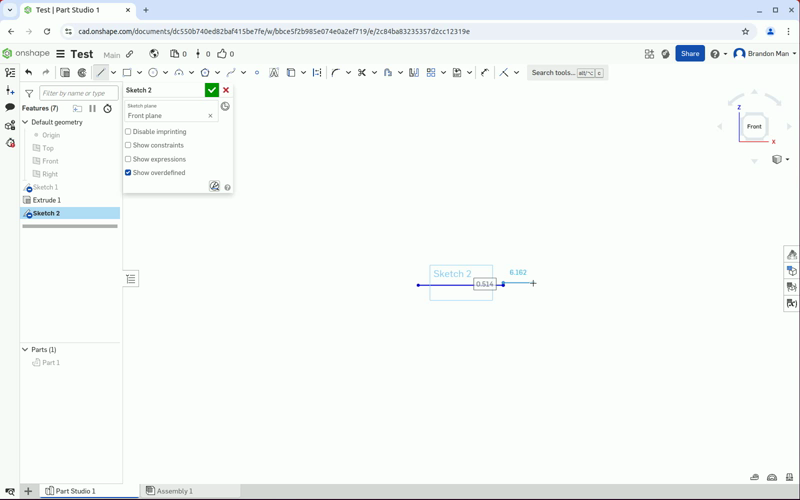
mouse_move(480, 282)
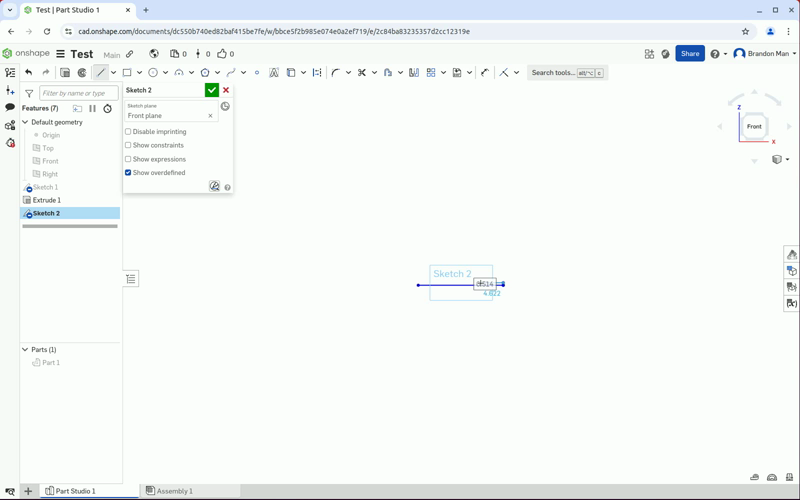
click(480, 282)
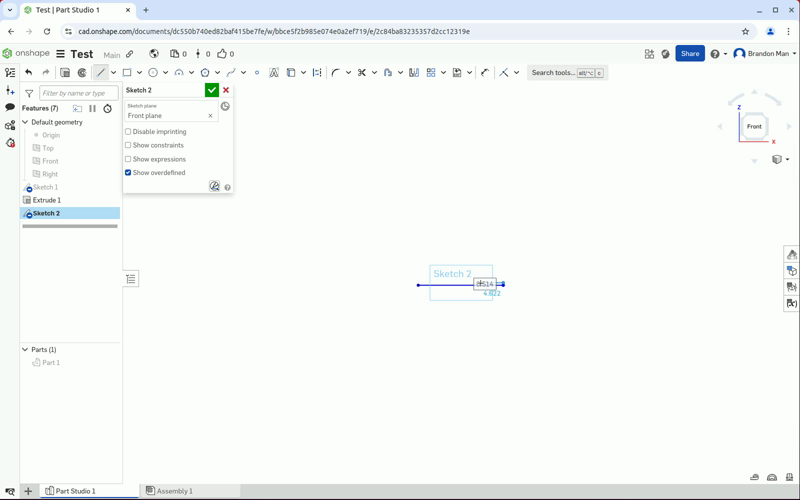
key_up(shift)
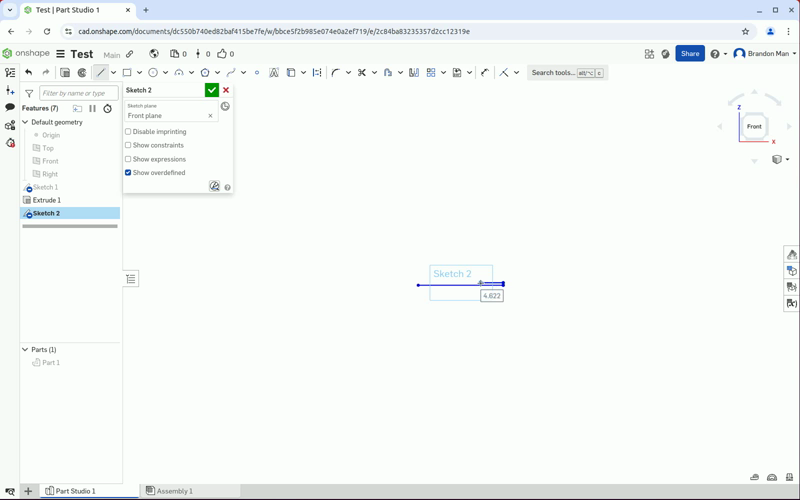
key_down(shift)
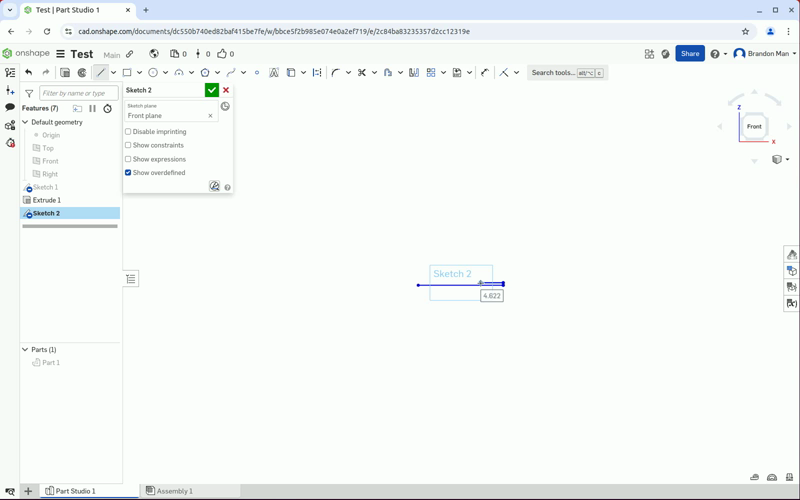
mouse_move(510, 282)
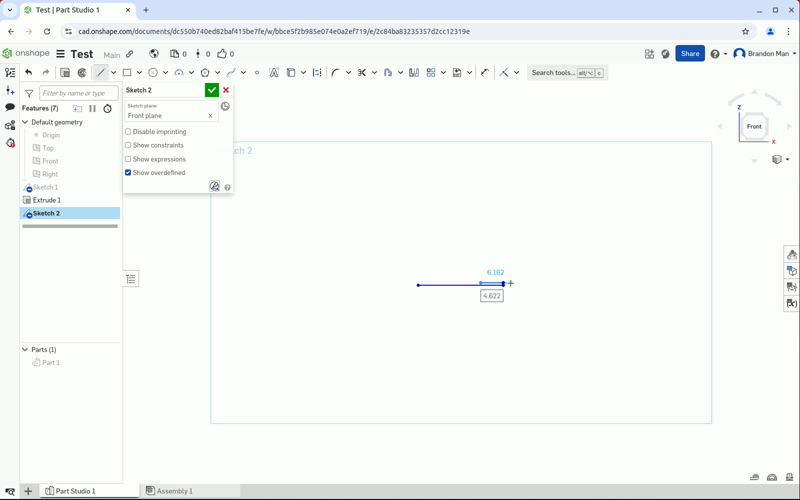
mouse_move(440, 282)
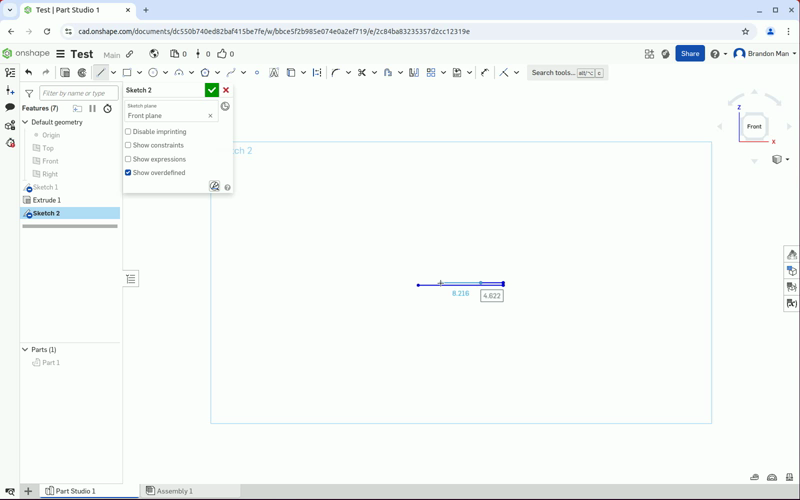
click(440, 282)
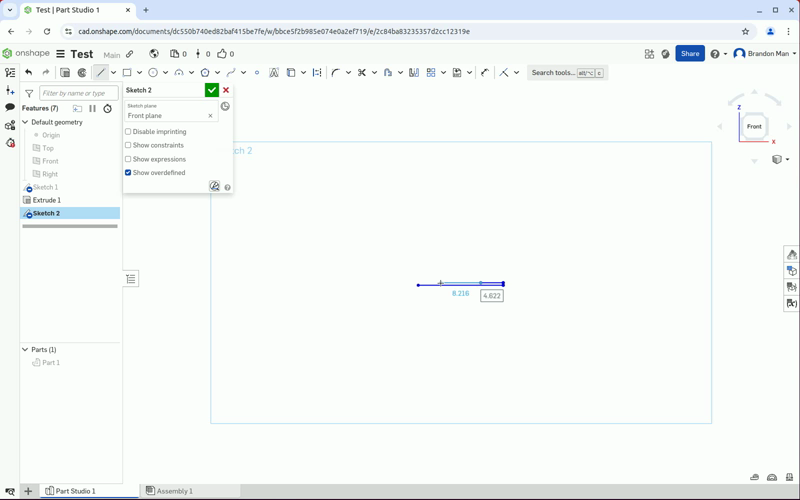
key_up(shift)
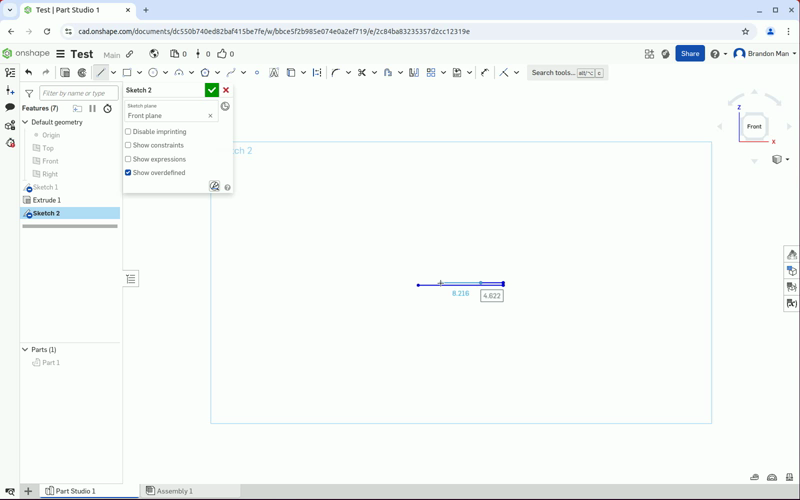
key_down(shift)
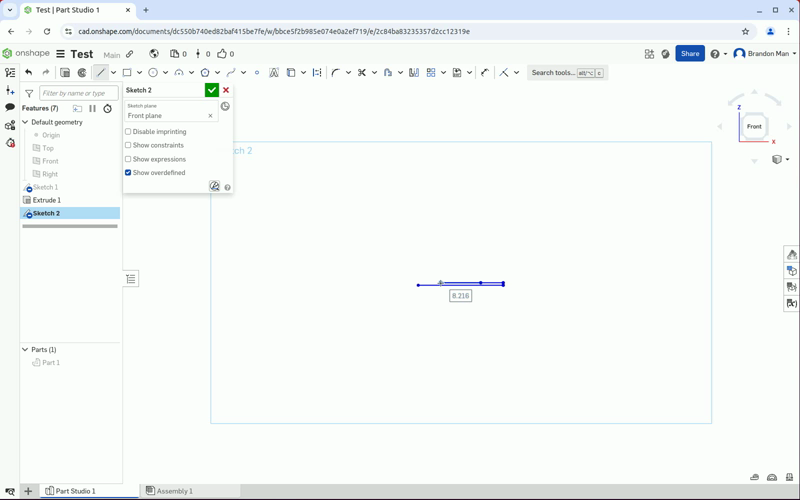
mouse_move(470, 282)
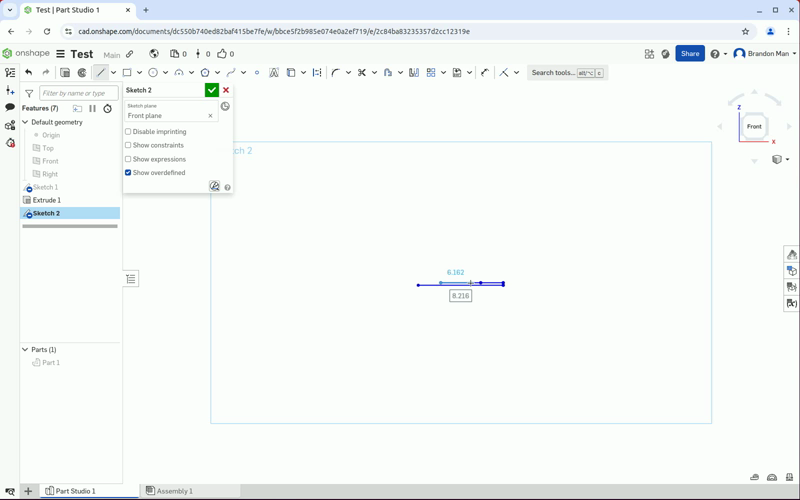
mouse_move(418, 282)
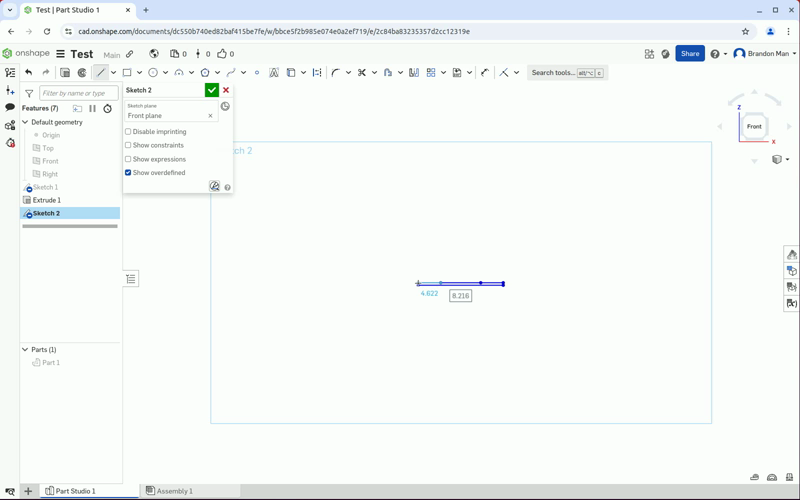
scroll(6)
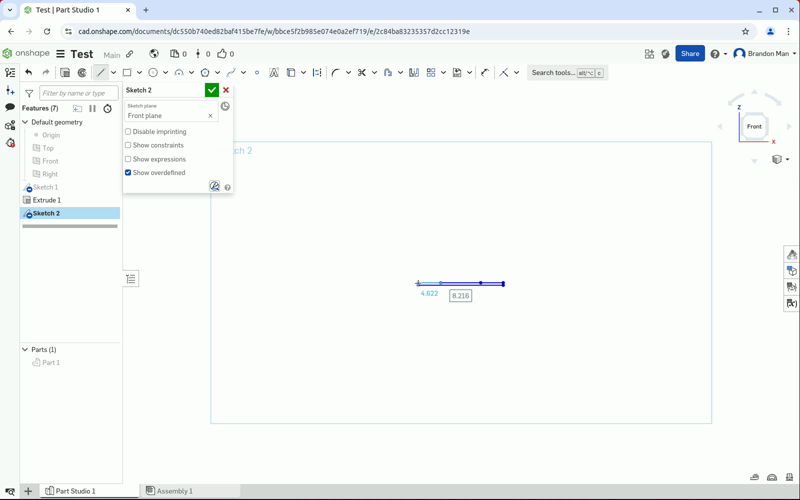
scroll(6)
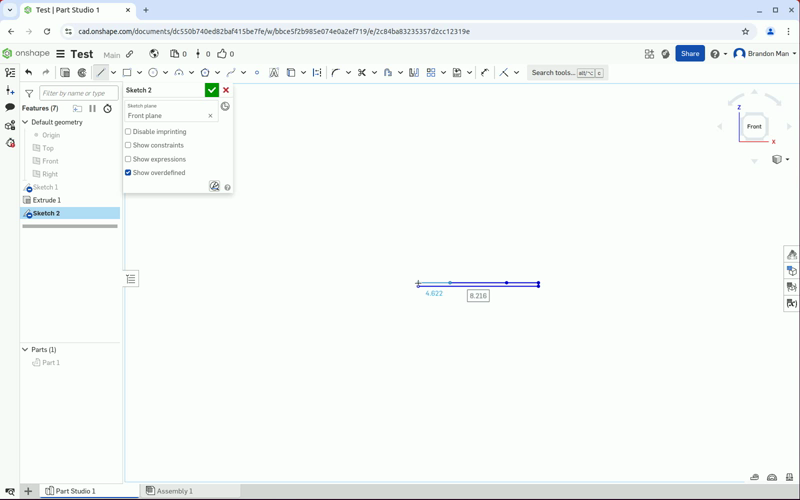
scroll(6)
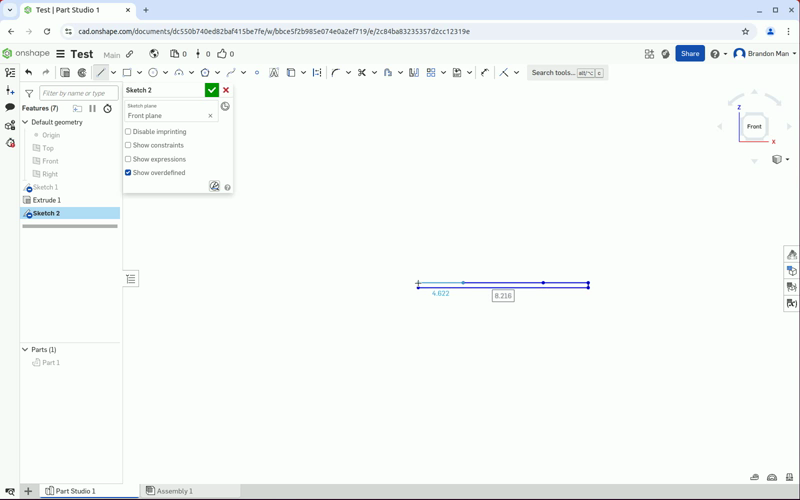
scroll(6)
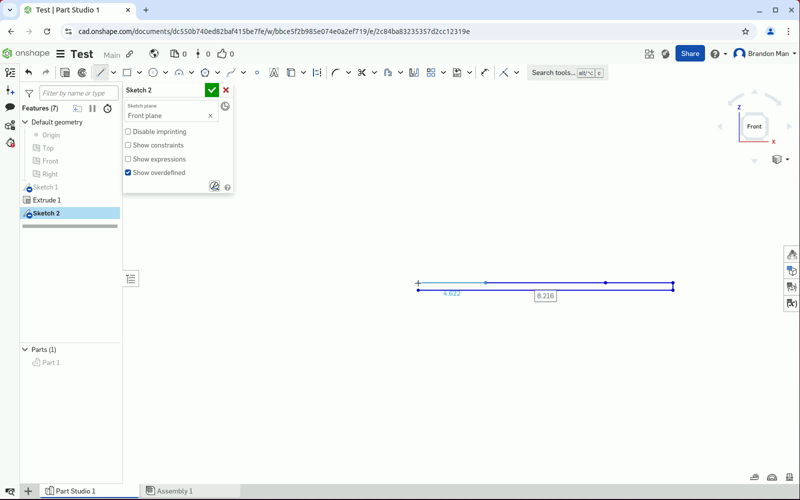
scroll(6)
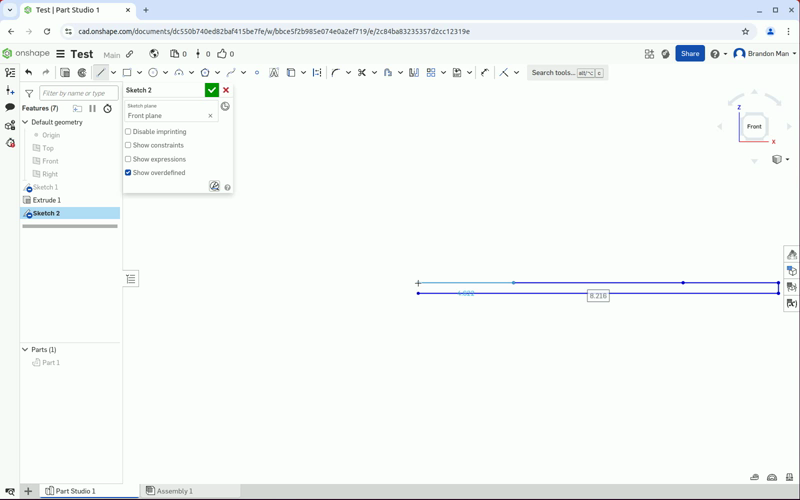
scroll(6)
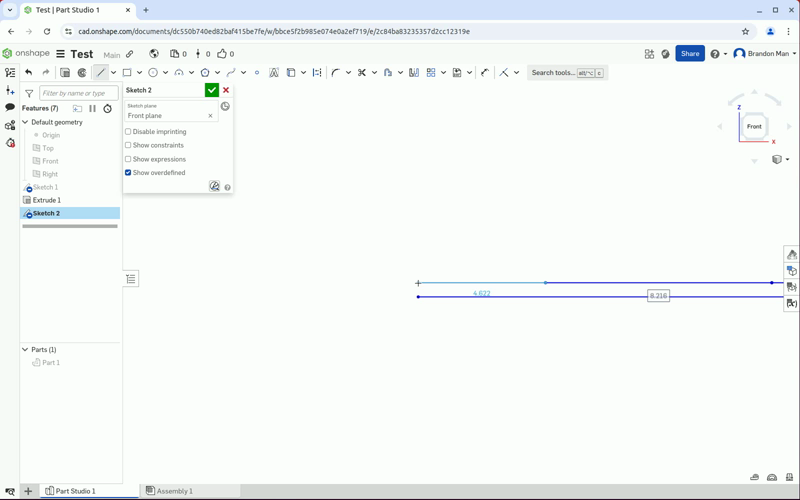
scroll(6)
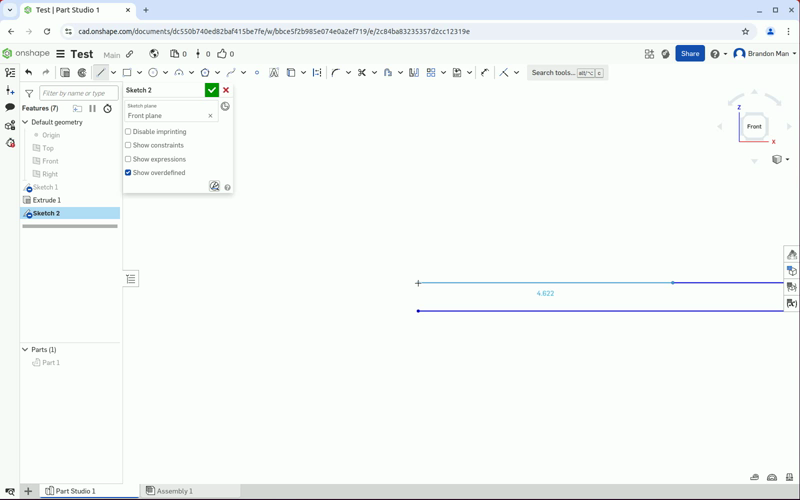
click(418, 282)
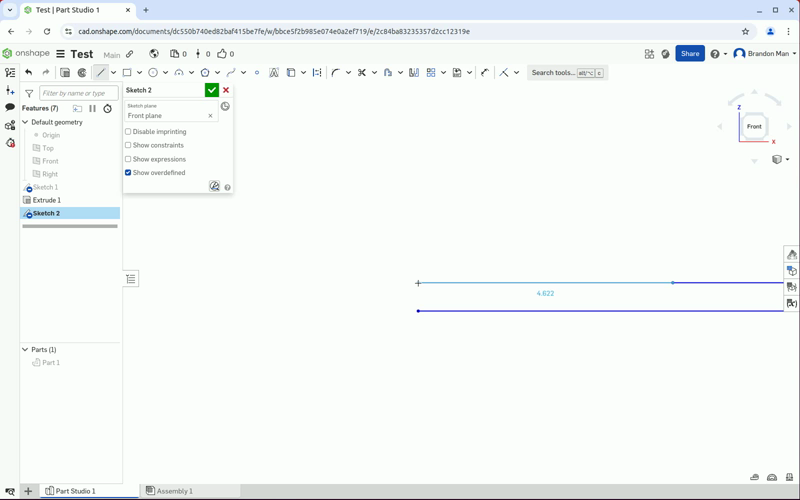
scroll(-6)
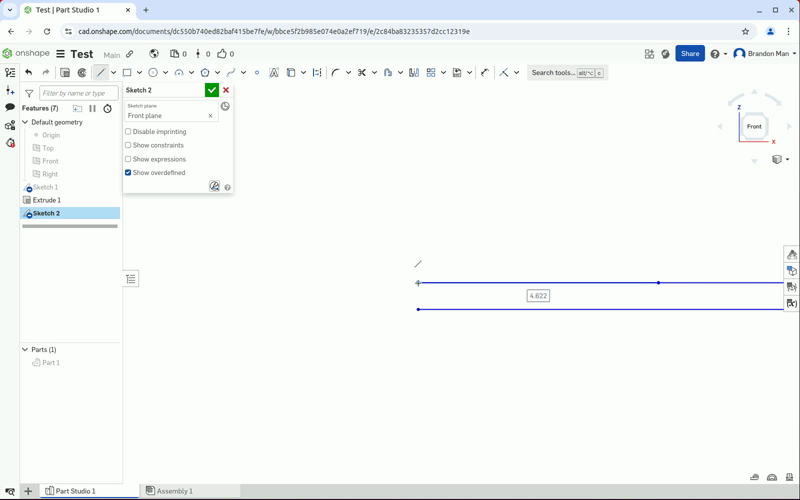
scroll(-6)
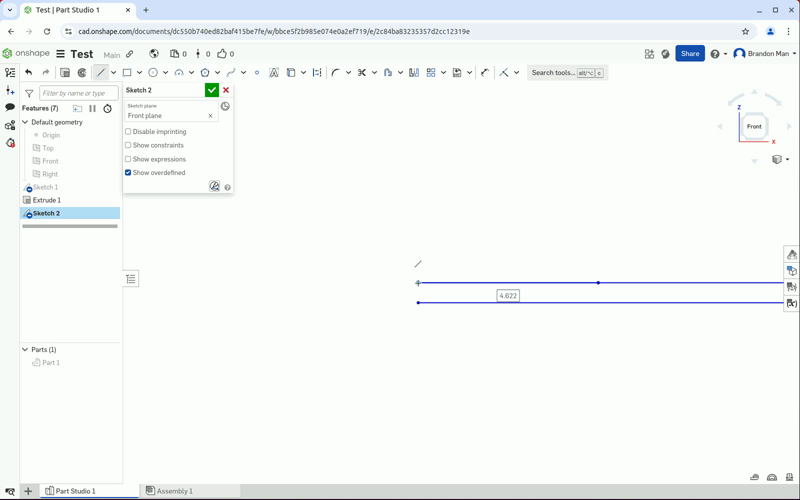
scroll(-6)
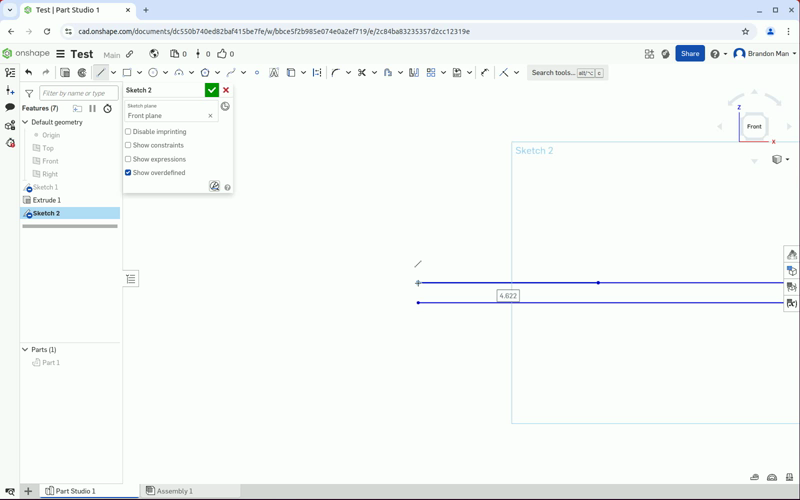
scroll(-6)
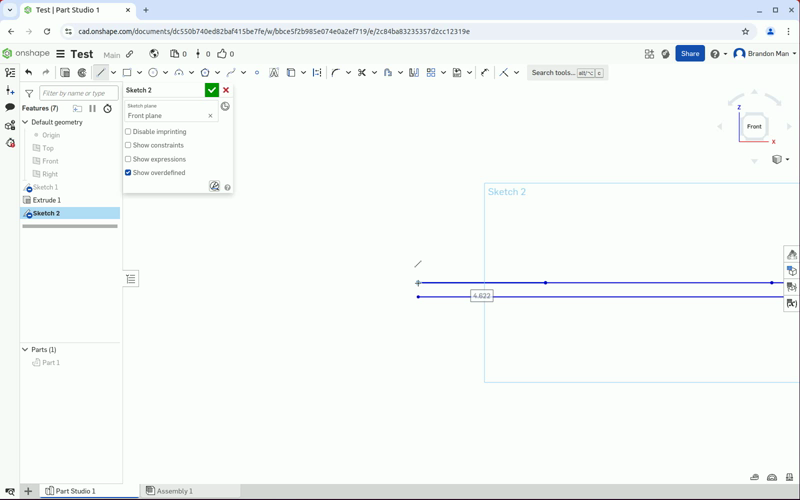
scroll(-6)
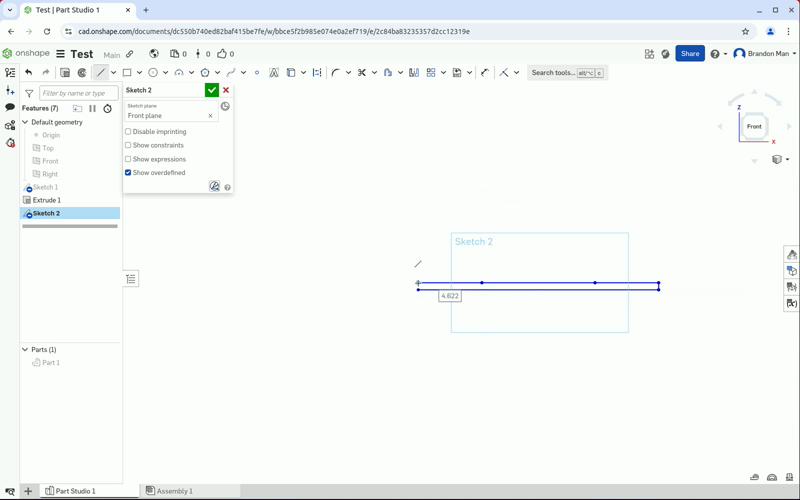
scroll(-6)
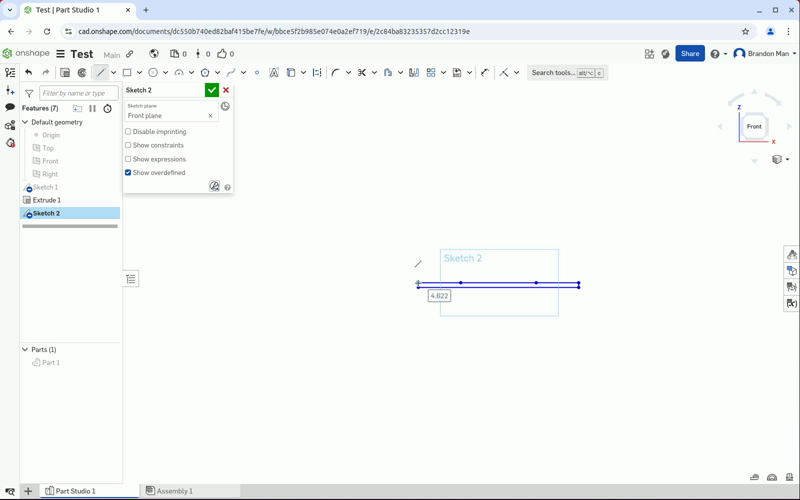
scroll(-6)
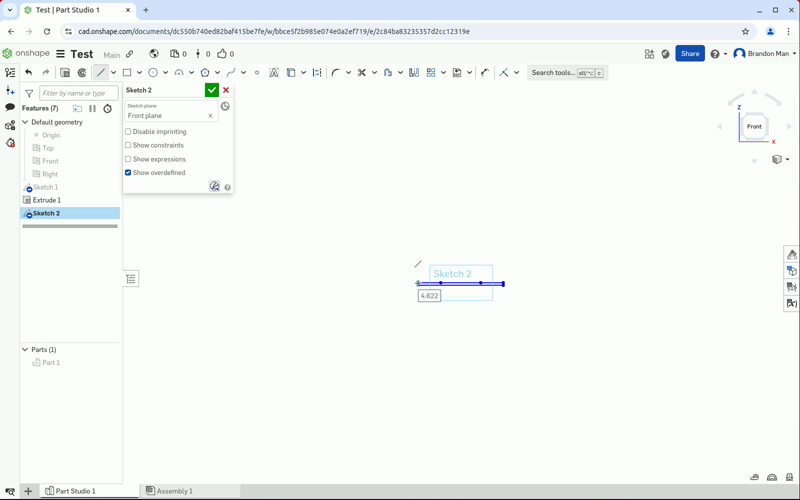
key_up(shift)
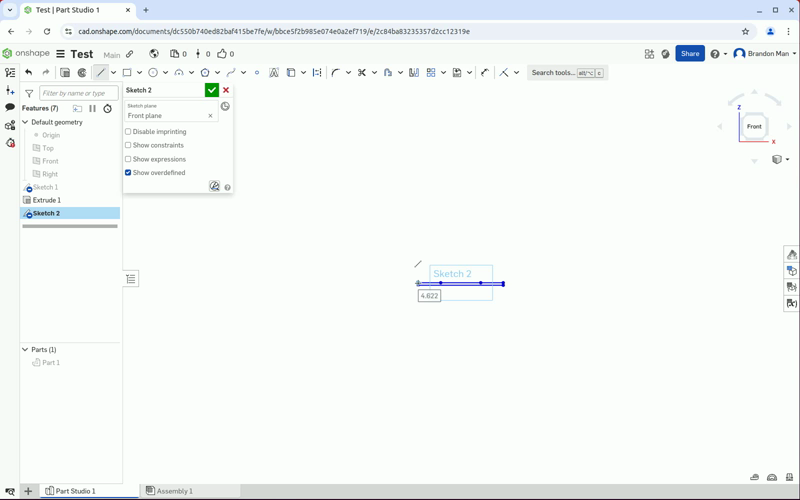
mouse_move(448, 282)
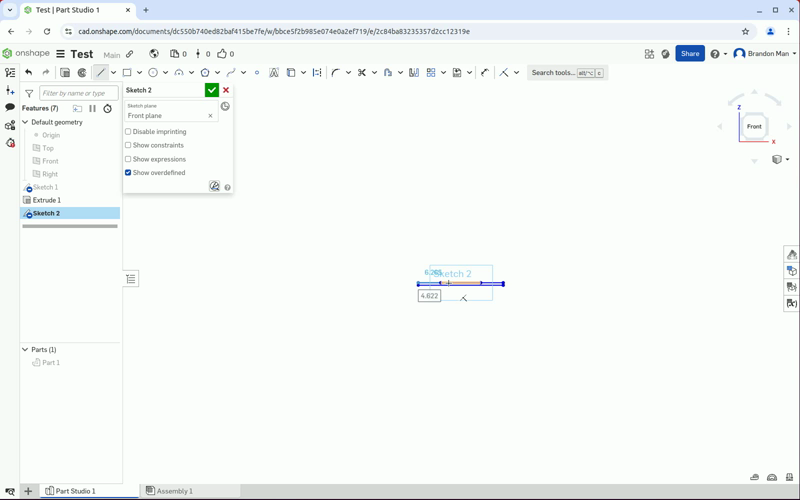
key_down(shift)
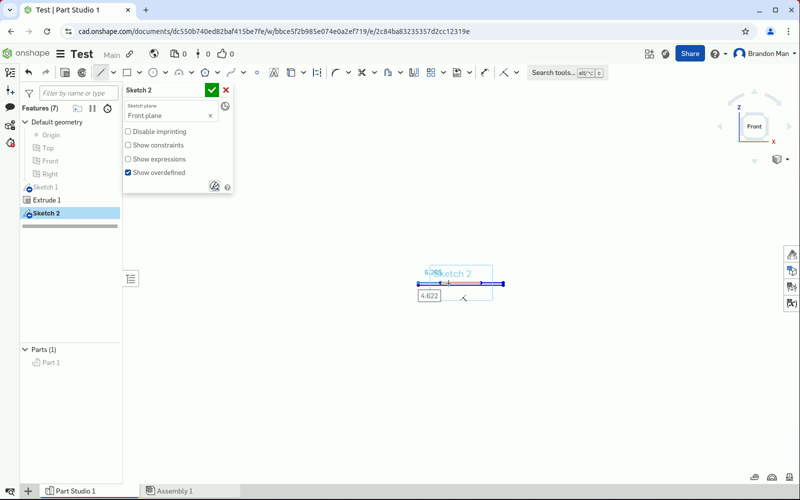
mouse_move(418, 285)
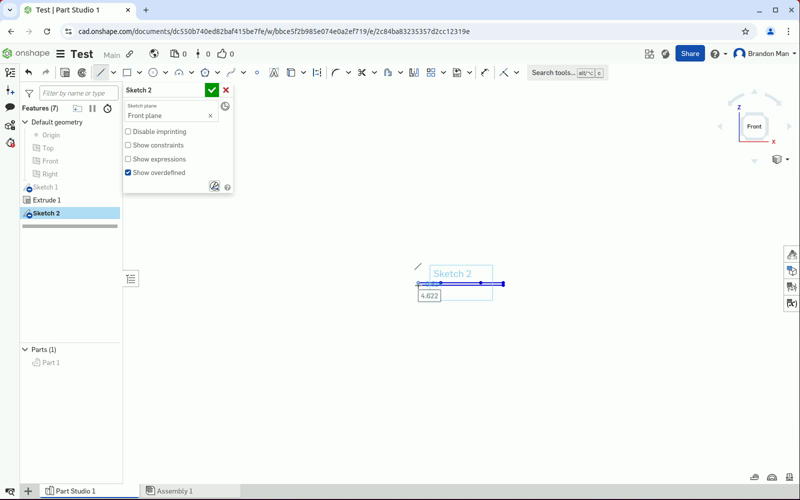
scroll(6)
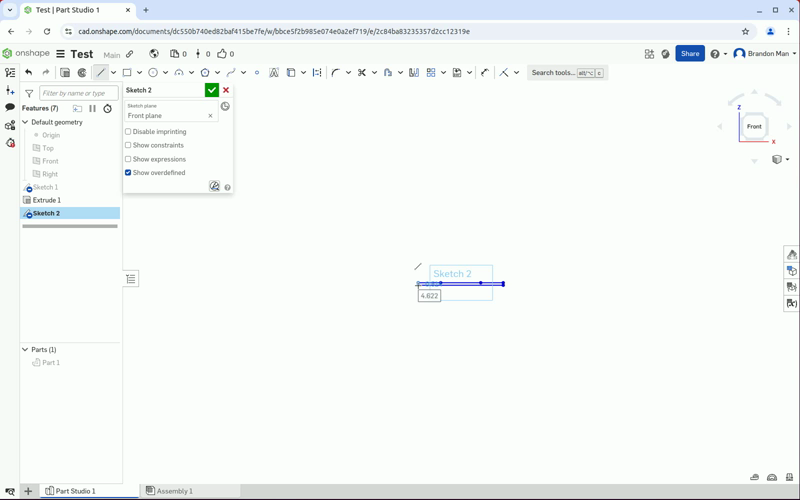
scroll(6)
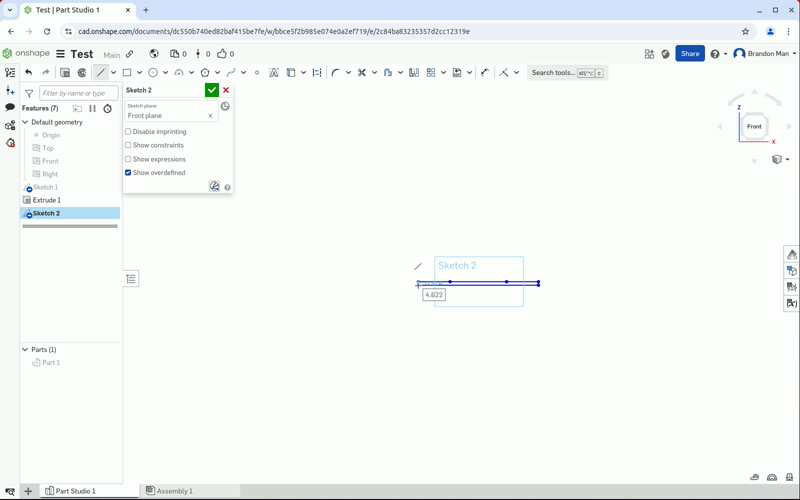
scroll(6)
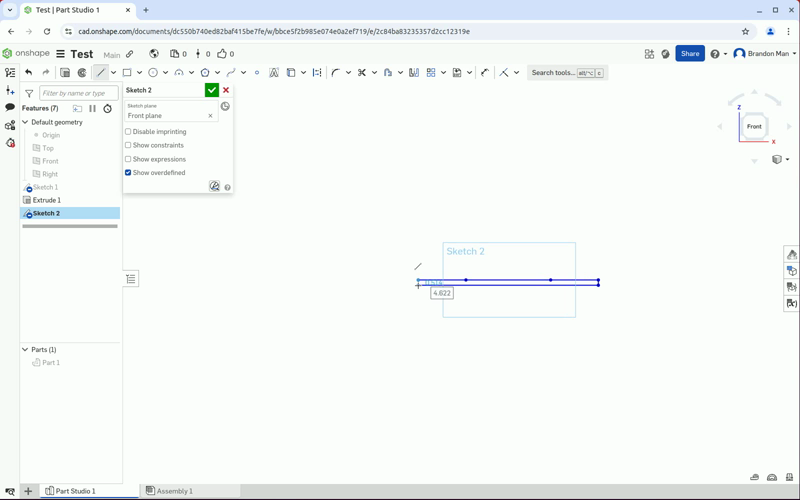
scroll(6)
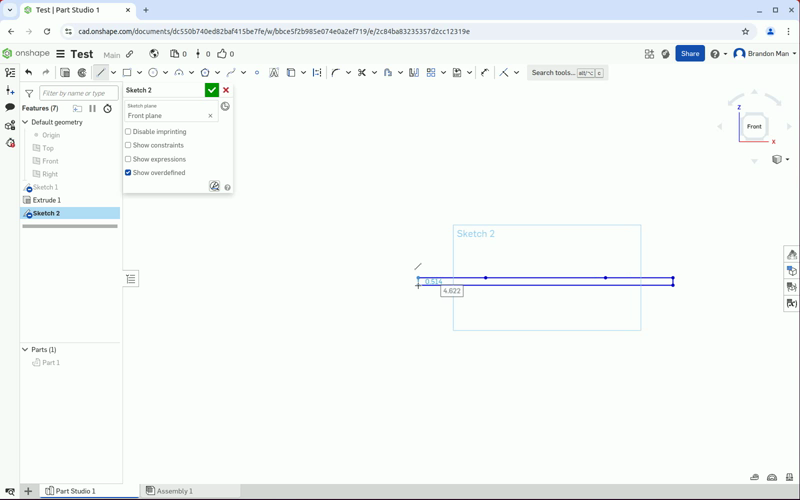
scroll(6)
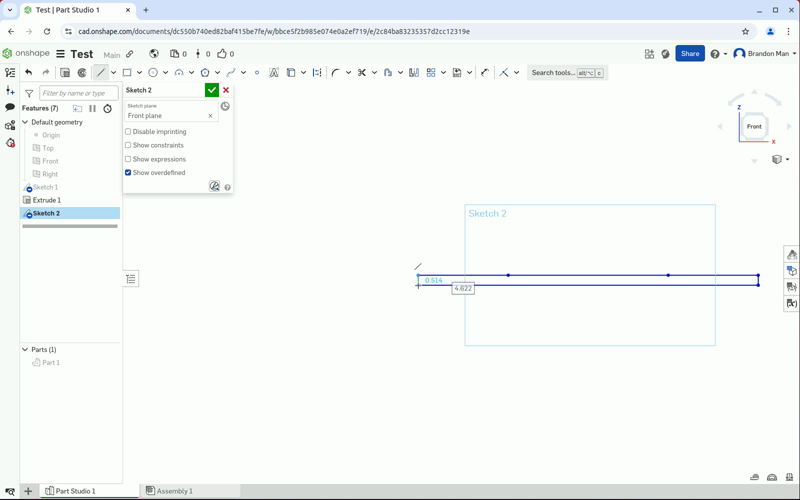
scroll(6)
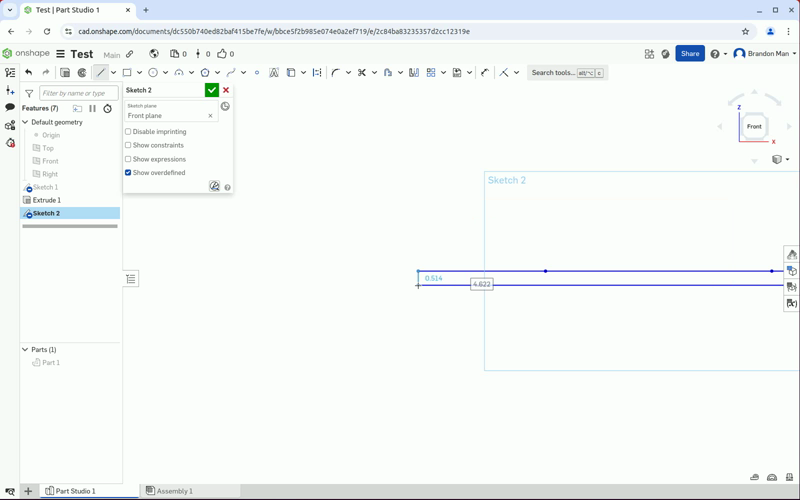
scroll(6)
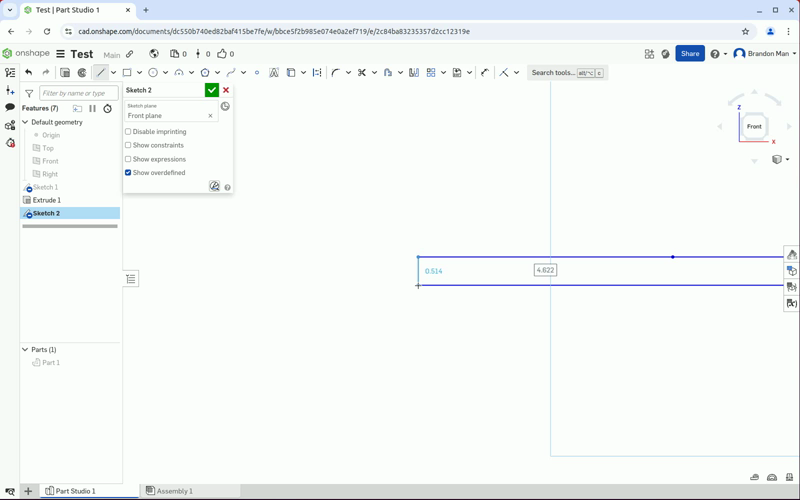
key_up(shift)
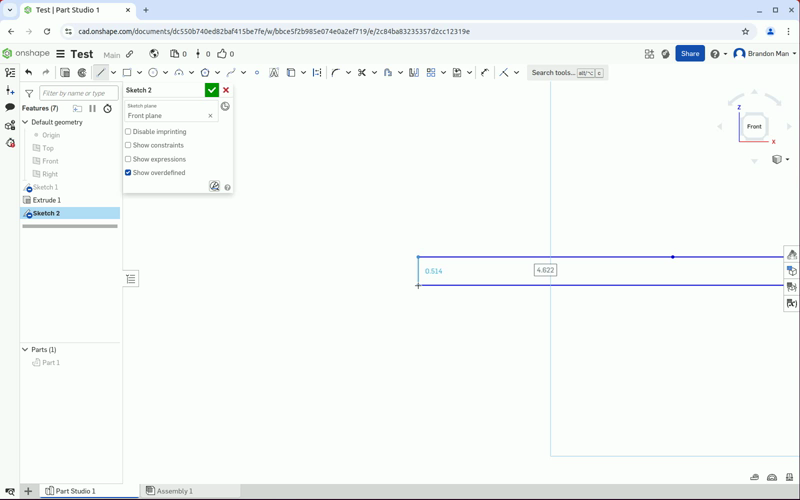
click(418, 285)
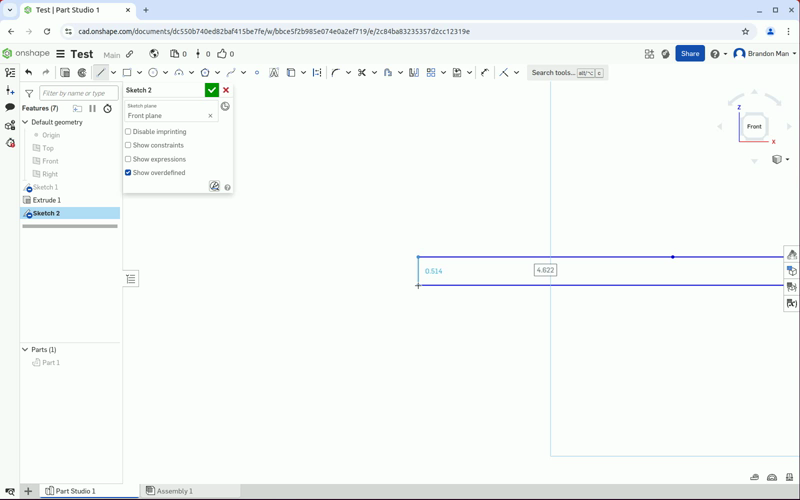
scroll(-6)
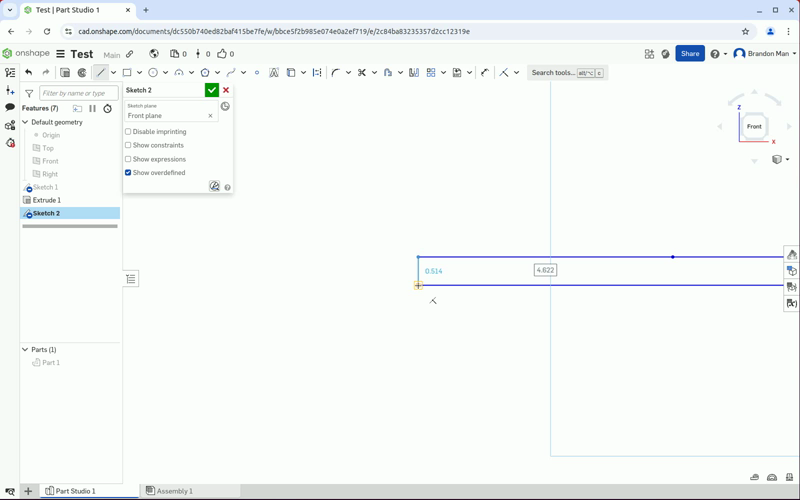
scroll(-6)
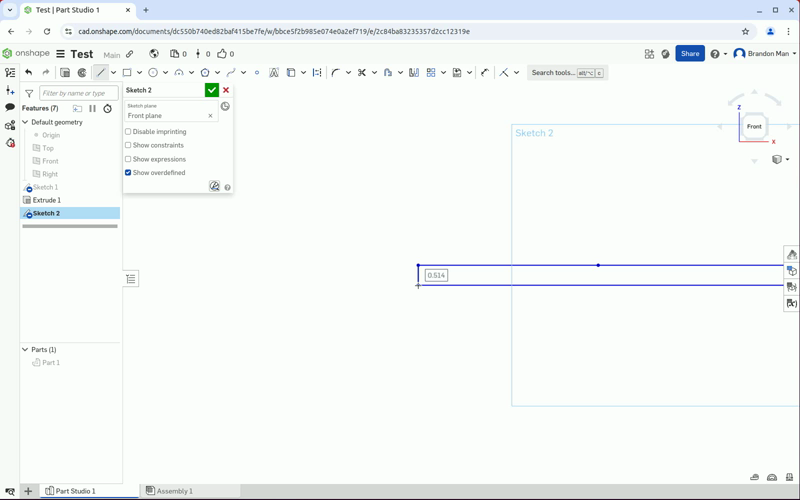
scroll(-6)
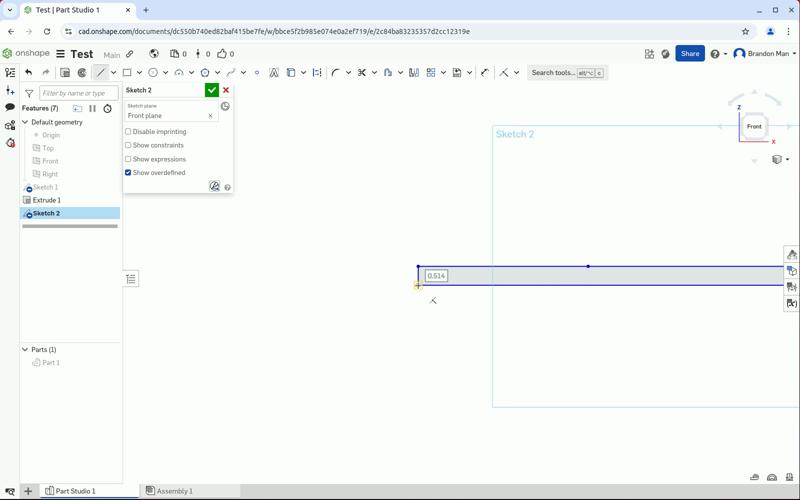
scroll(-6)
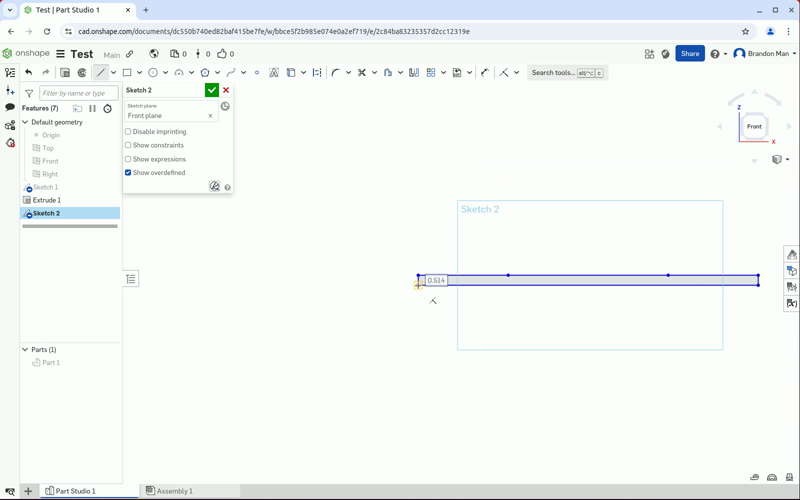
scroll(-6)
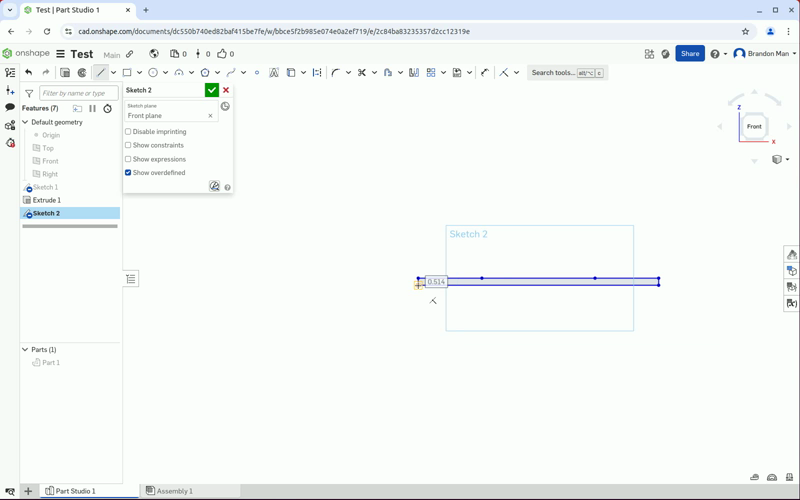
scroll(-6)
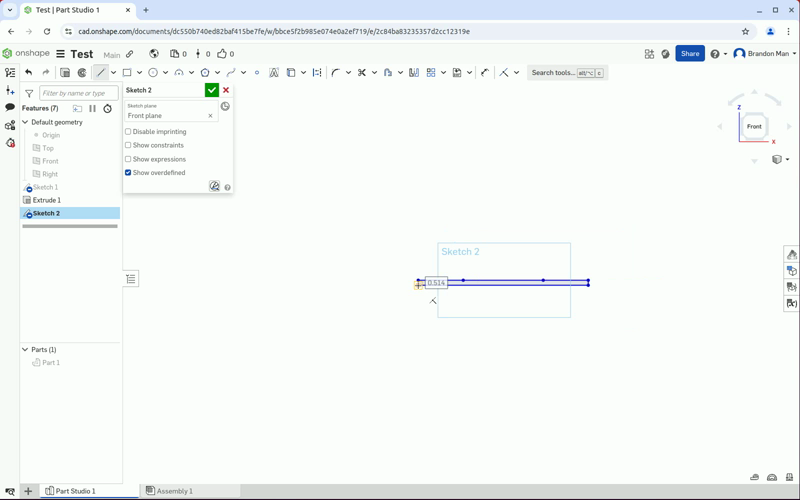
scroll(-6)
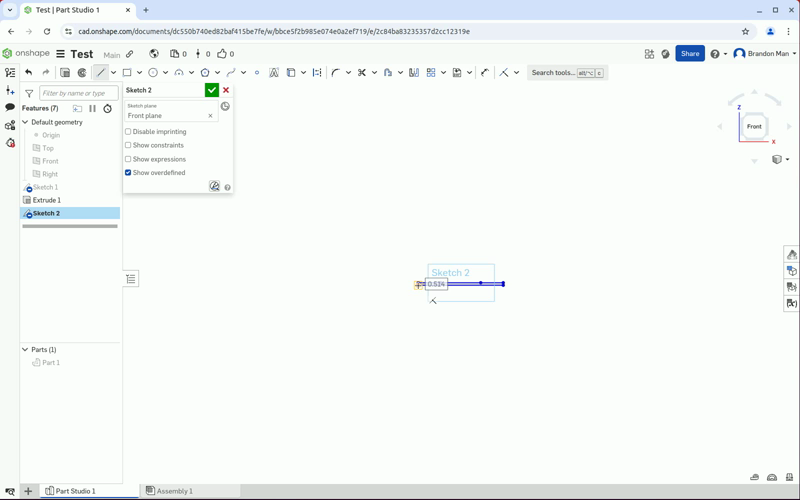
key(esc)
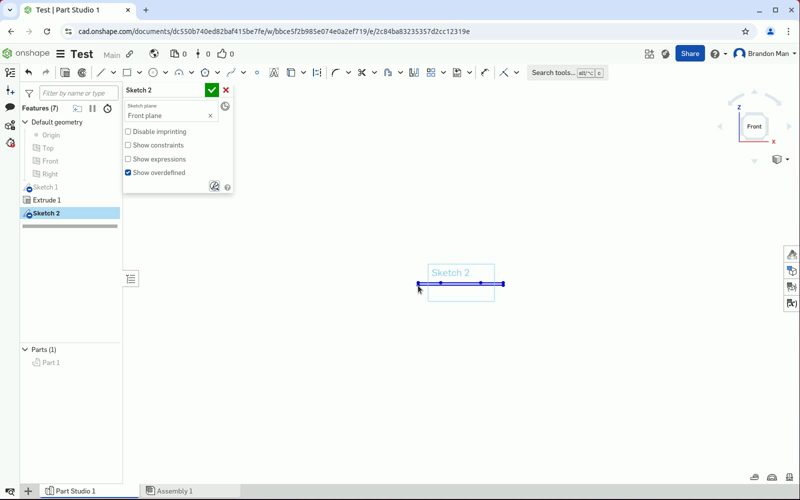
mouse_move(440, 284)
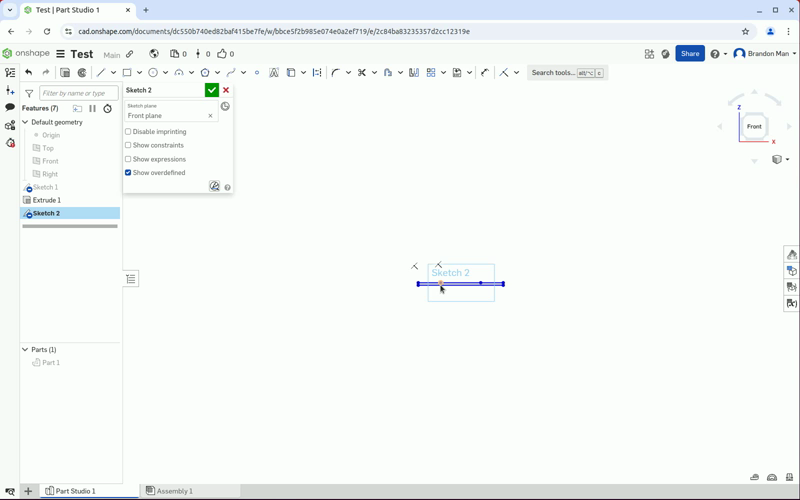
scroll(6)
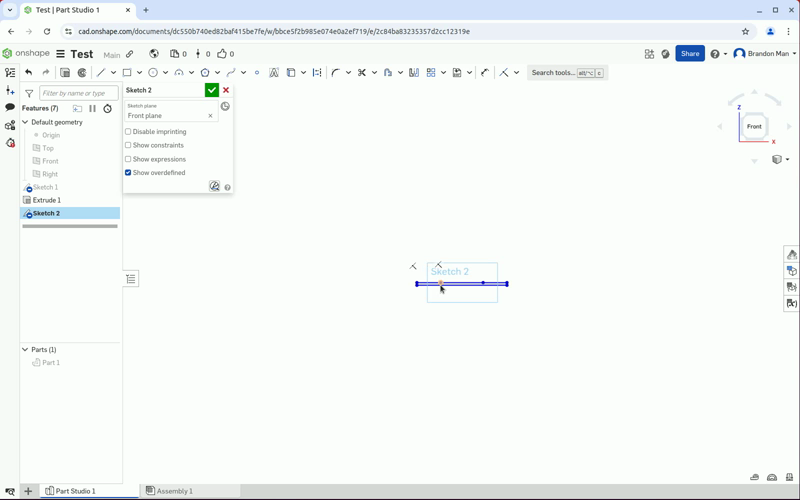
scroll(6)
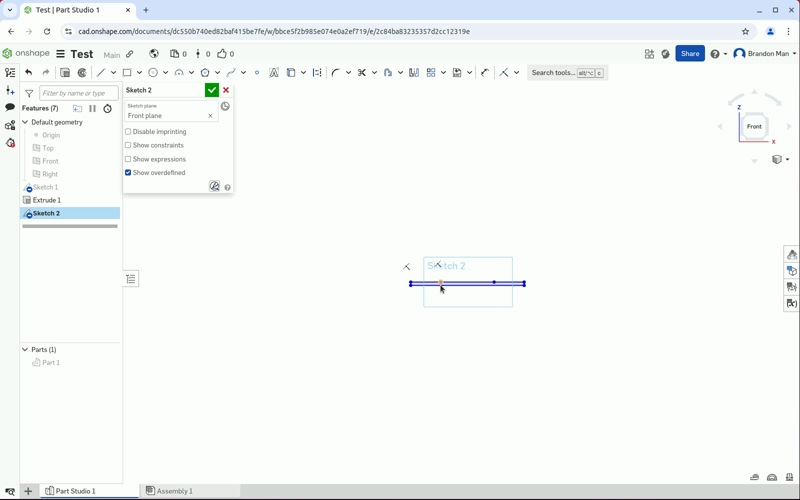
scroll(6)
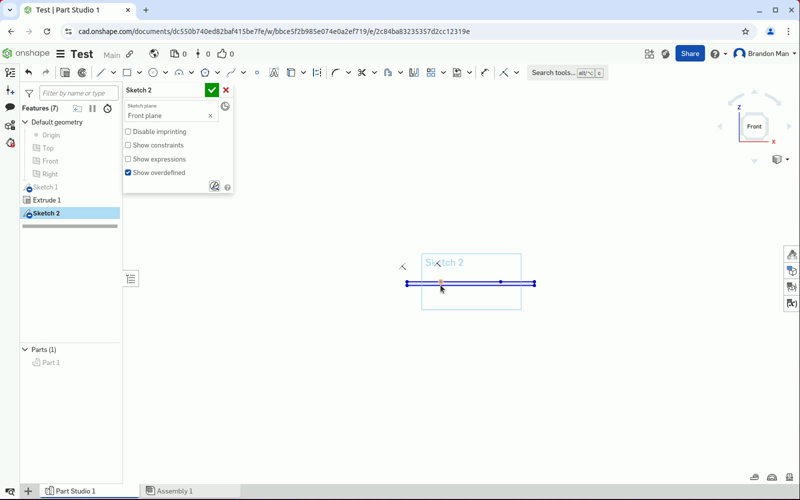
scroll(6)
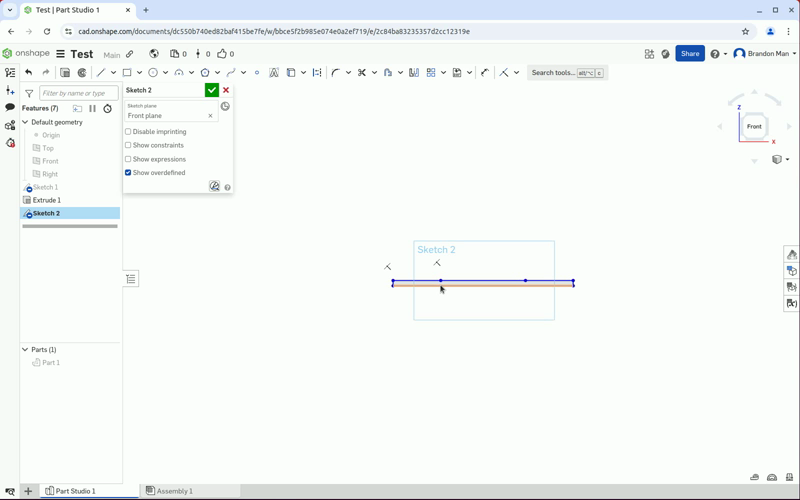
scroll(6)
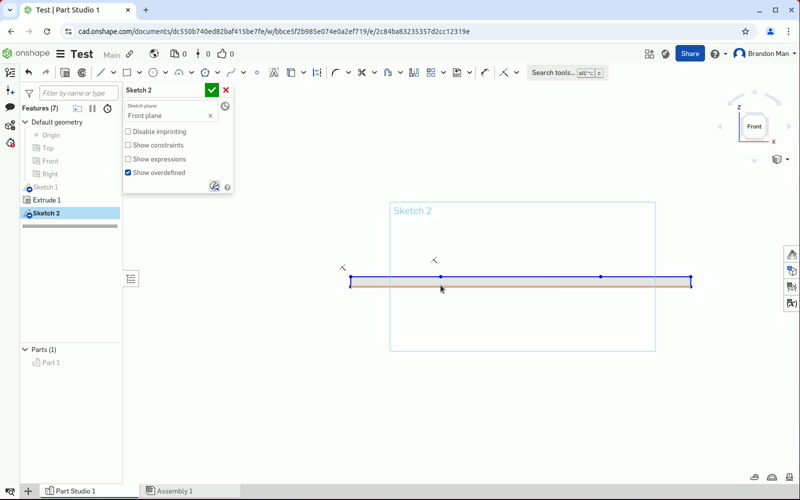
scroll(6)
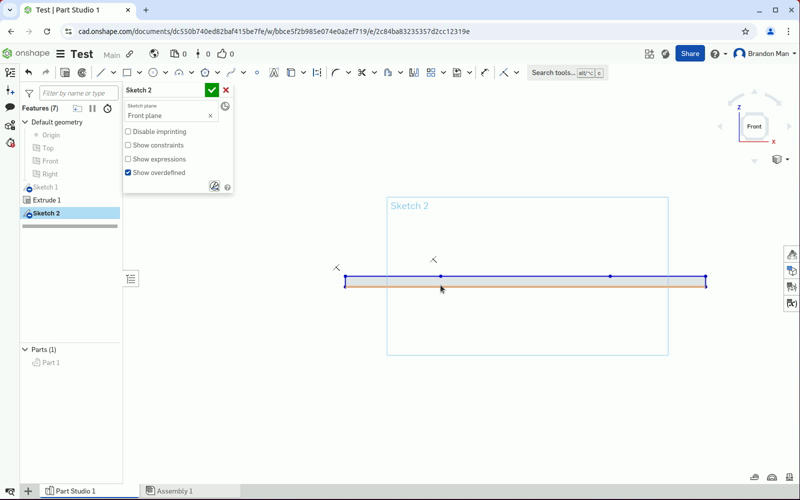
scroll(6)
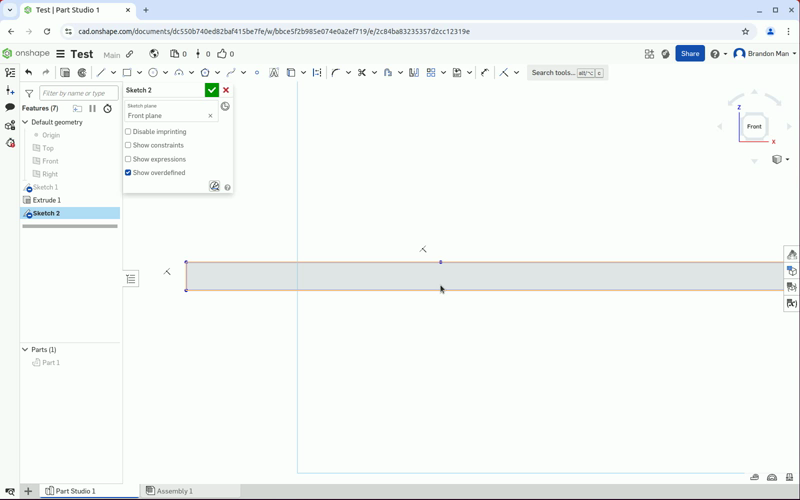
click(440, 284)
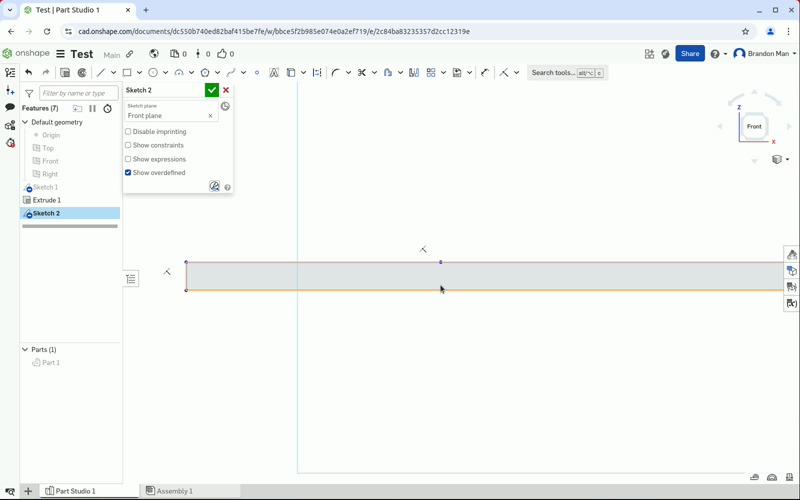
scroll(-6)
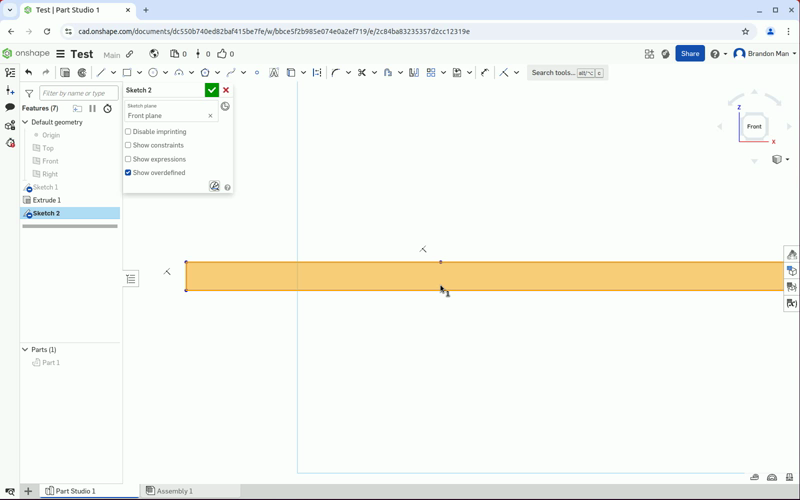
scroll(-6)
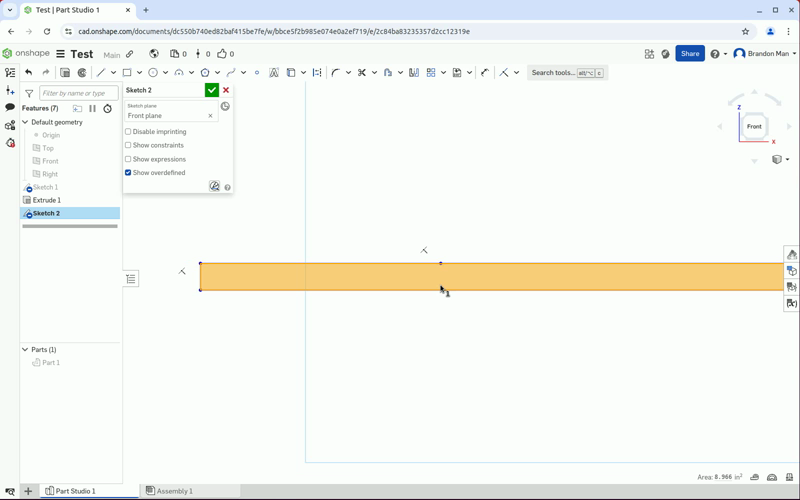
scroll(-6)
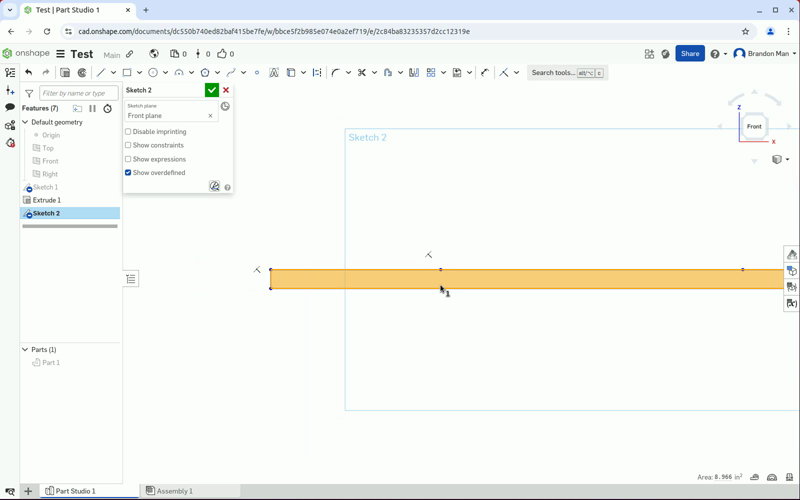
scroll(-6)
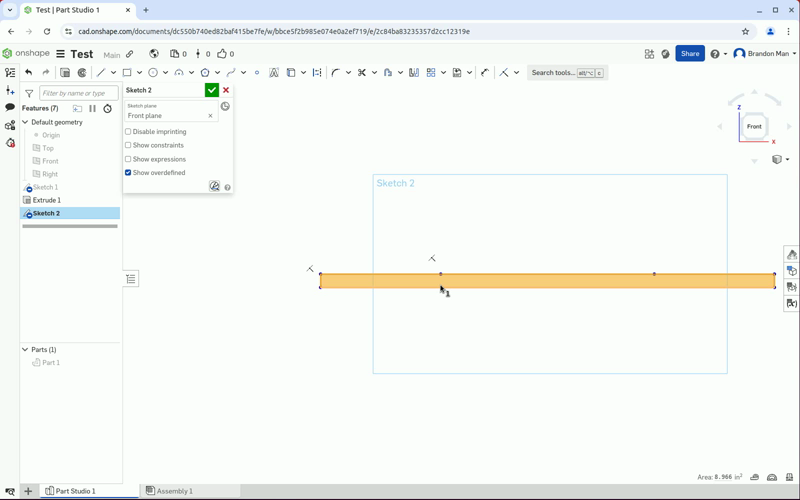
scroll(-6)
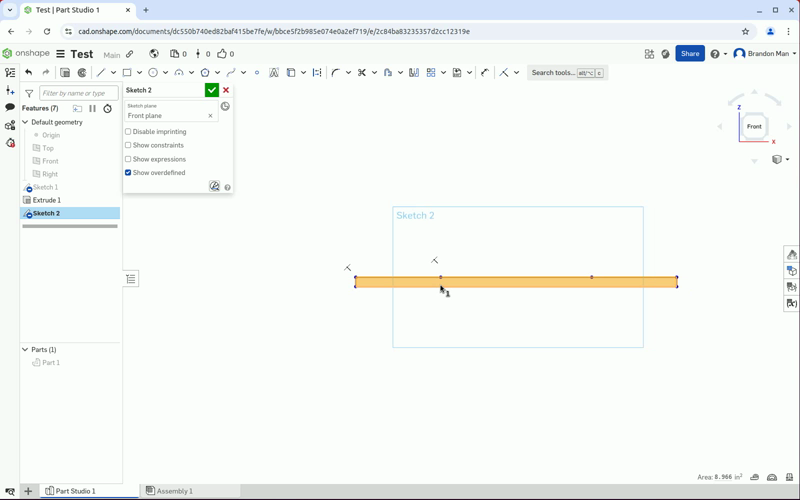
scroll(-6)
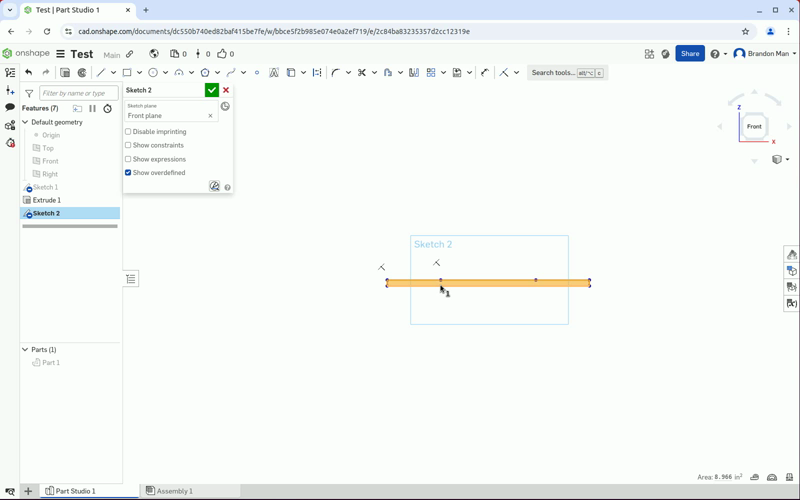
scroll(-6)
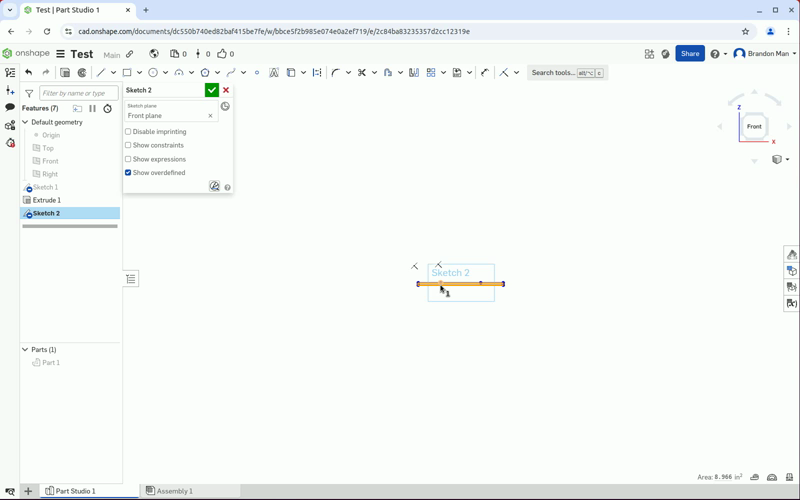
mouse_move(73, 352)
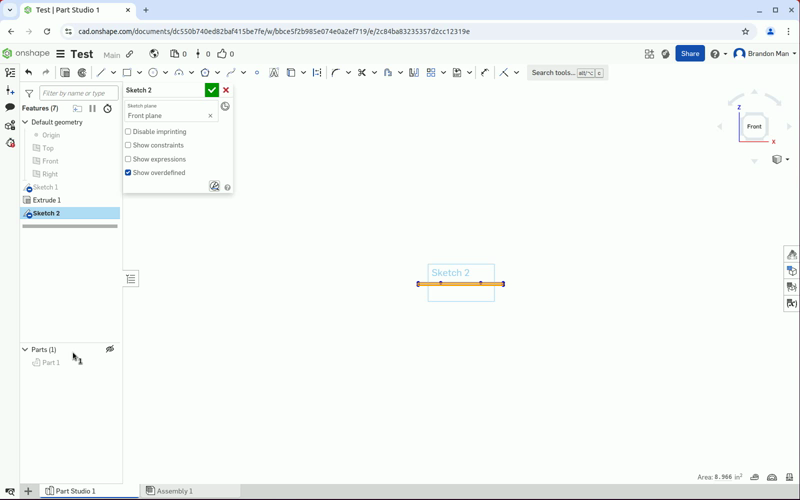
key(shift+y)
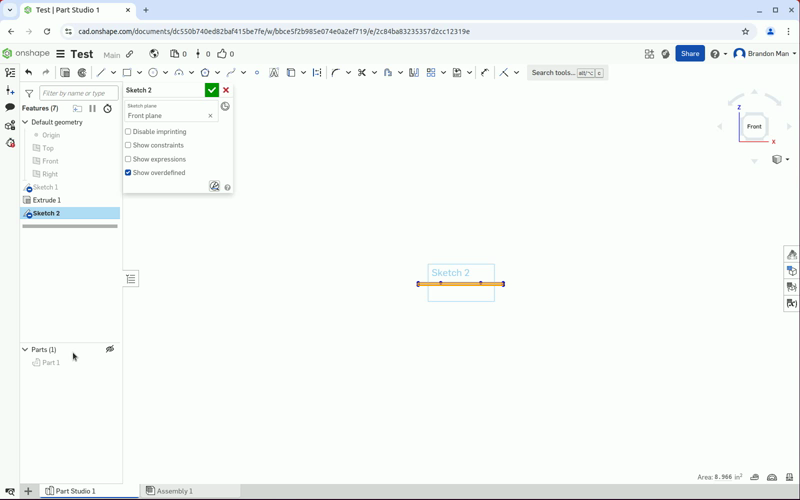
key(shift+e)
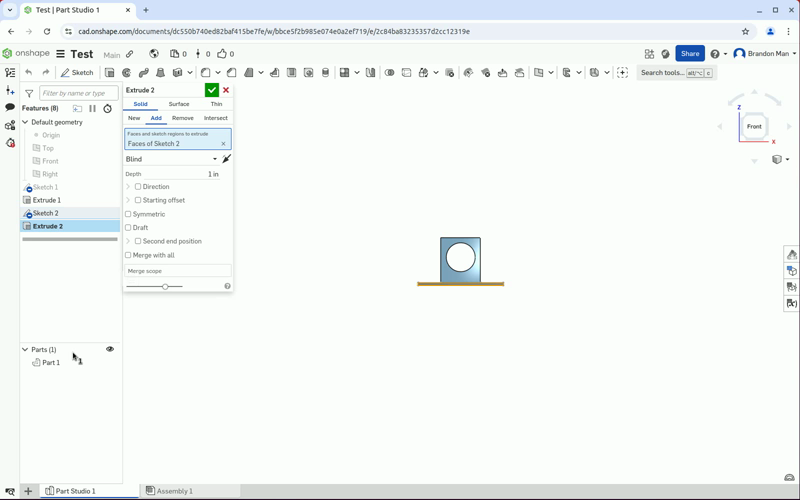
mouse_move(143, 106)
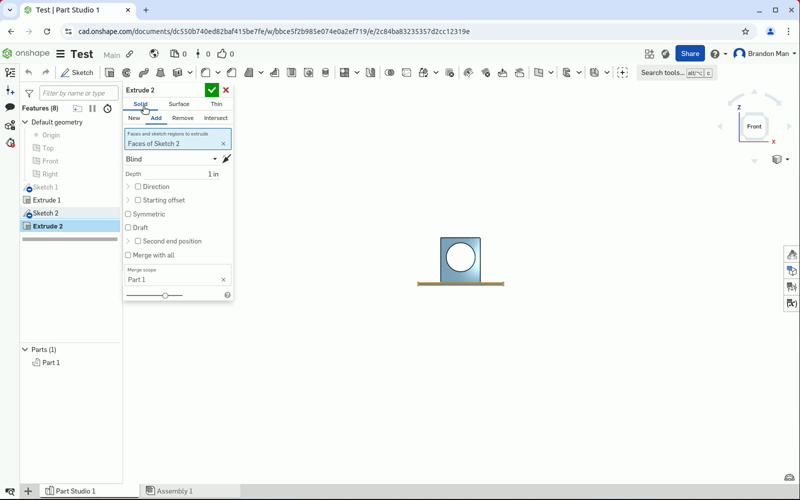
click(143, 106)
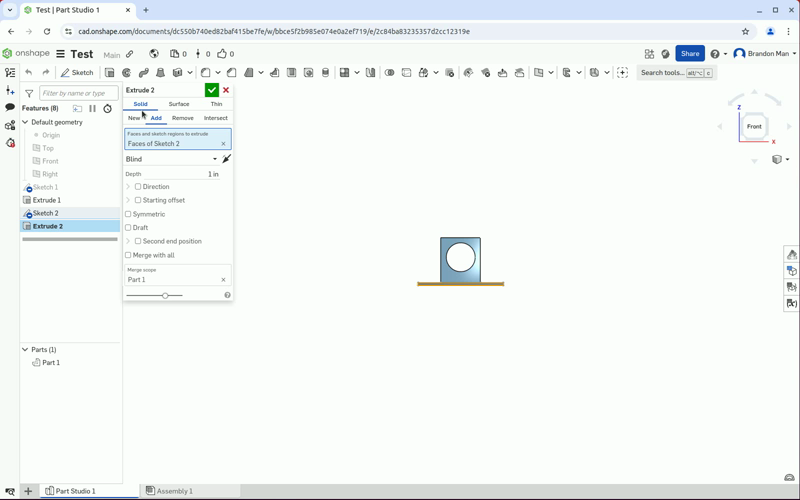
mouse_move(137, 120)
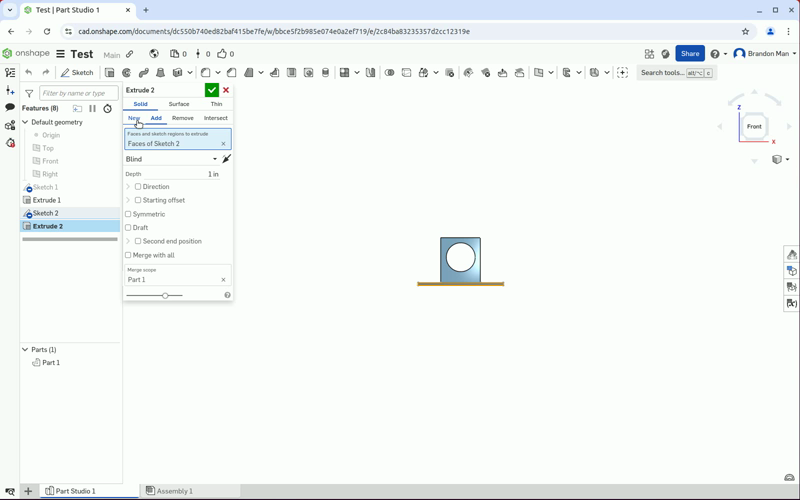
click(137, 120)
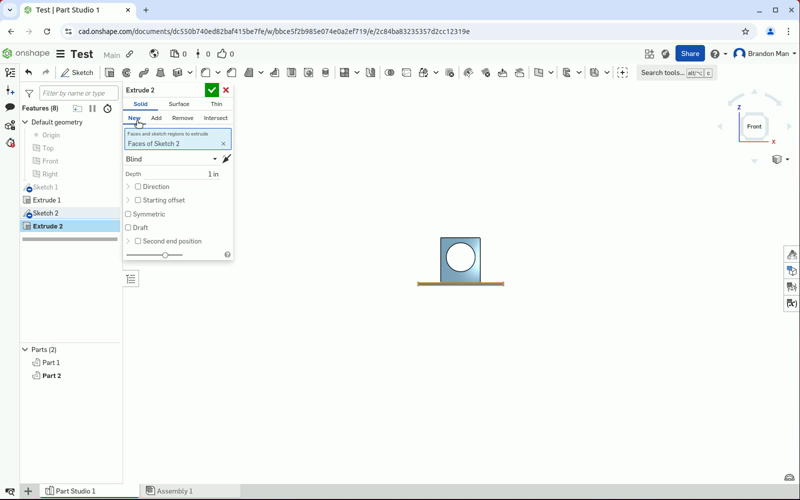
key(tab, 4)
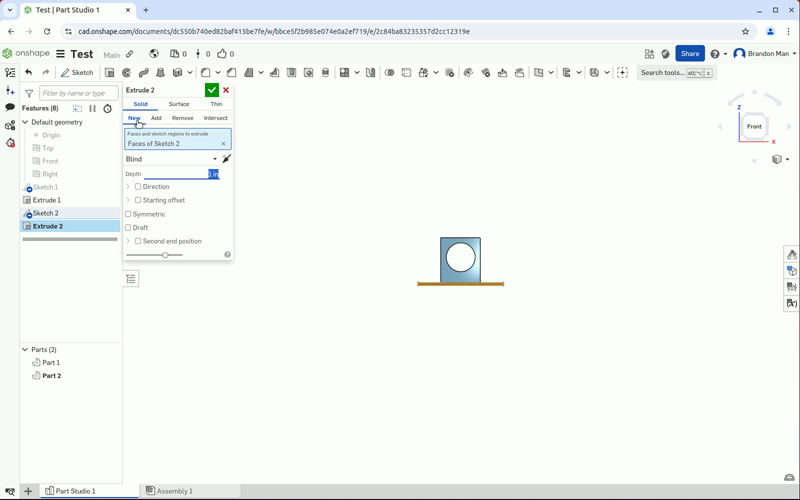
text(23.108)
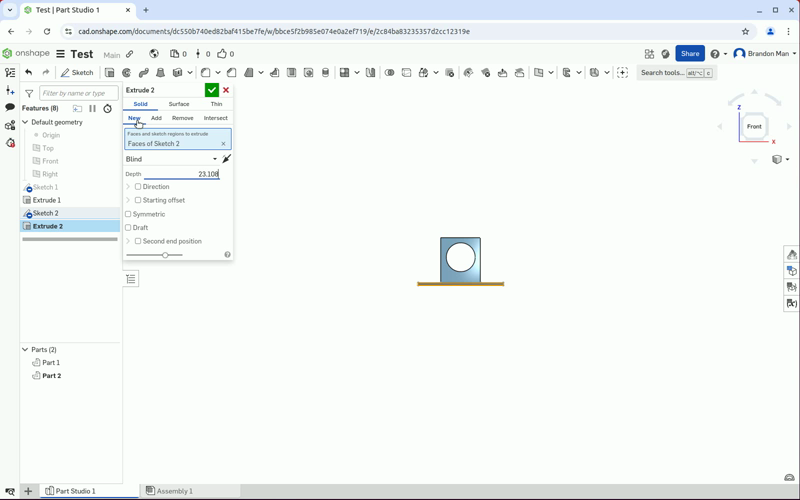
key(enter)
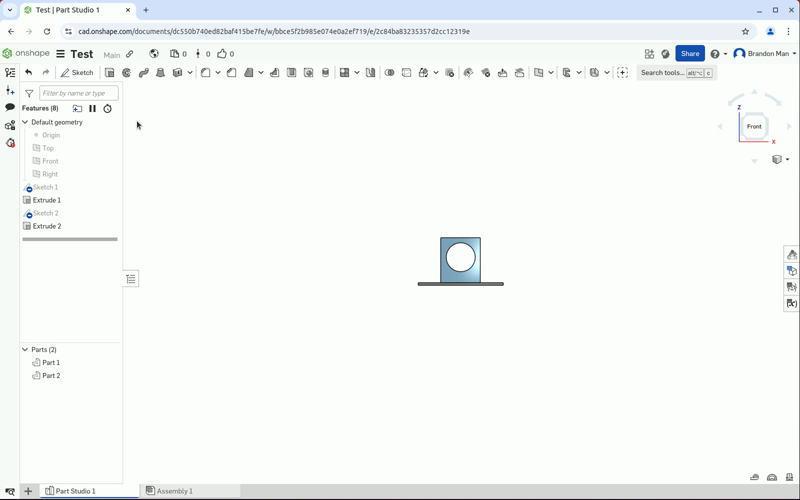
key(shift+h)
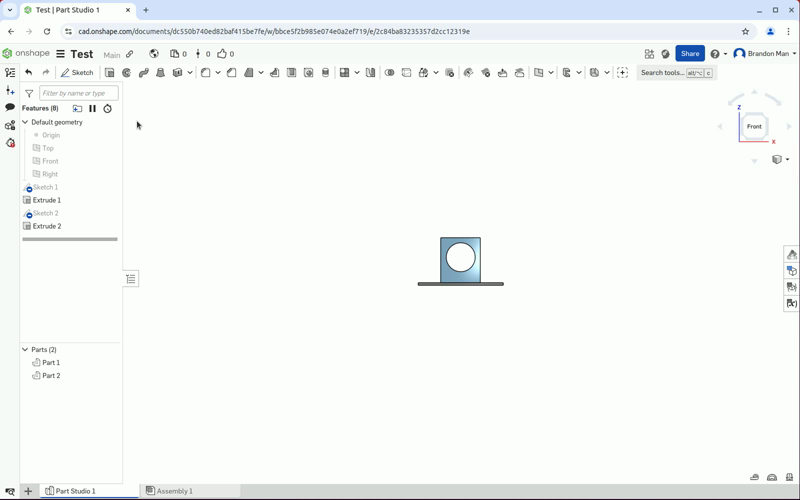
key(shift+h)
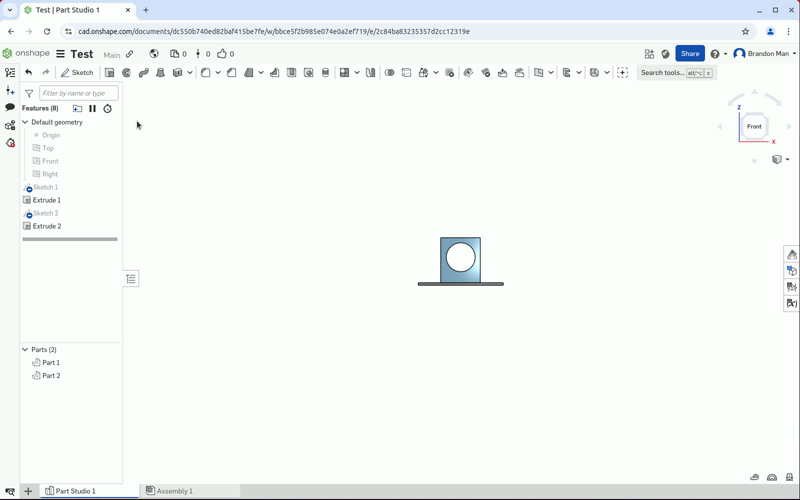
mouse_move(73, 189)
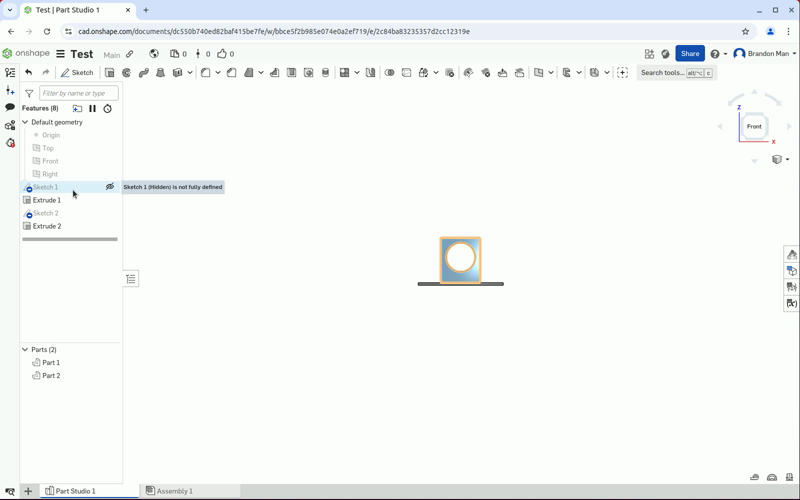
click(73, 189)
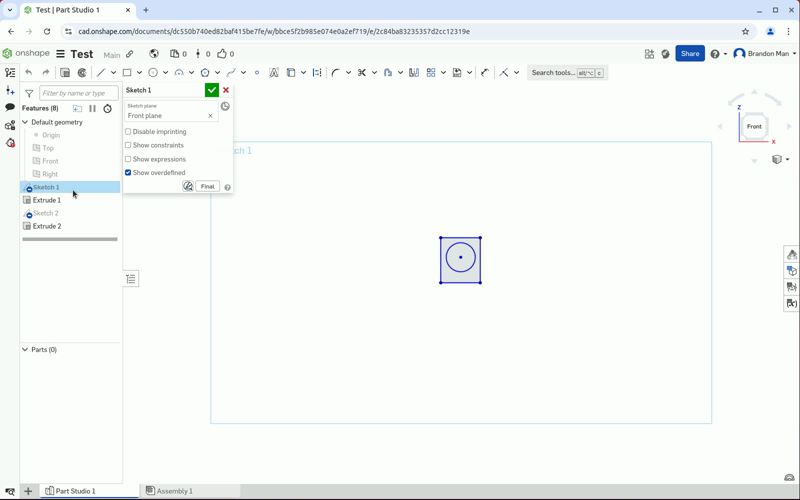
mouse_move(229, 92)
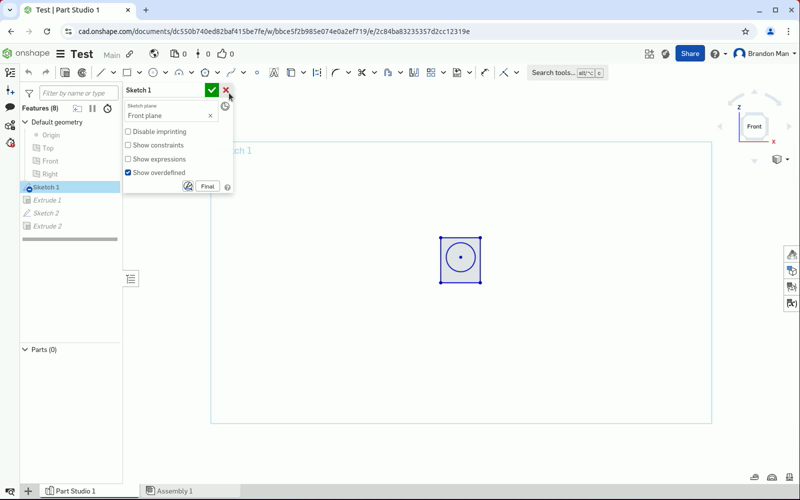
click(229, 92)
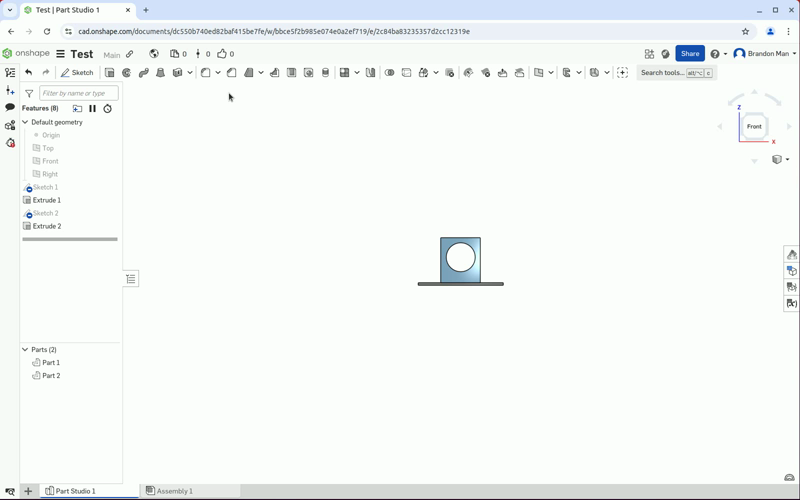
mouse_move(73, 352)
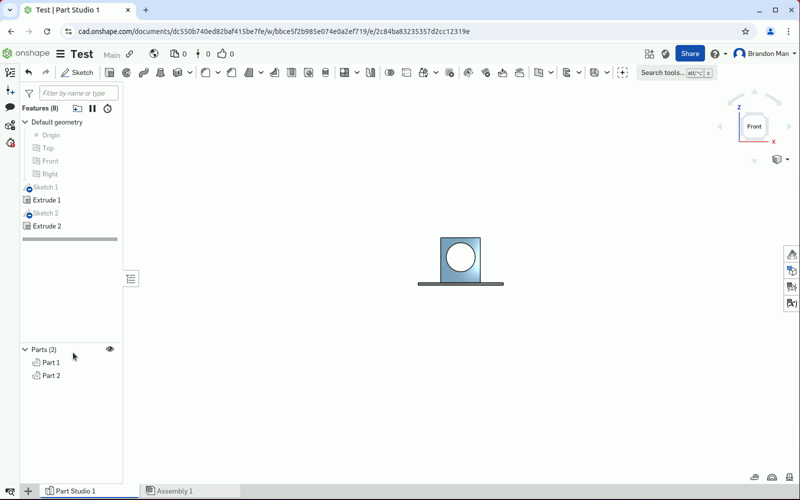
key(y)
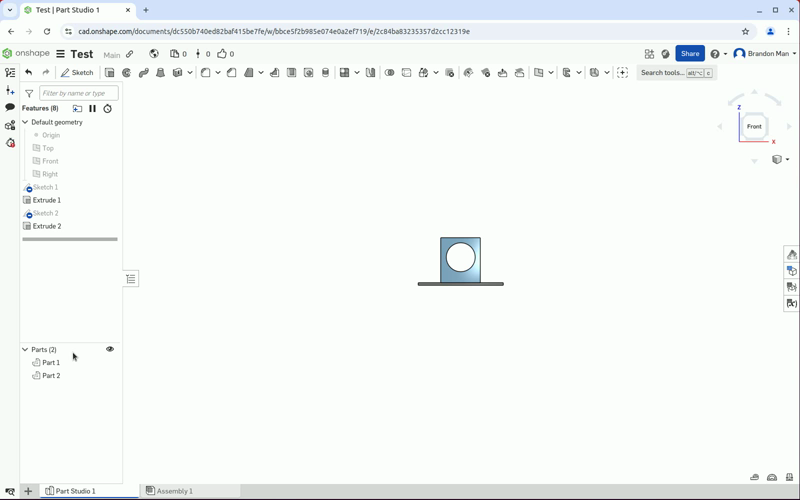
key(shift+p)
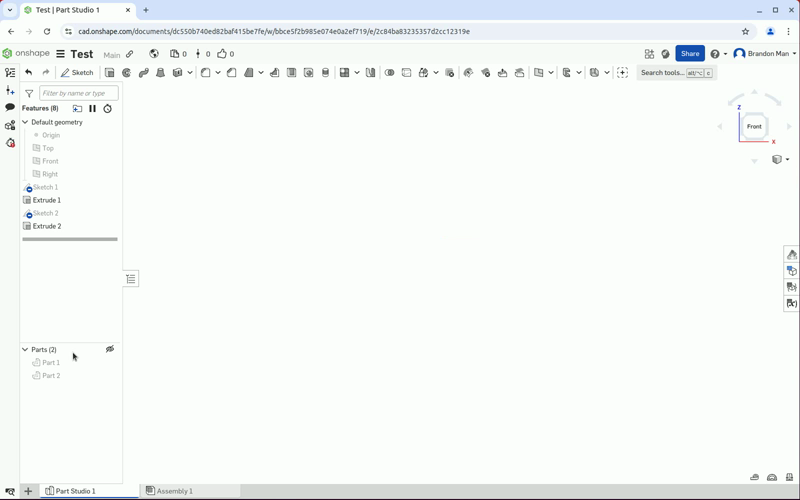
key(space)
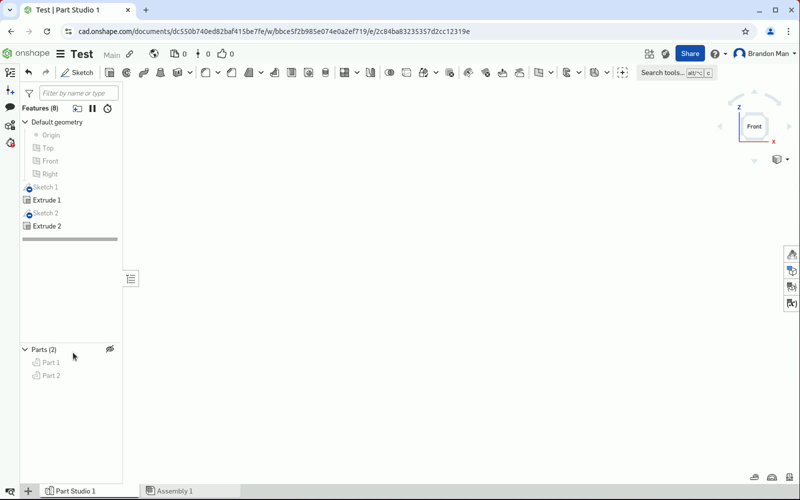
key_down(shift)
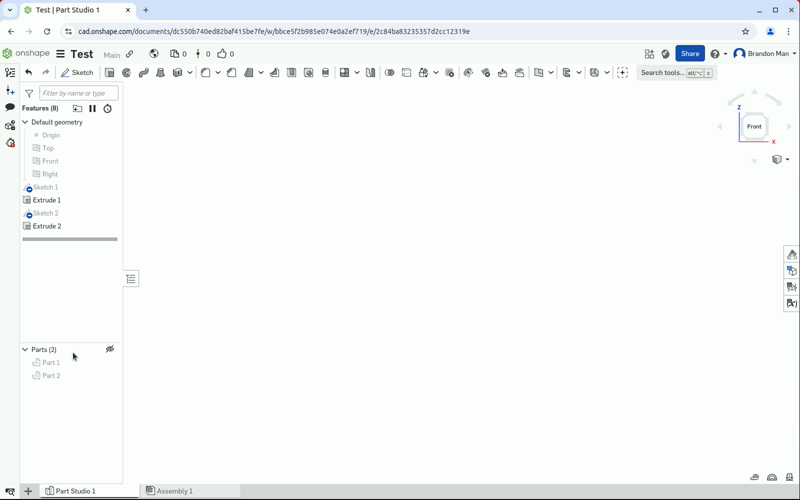
key(left)
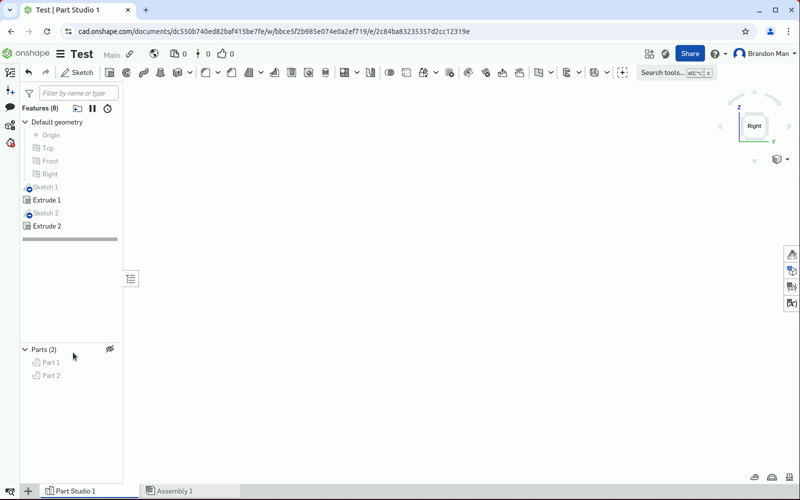
key_up(shift)
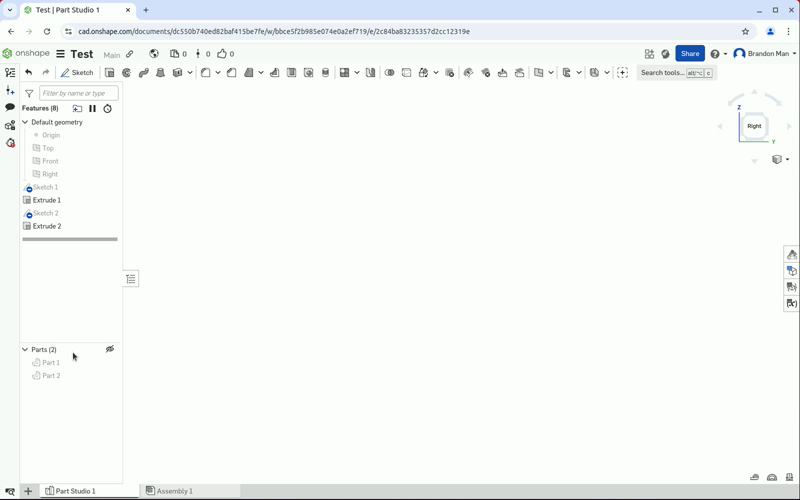
mouse_move(73, 352)
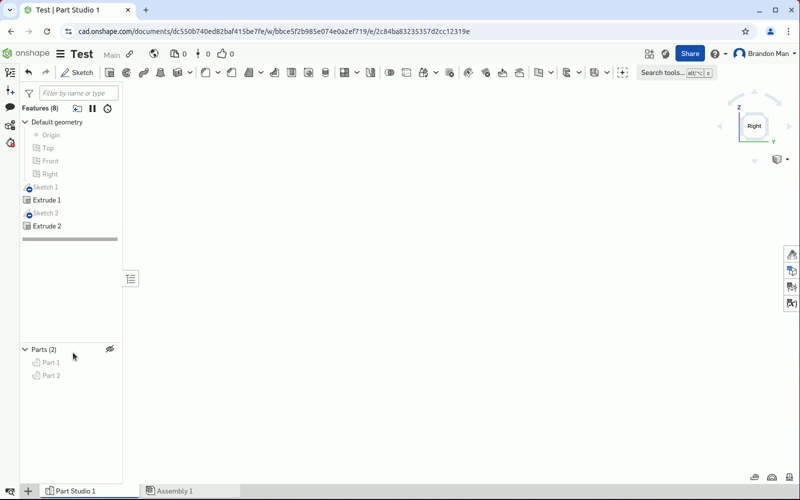
key(shift+y)
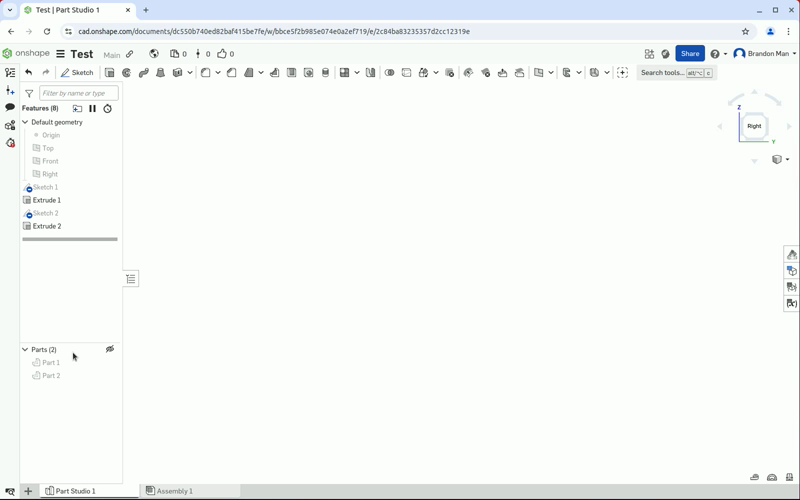
key(shift+s)
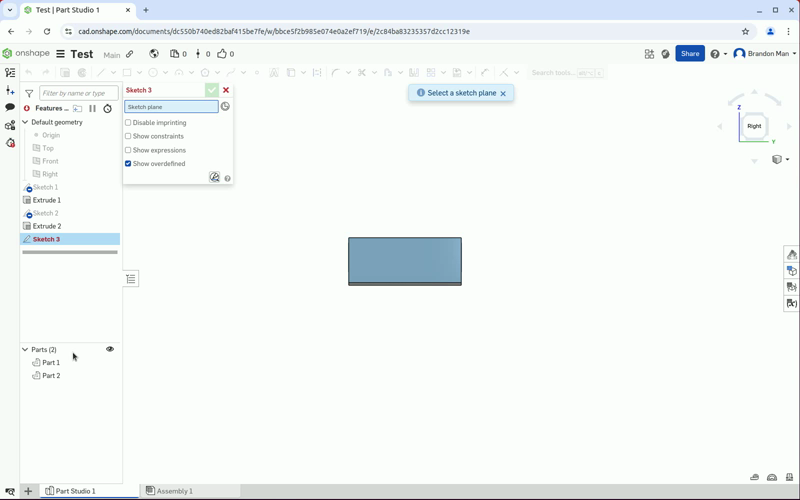
mouse_move(73, 176)
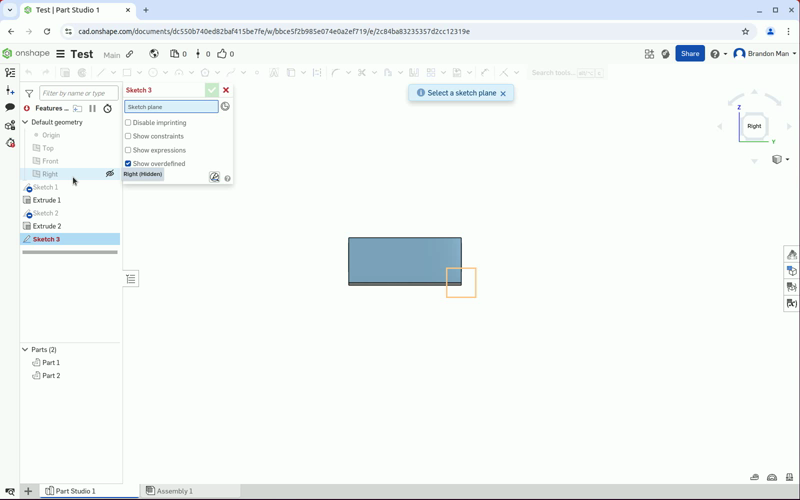
click(73, 176)
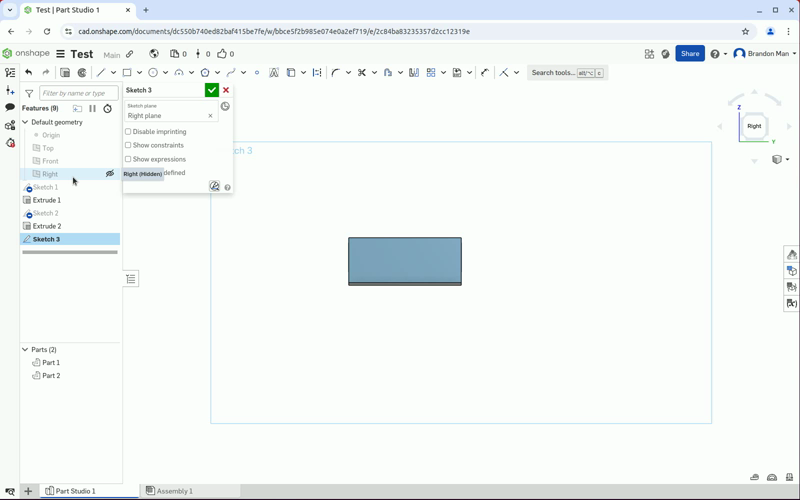
mouse_move(73, 352)
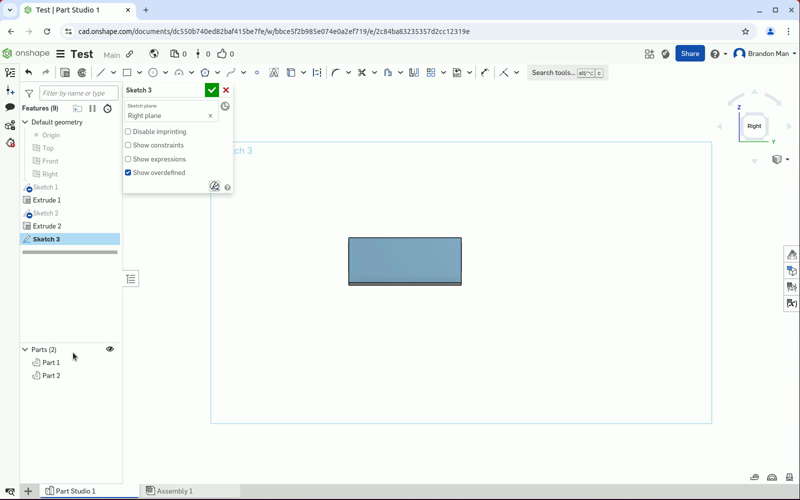
key(y)
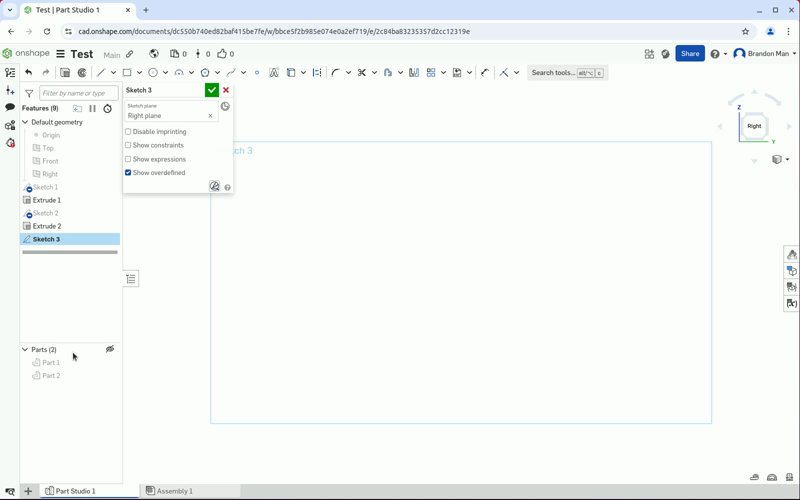
key(l)
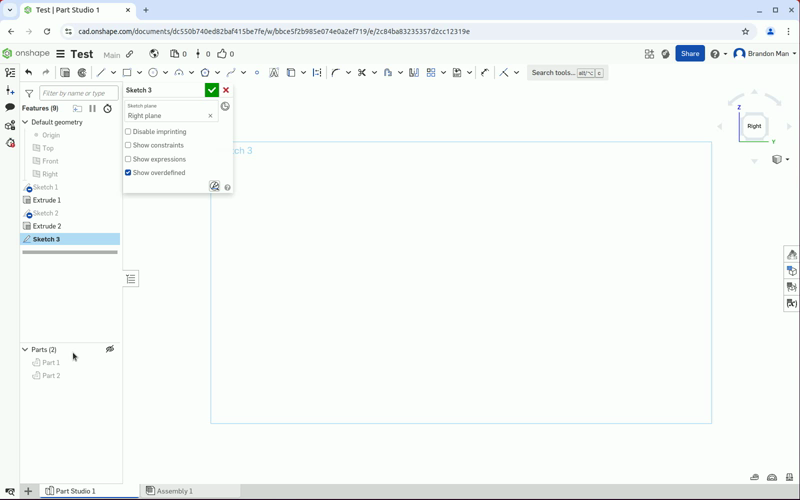
key_down(shift)
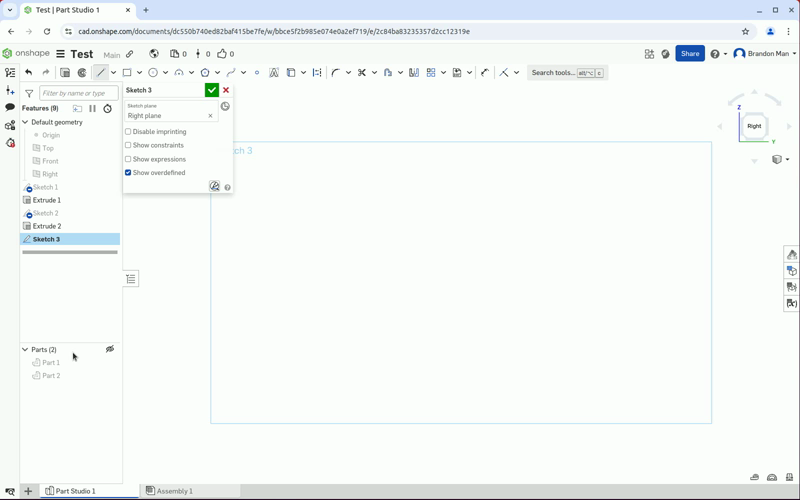
mouse_move(353, 282)
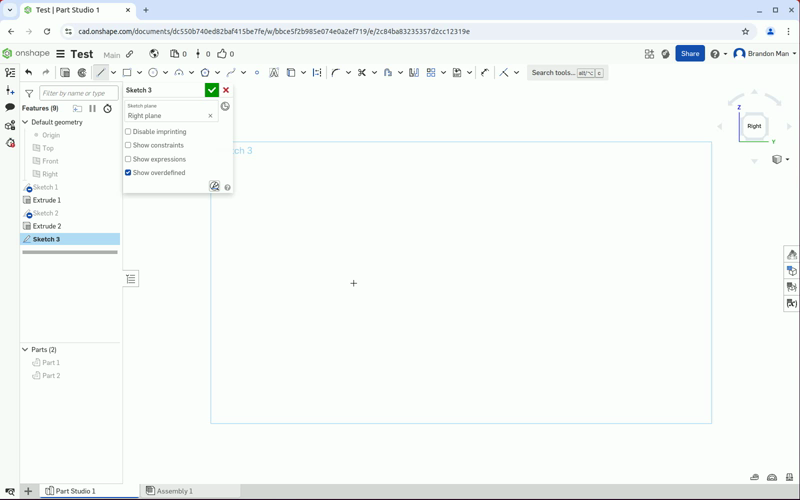
click(353, 282)
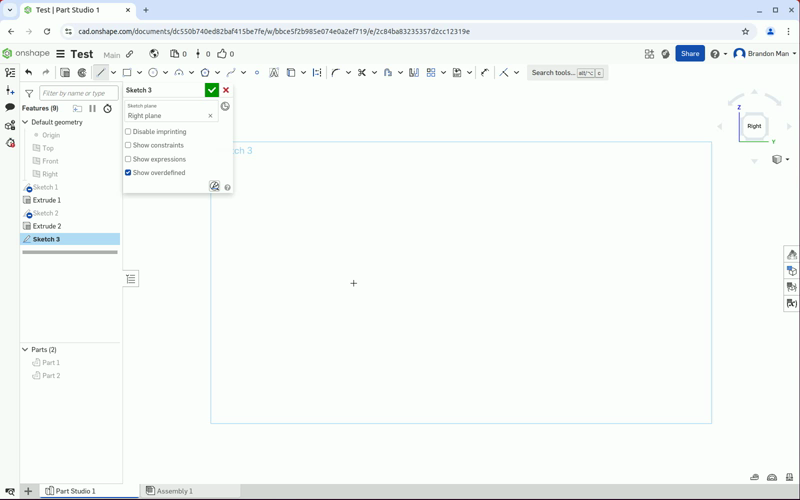
key_up(shift)
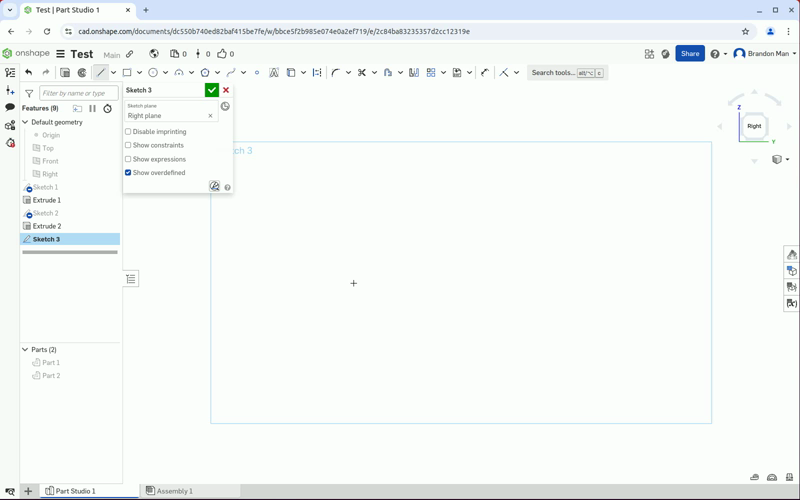
key_down(shift)
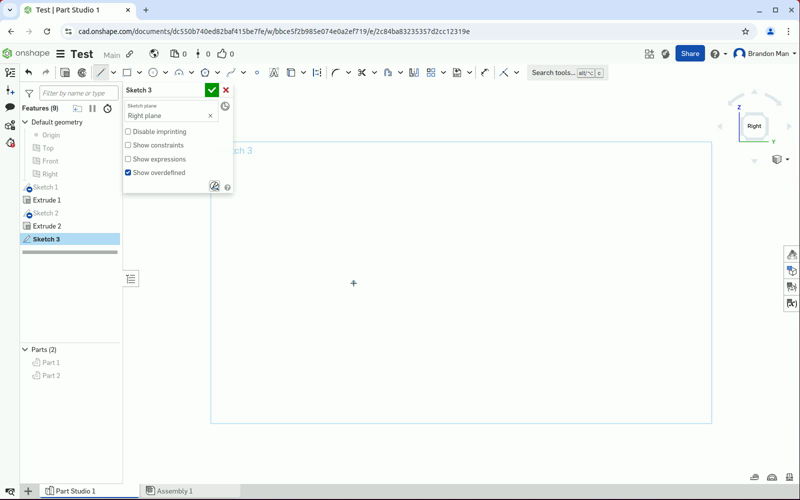
mouse_move(383, 282)
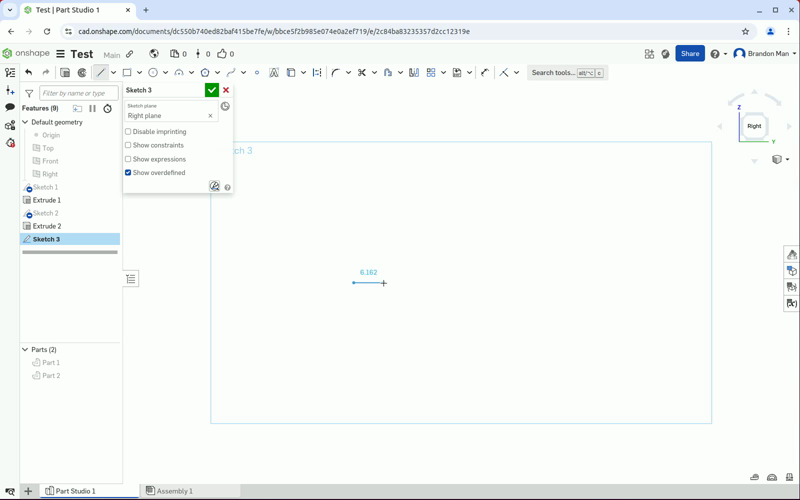
mouse_move(371, 282)
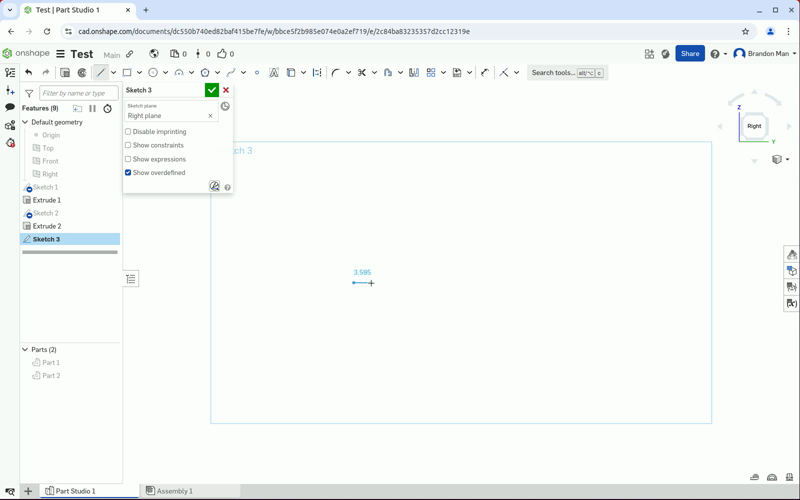
click(371, 282)
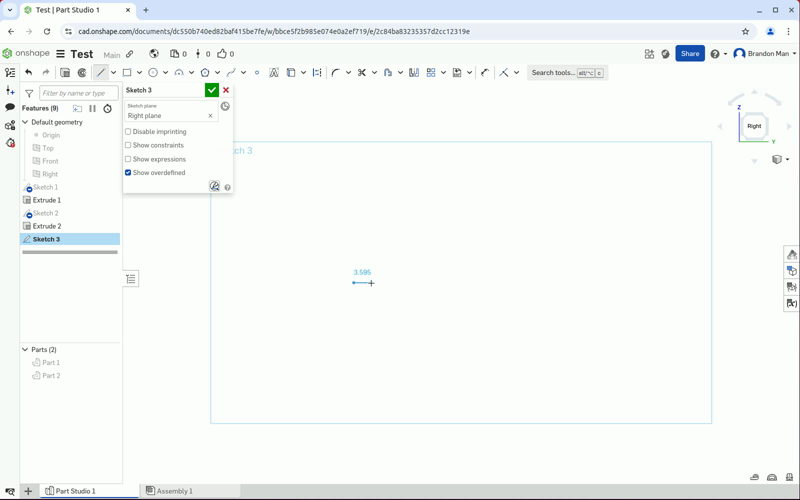
key_up(shift)
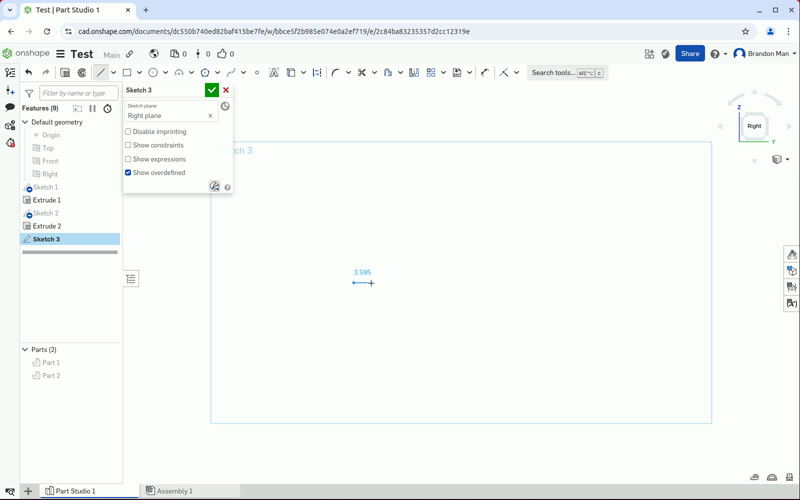
key_down(shift)
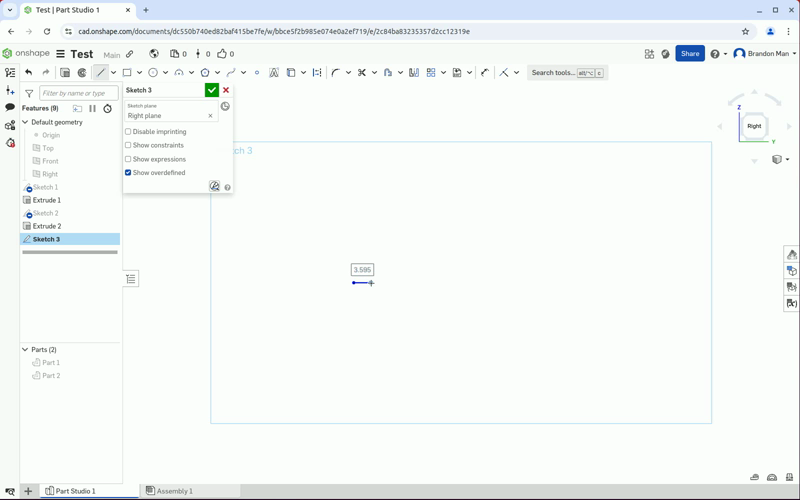
mouse_move(401, 282)
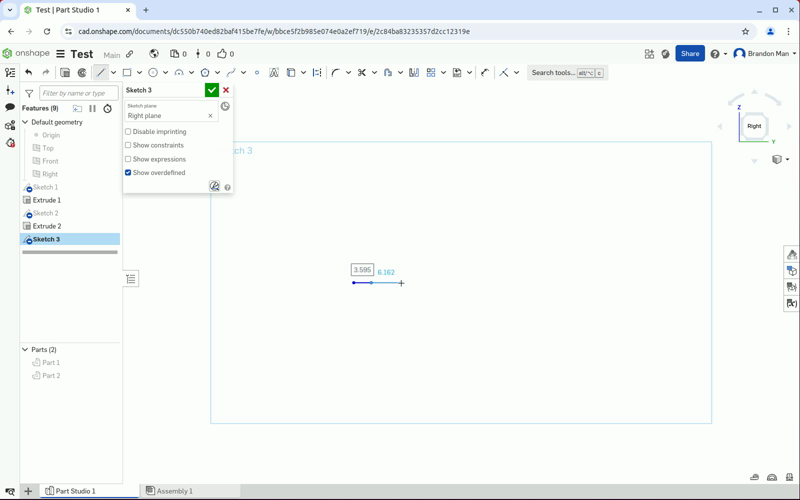
mouse_move(371, 237)
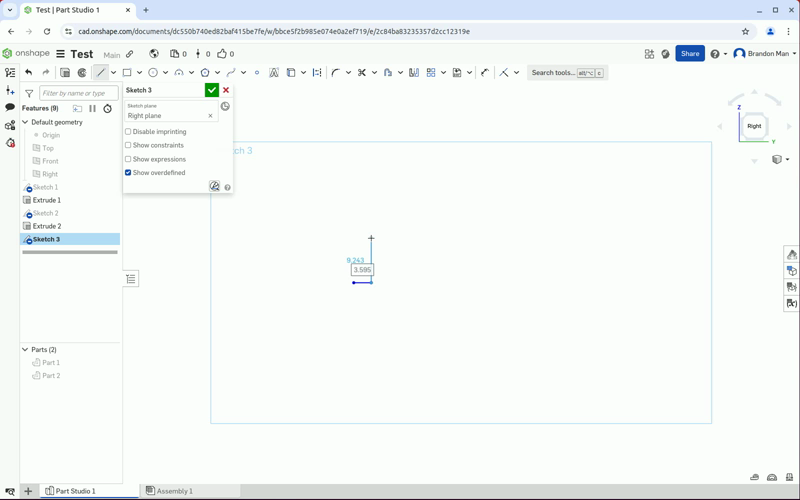
click(371, 237)
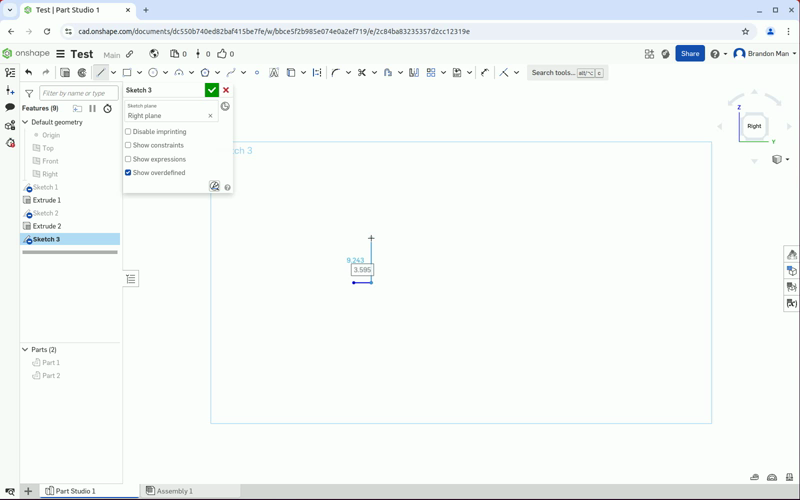
key_up(shift)
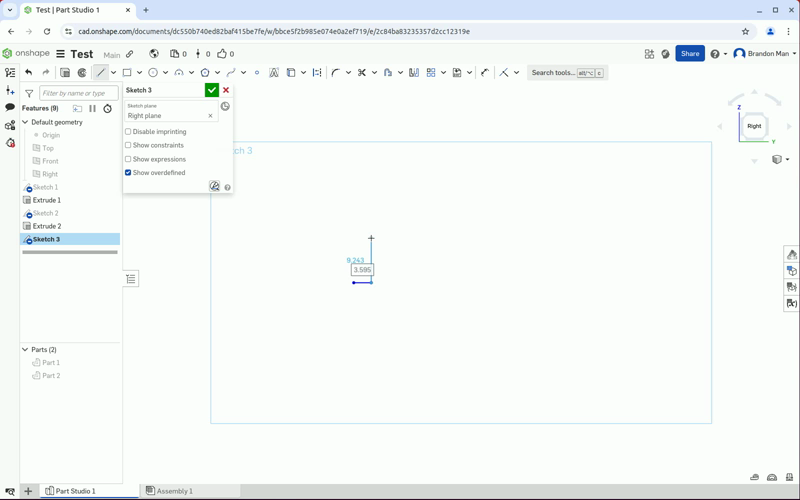
key_down(shift)
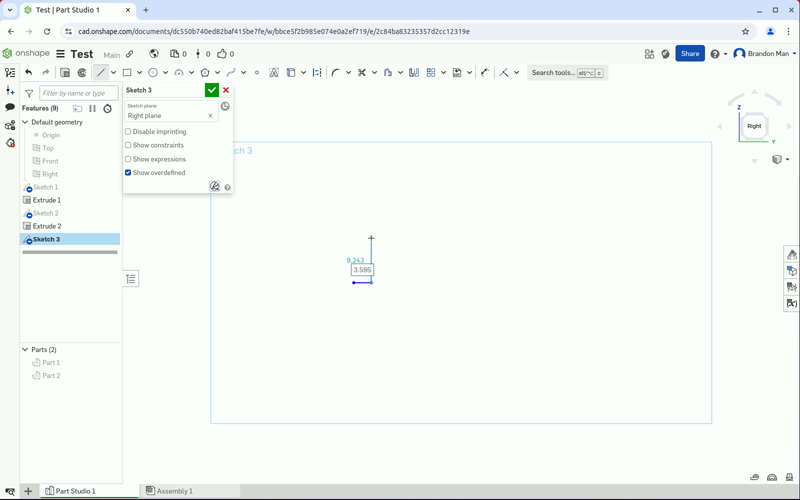
mouse_move(401, 237)
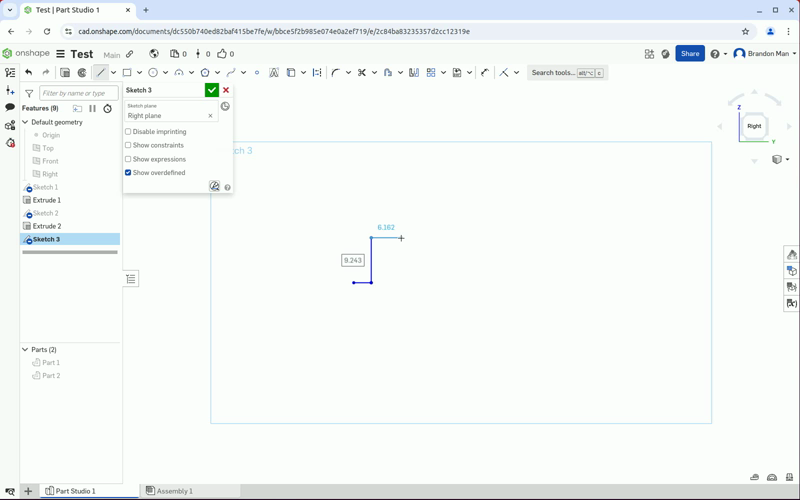
mouse_move(353, 237)
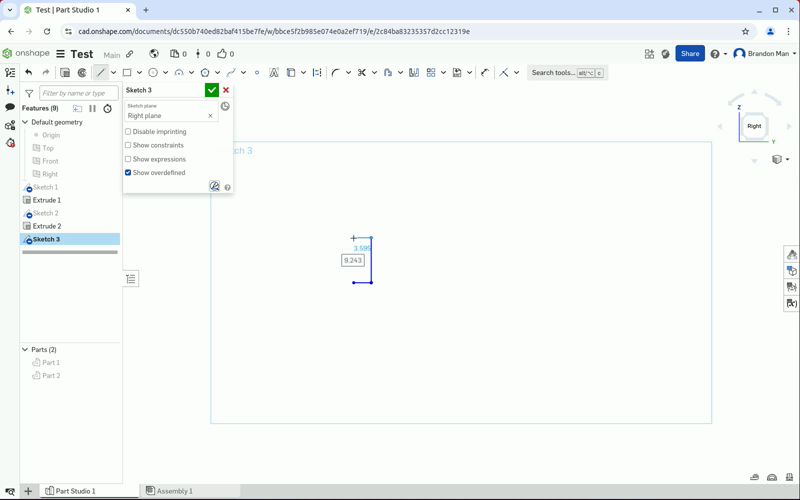
click(353, 237)
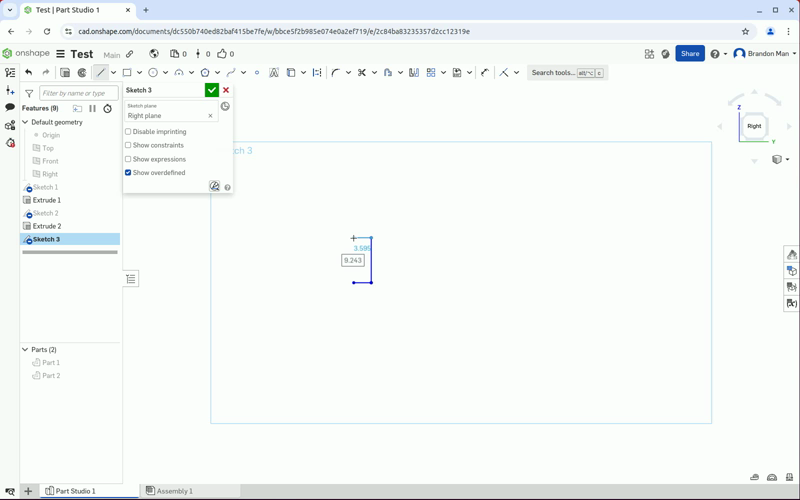
key_up(shift)
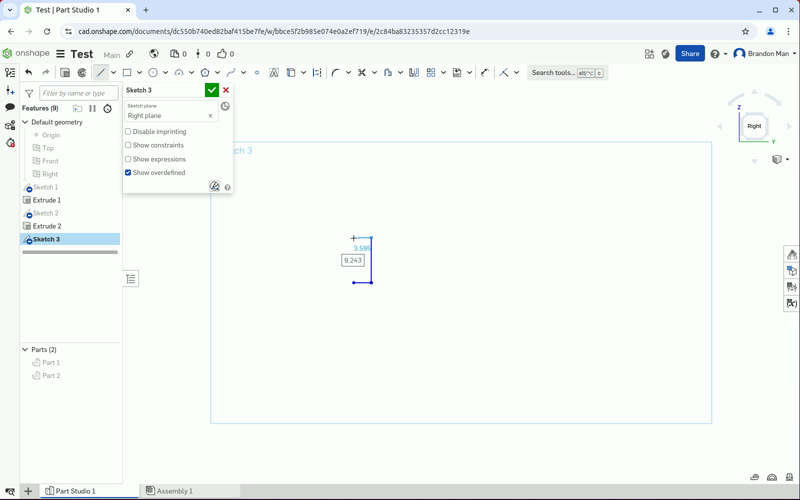
mouse_move(383, 237)
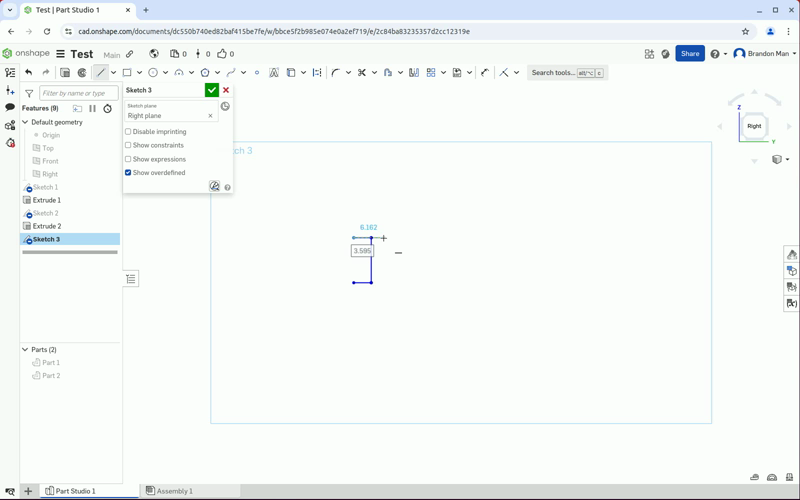
key_down(shift)
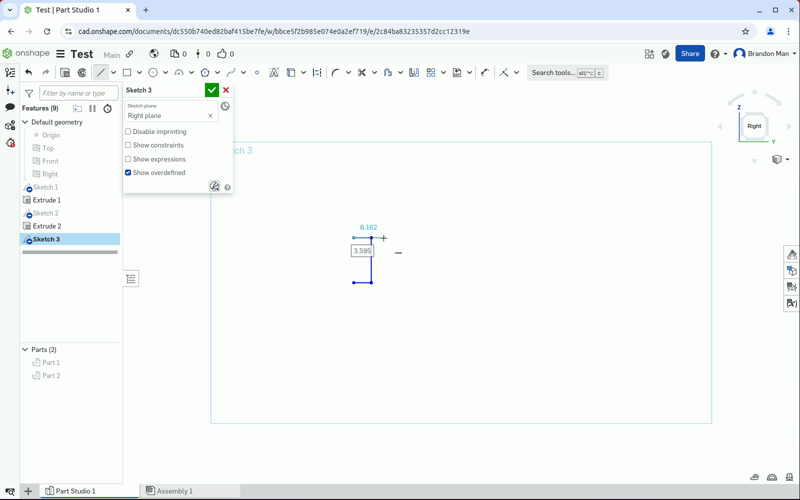
mouse_move(353, 282)
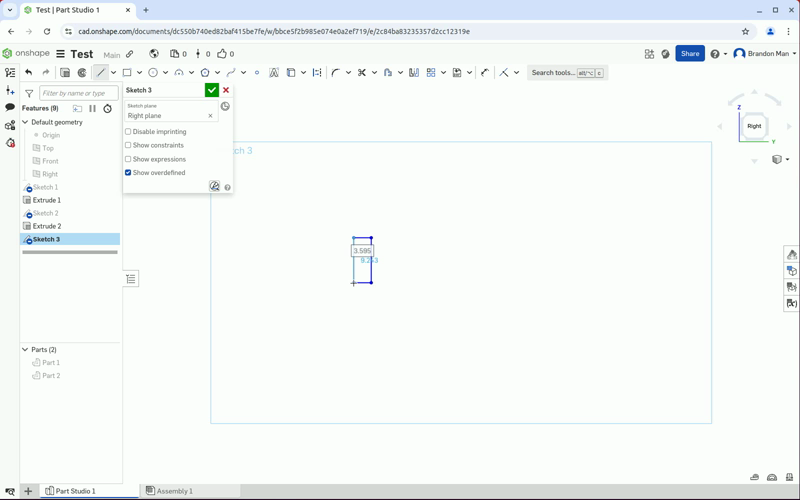
key_up(shift)
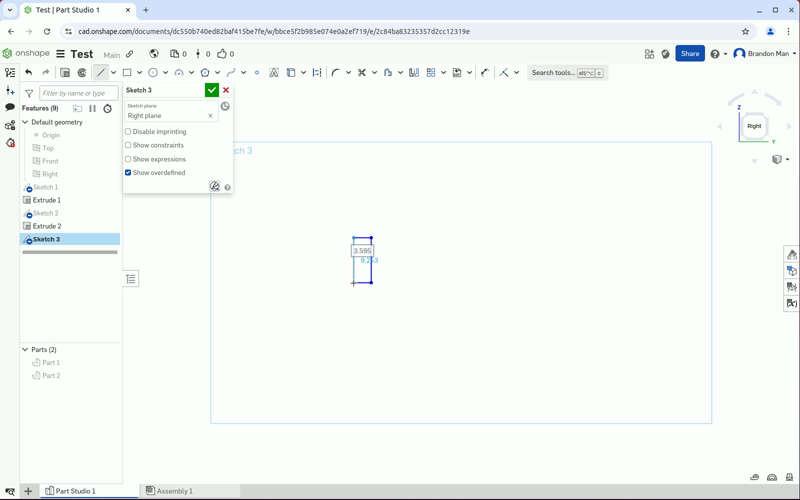
click(353, 282)
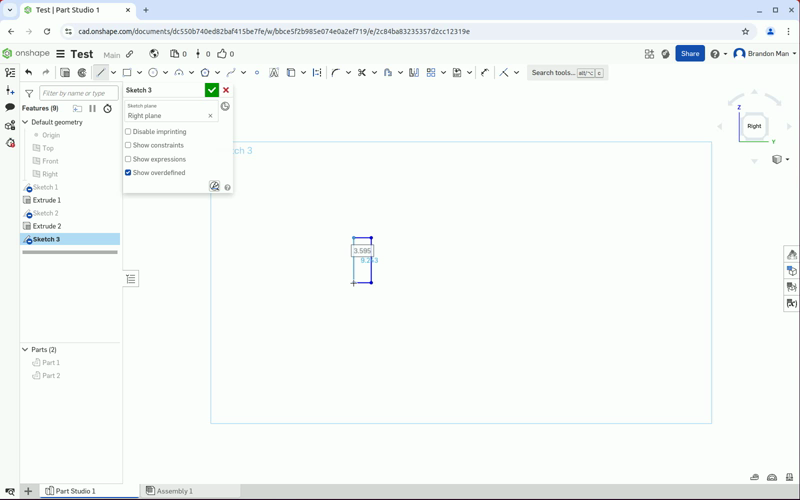
key(esc)
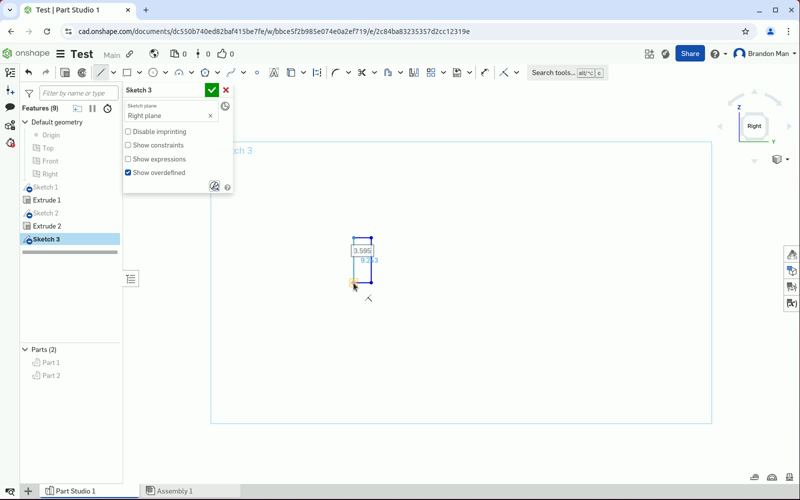
mouse_move(357, 240)
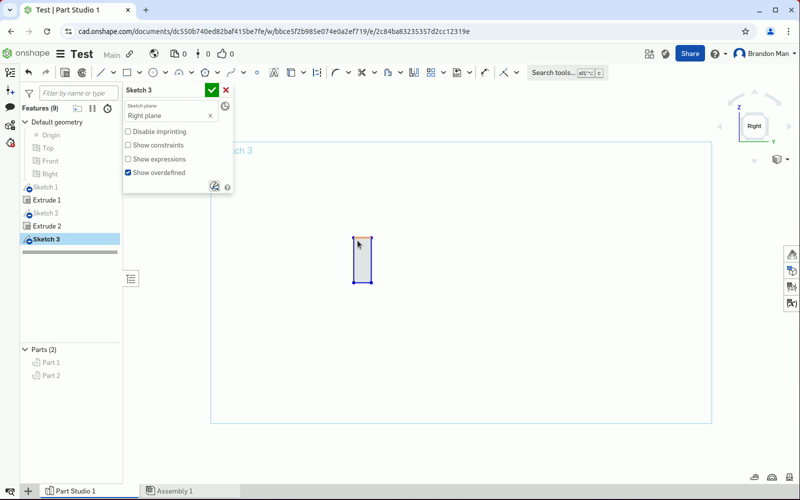
scroll(6)
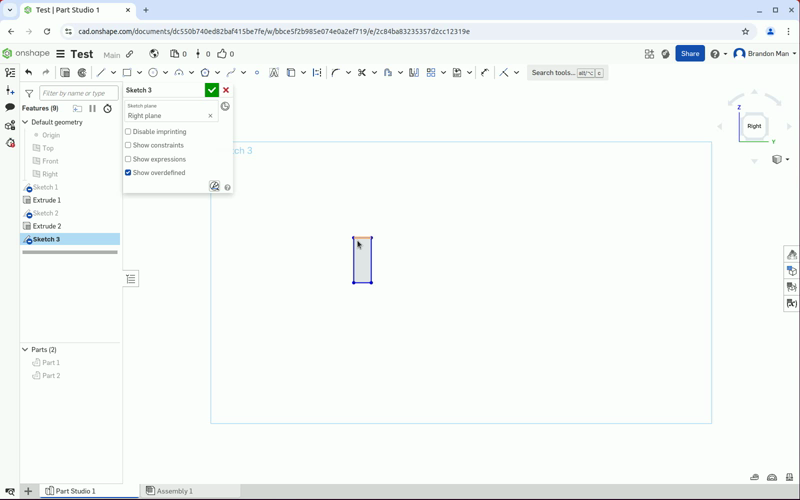
scroll(6)
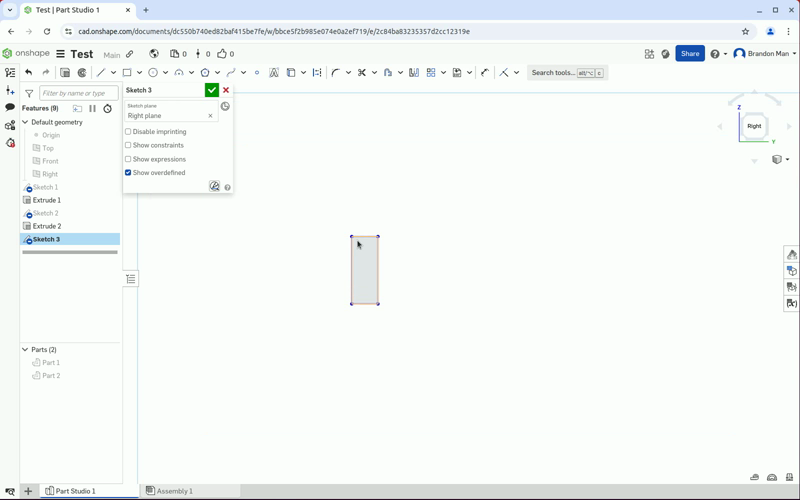
scroll(6)
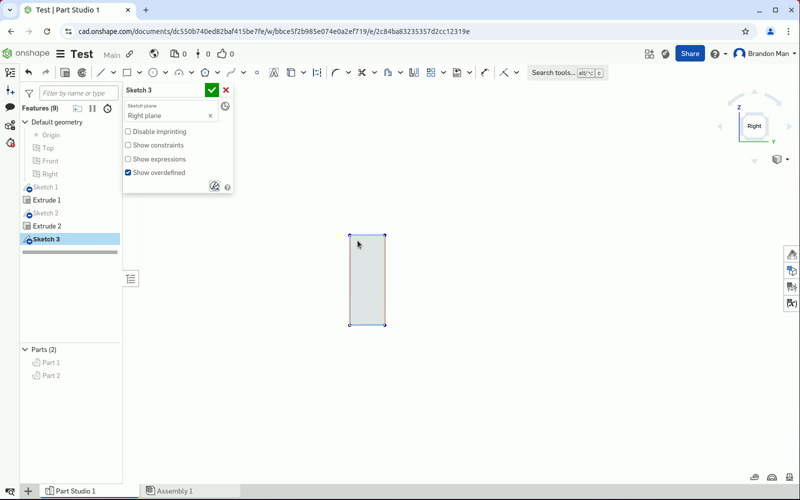
scroll(6)
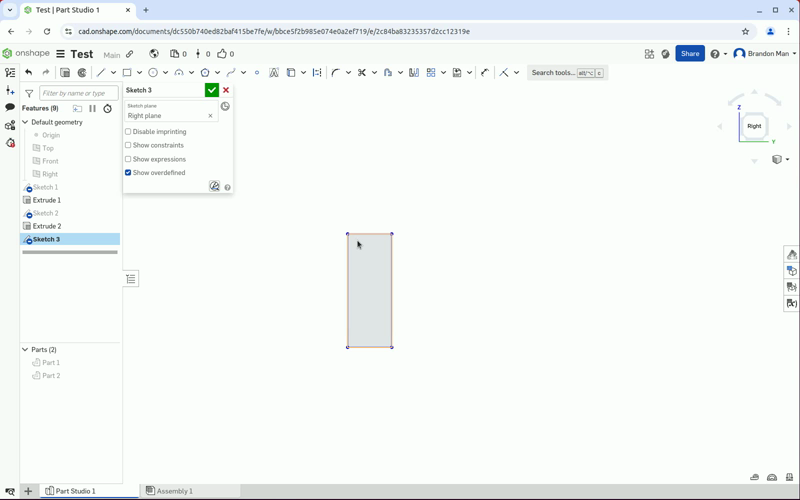
scroll(6)
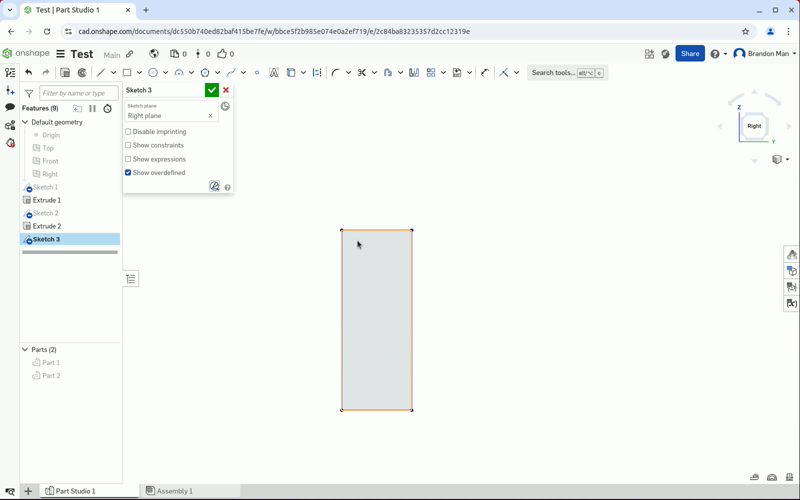
scroll(6)
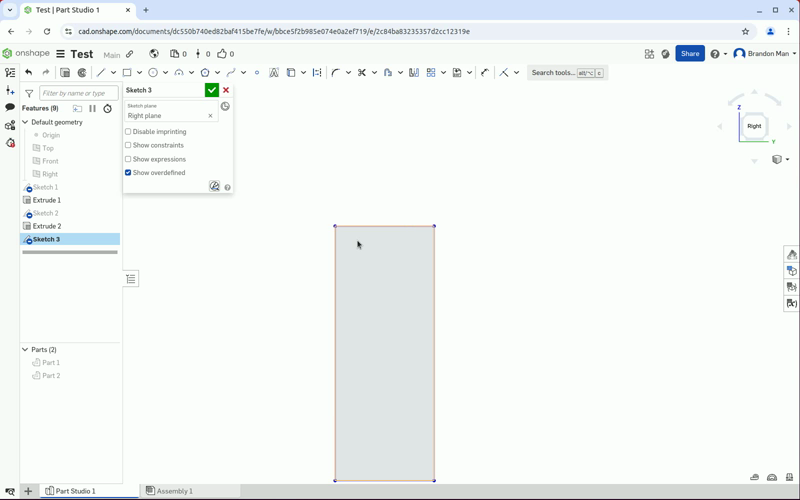
scroll(6)
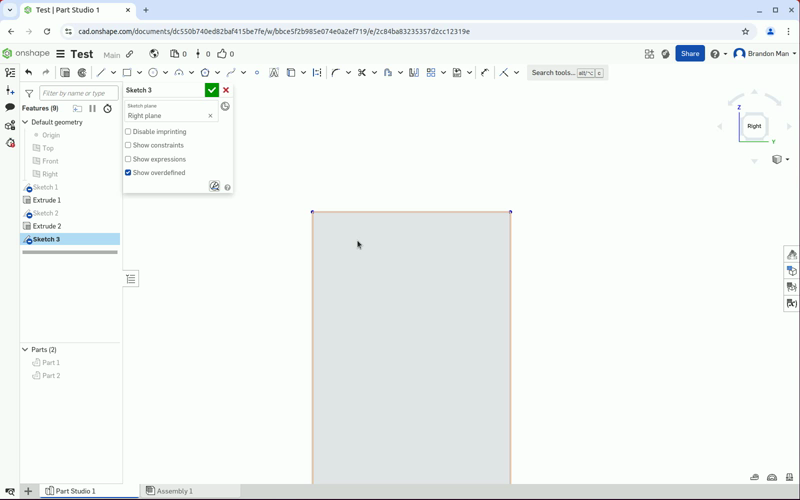
click(357, 240)
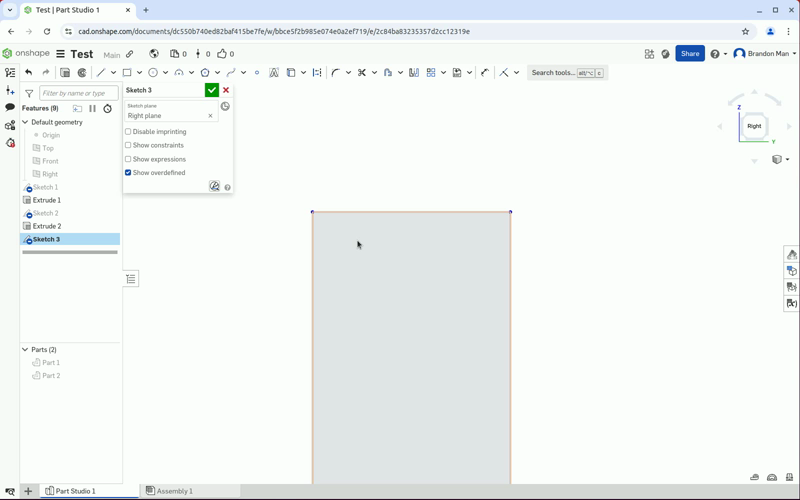
scroll(-6)
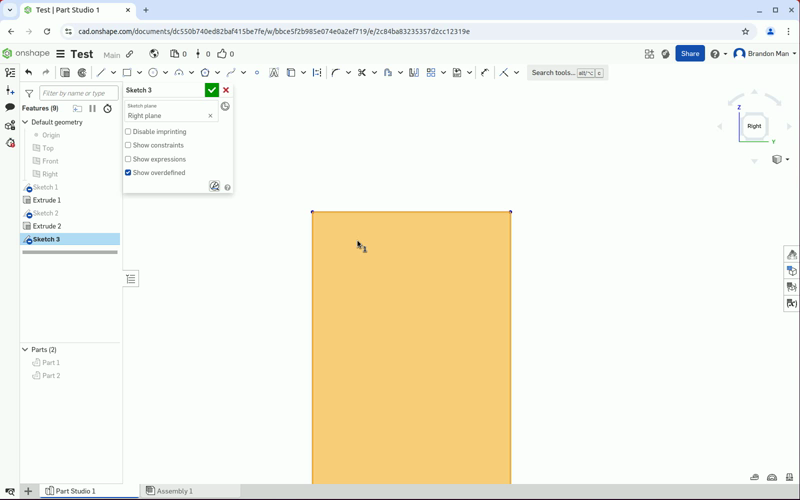
scroll(-6)
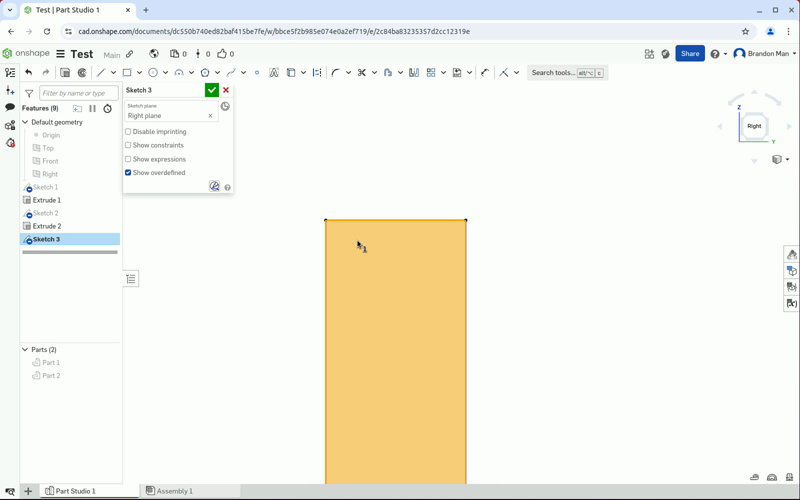
scroll(-6)
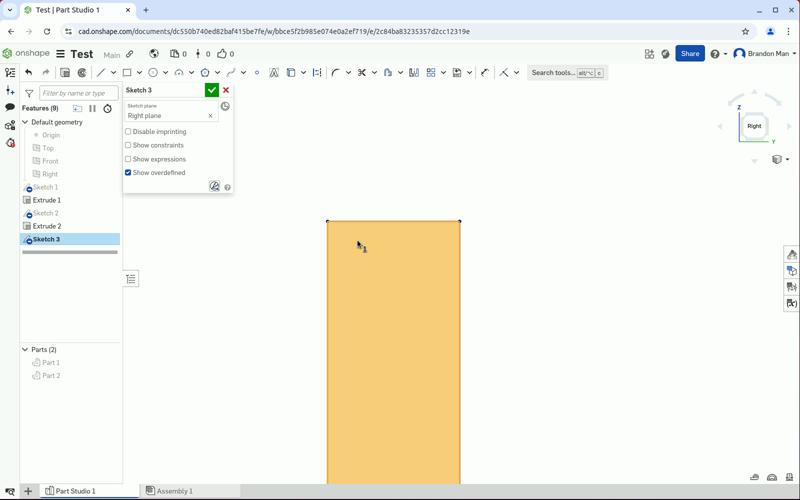
scroll(-6)
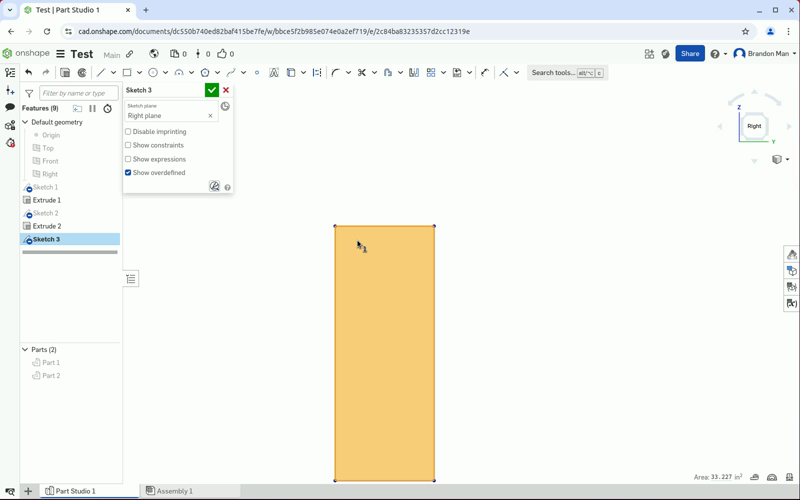
scroll(-6)
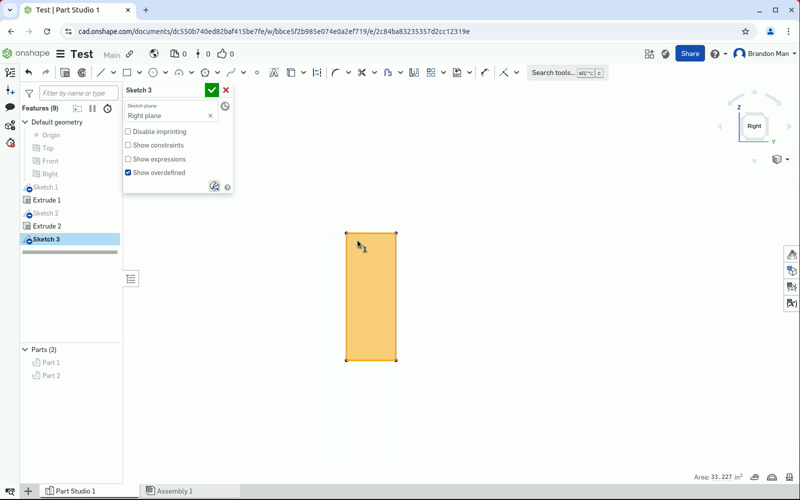
scroll(-6)
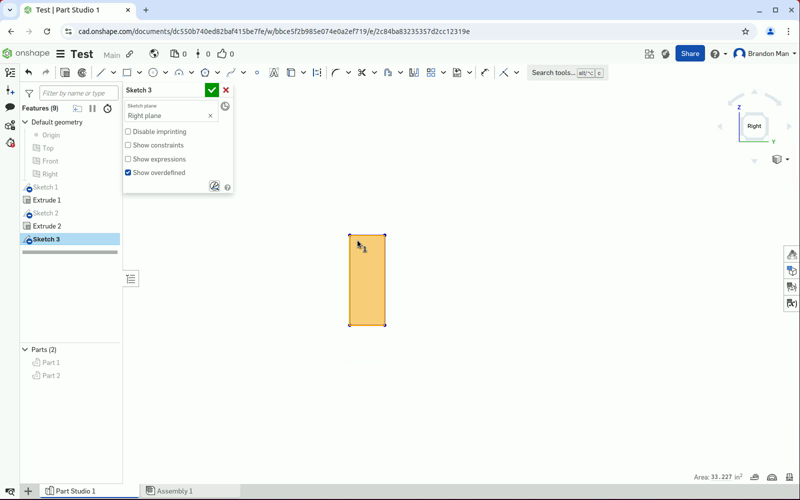
scroll(-6)
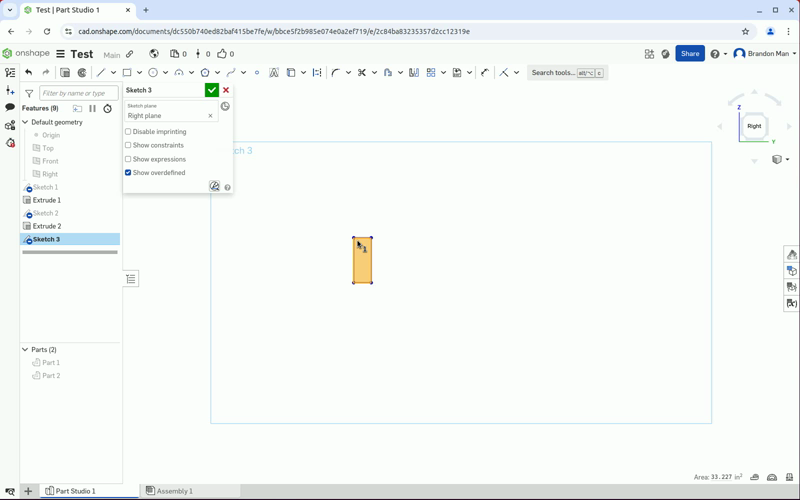
mouse_move(73, 352)
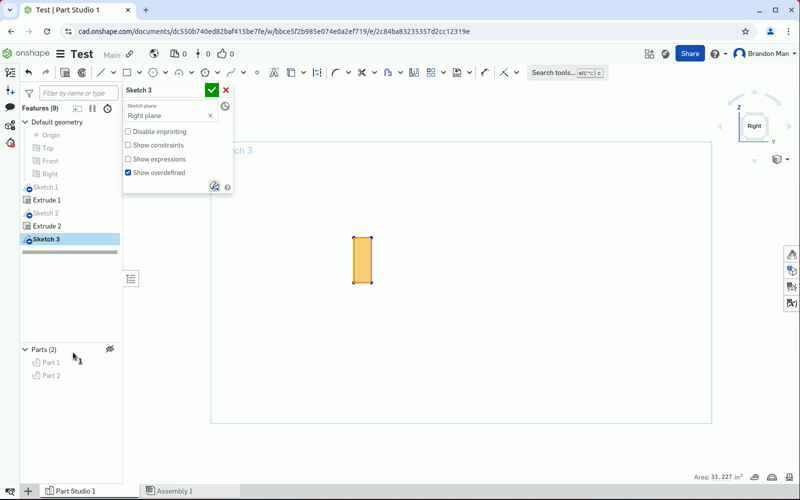
key(shift+y)
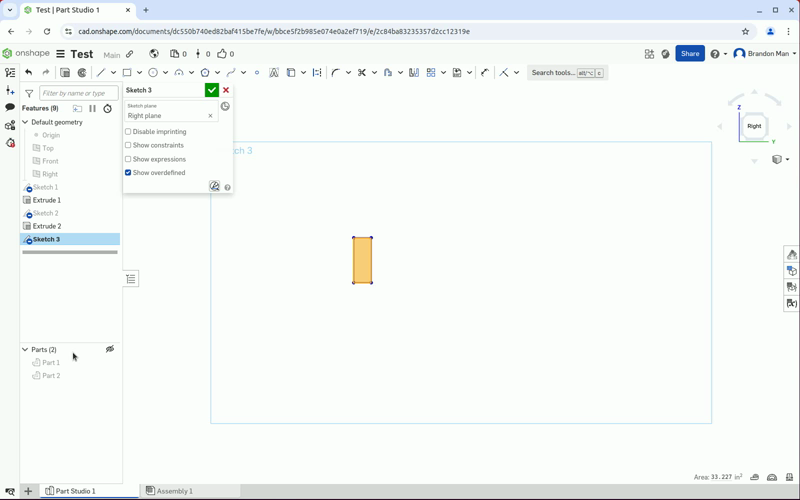
key(shift+e)
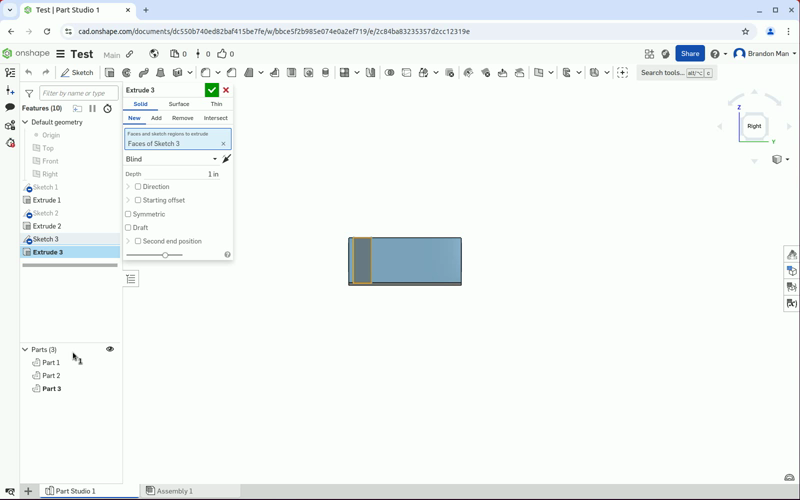
mouse_move(143, 106)
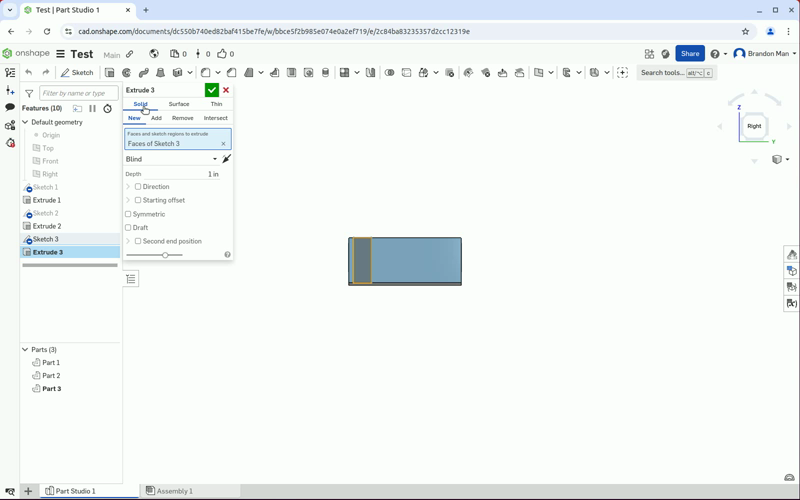
click(143, 106)
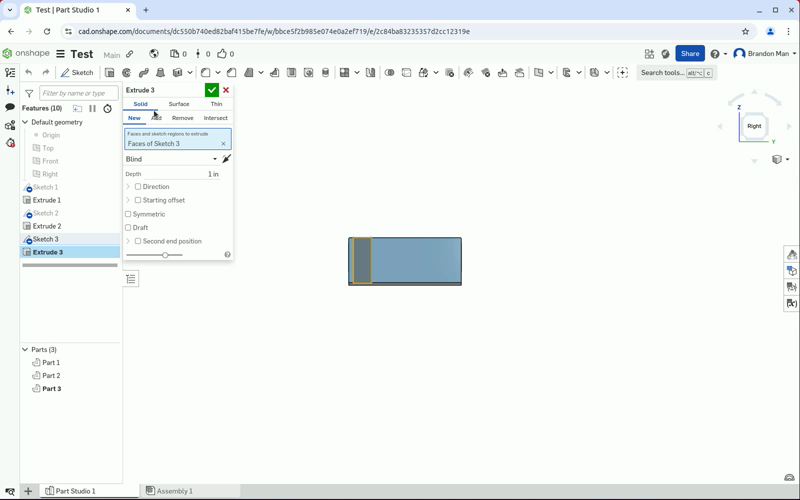
mouse_move(186, 120)
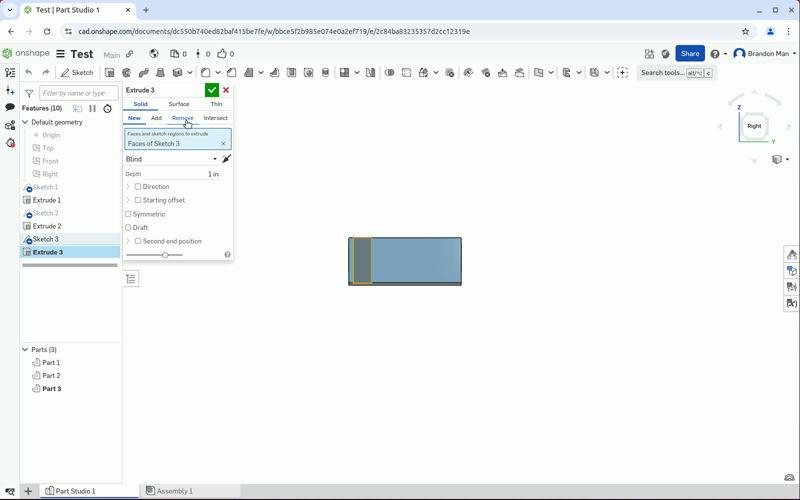
click(186, 120)
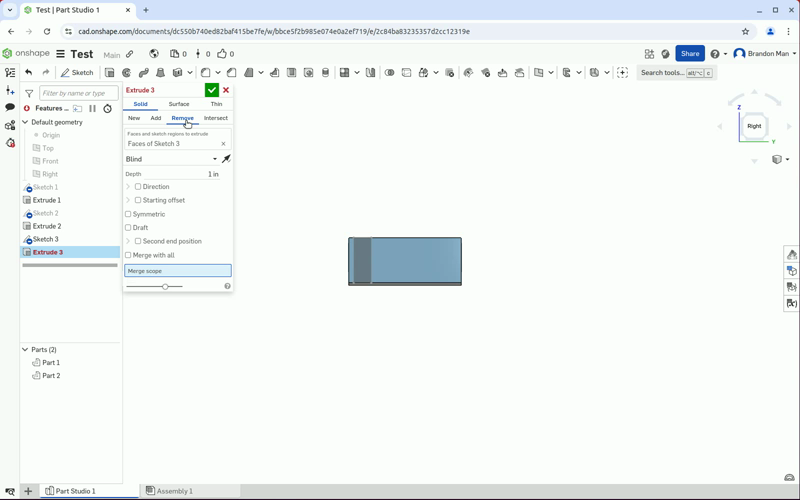
key(tab, 4)
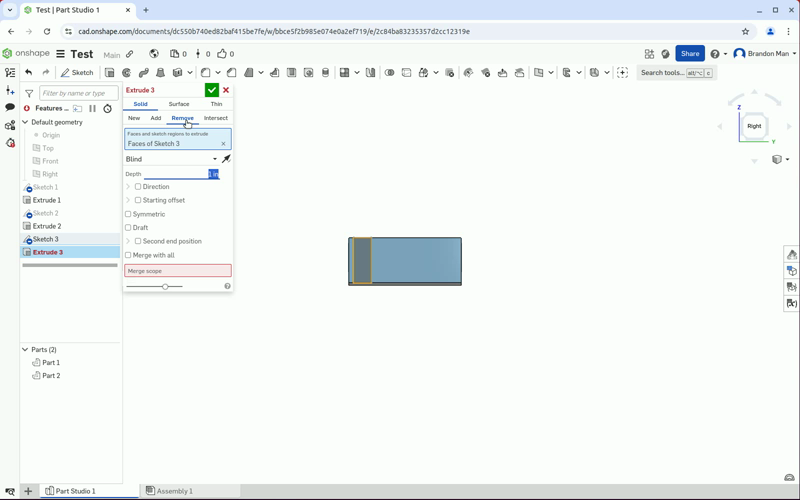
text(10.592)
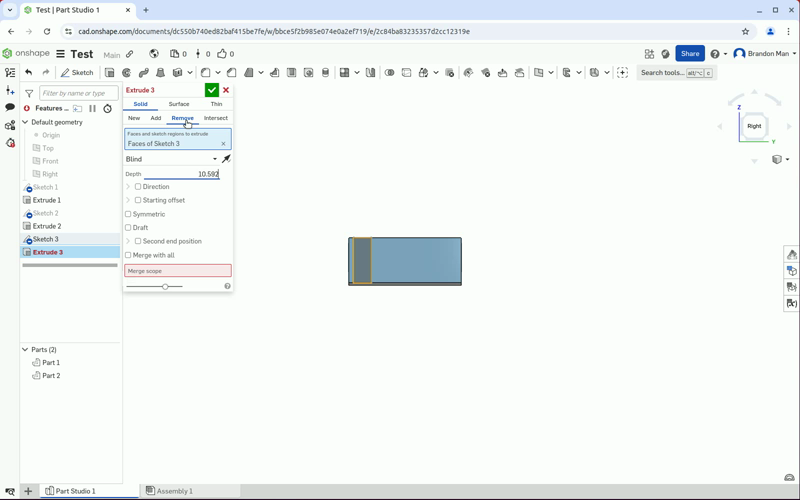
key(tab, 3)
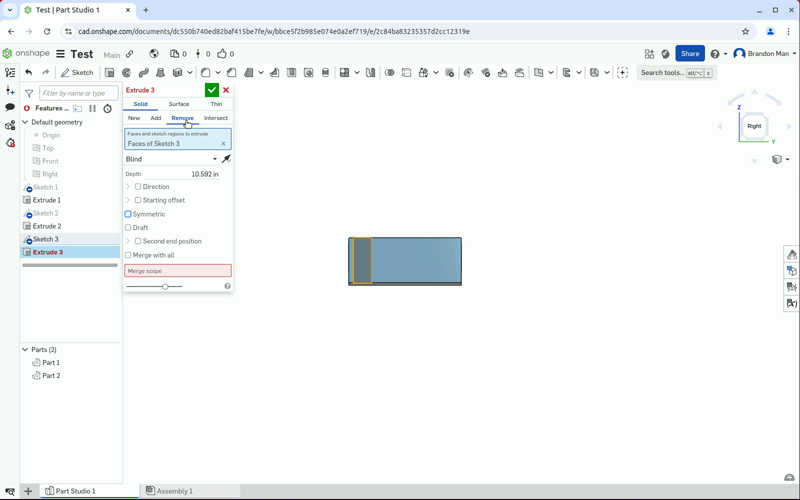
key(space)
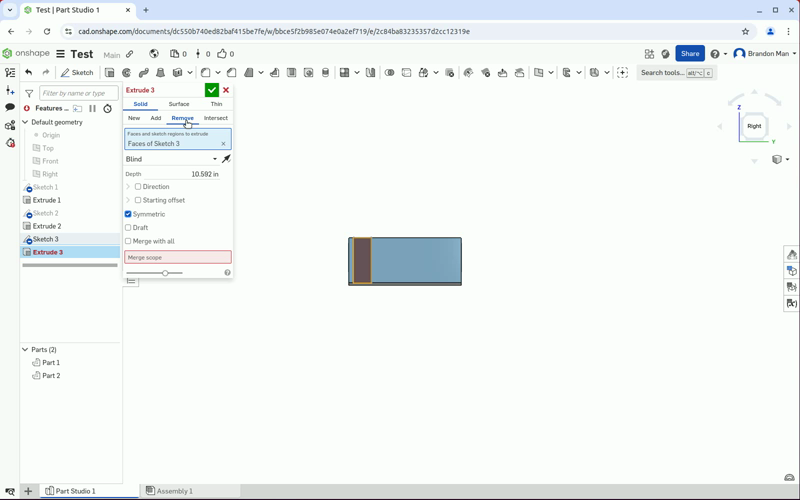
key(tab, 2)
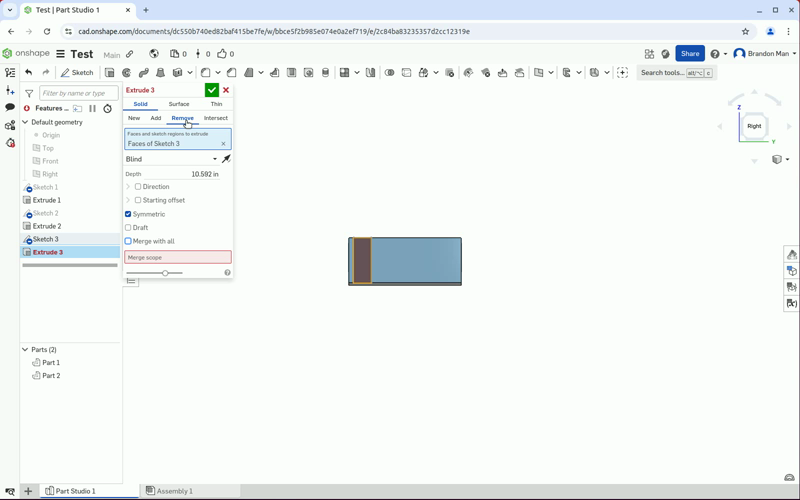
key(space)
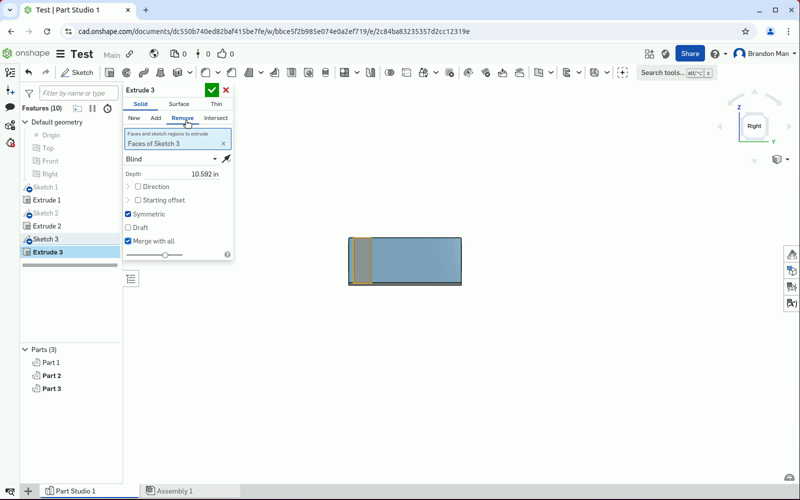
key(enter)
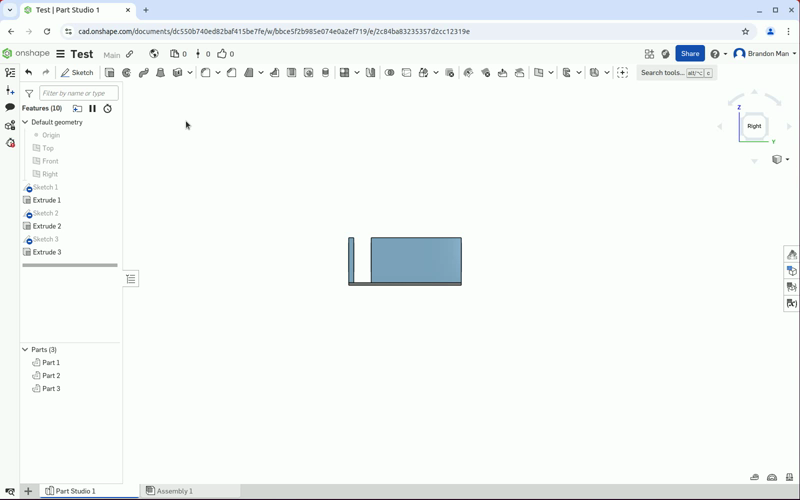
key(shift+h)
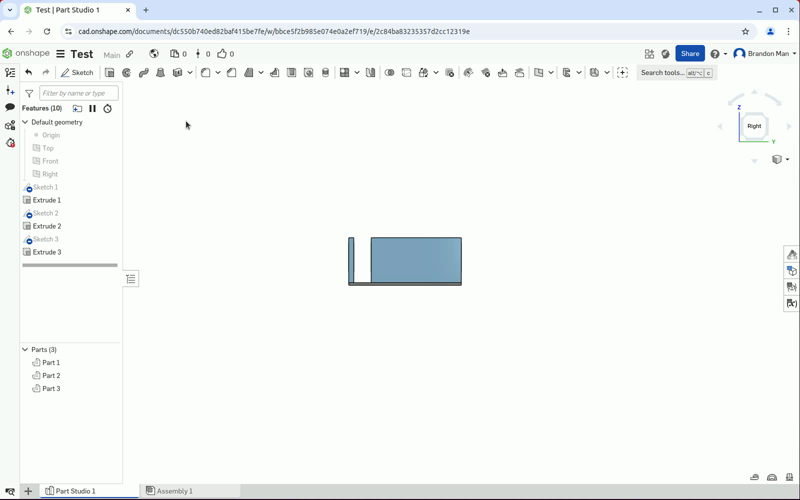
key(shift+h)
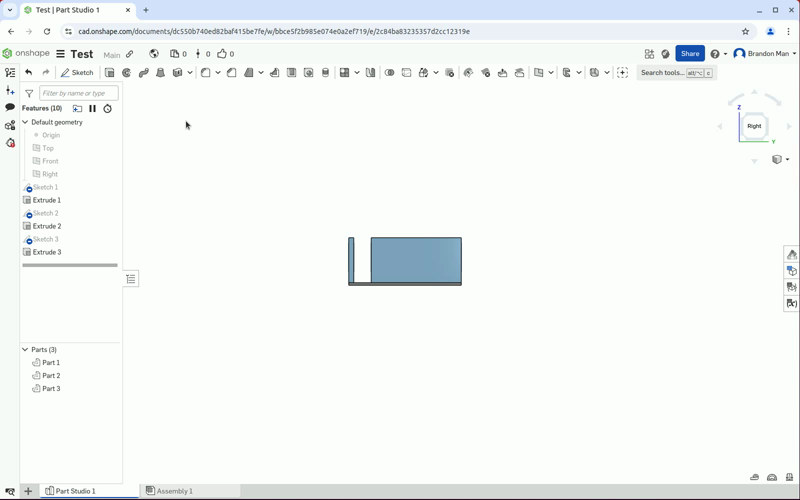
mouse_move(73, 189)
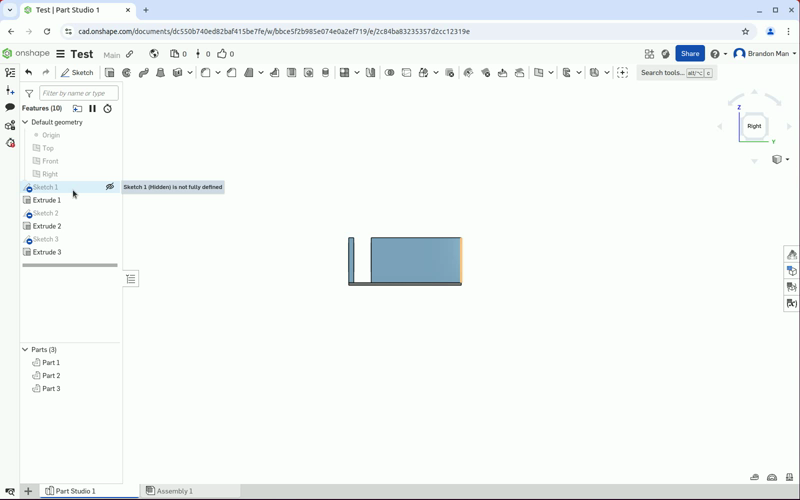
click(73, 189)
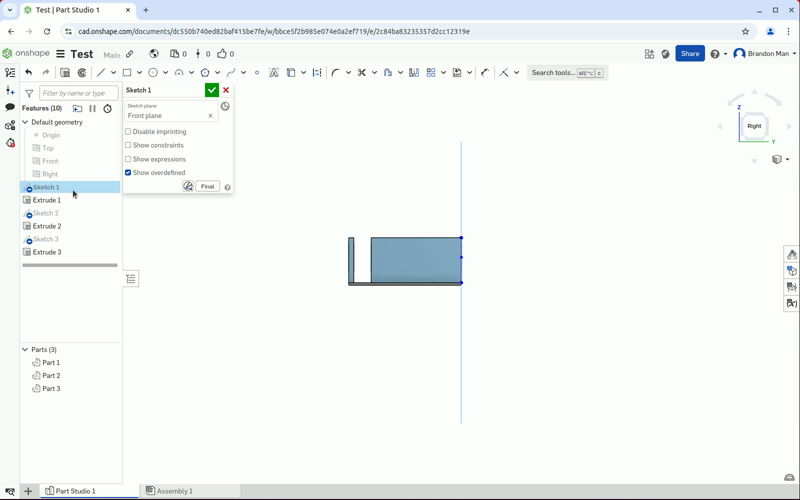
mouse_move(229, 92)
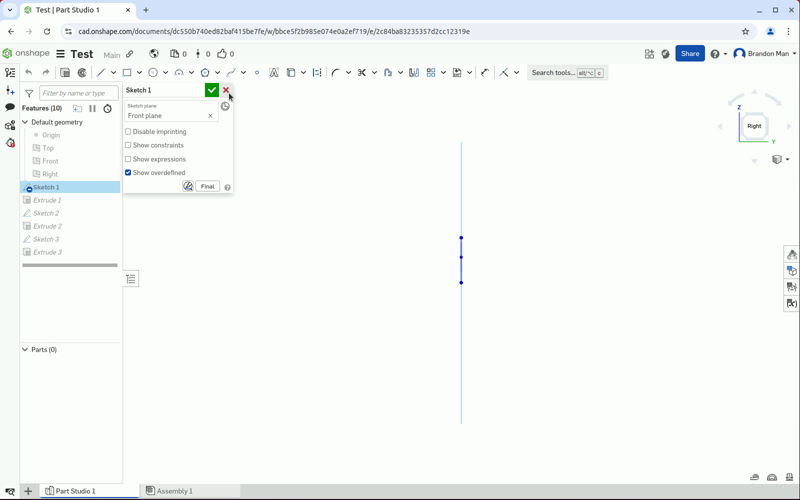
click(229, 92)
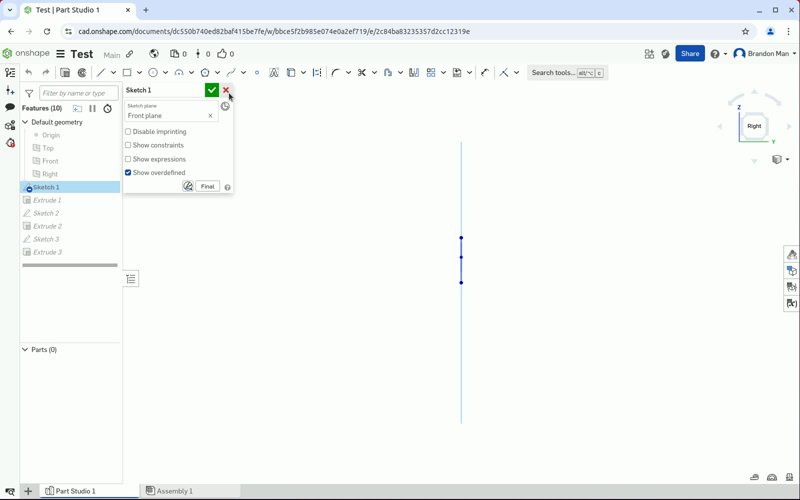
key(shift+s)
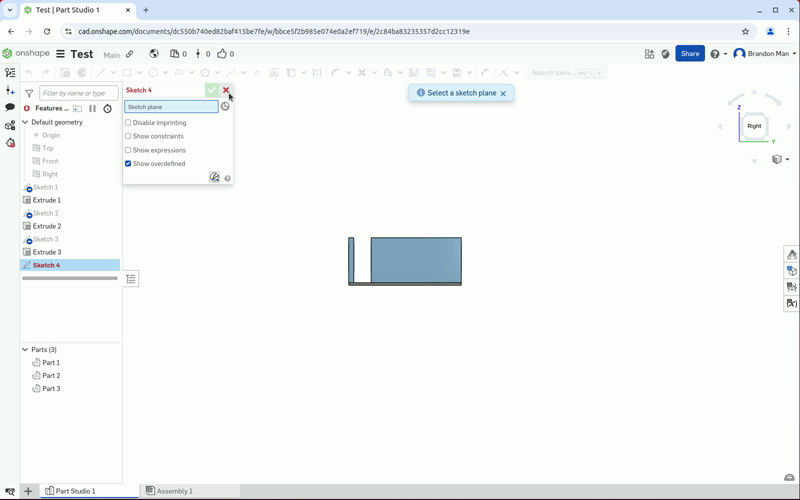
mouse_move(73, 176)
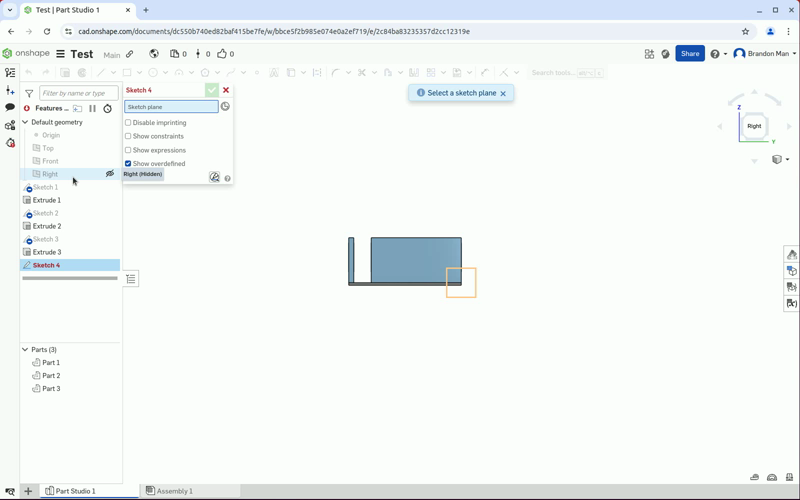
click(73, 176)
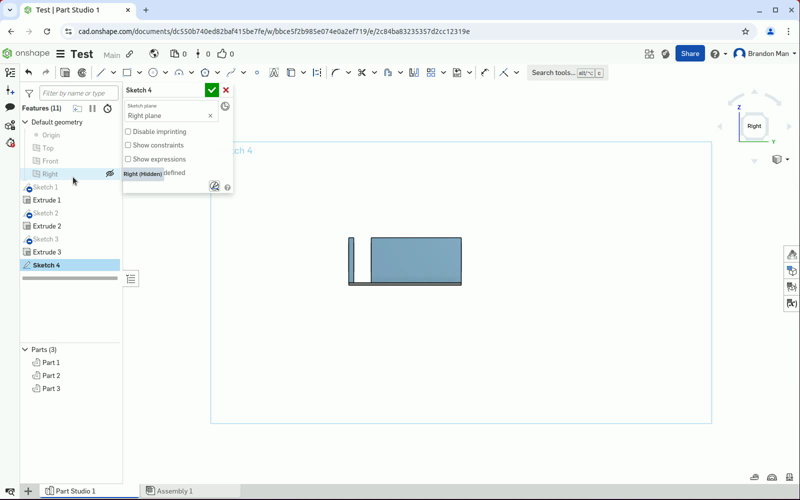
mouse_move(73, 352)
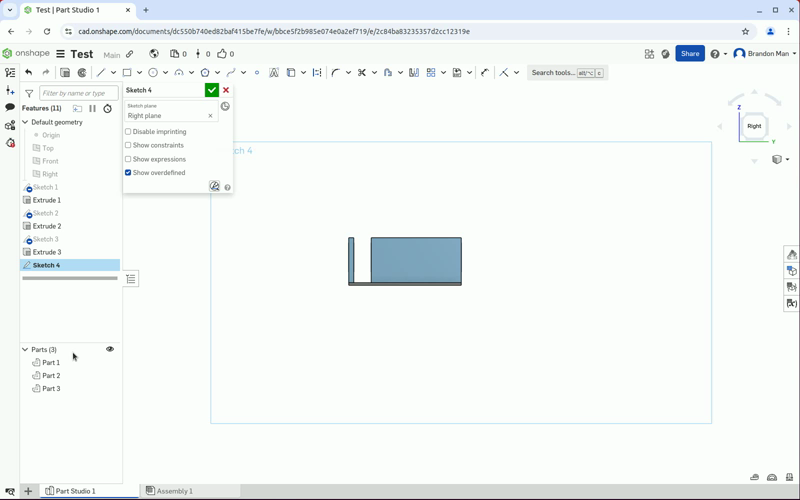
key(y)
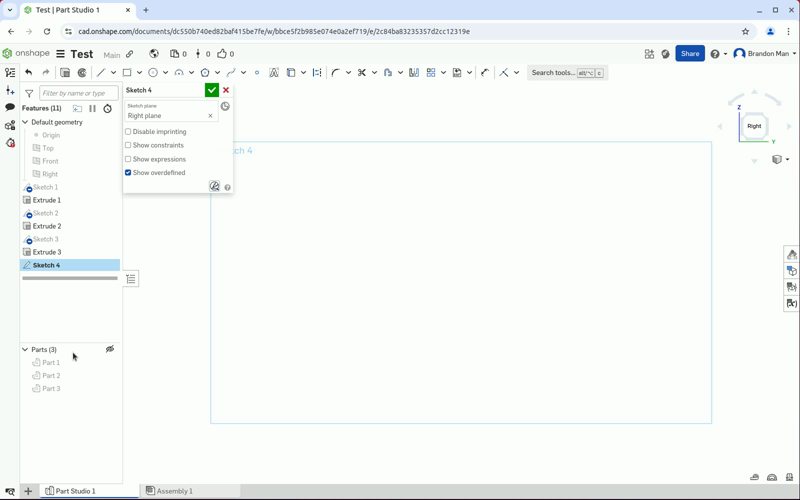
key(l)
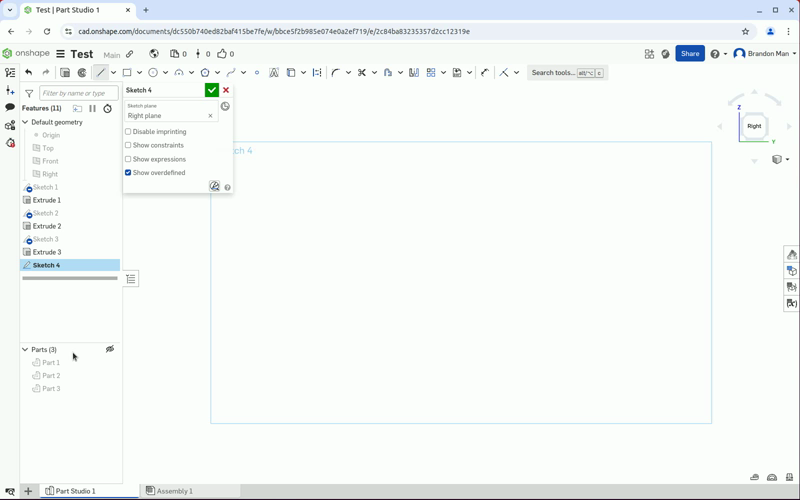
key_down(shift)
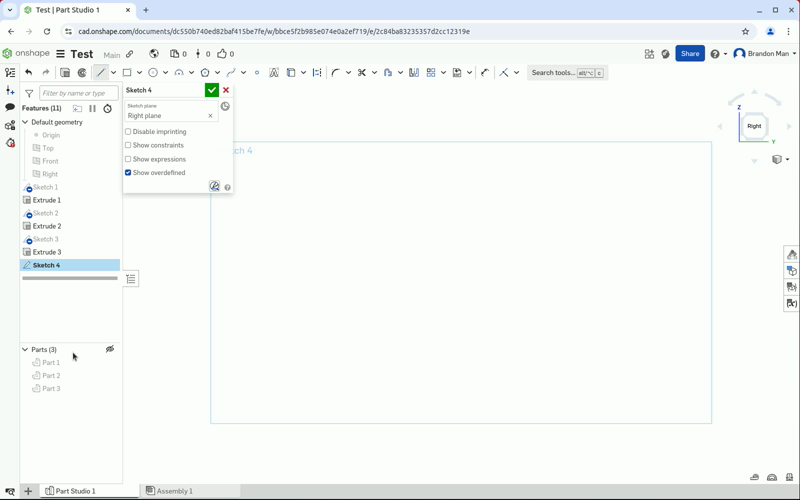
mouse_move(376, 282)
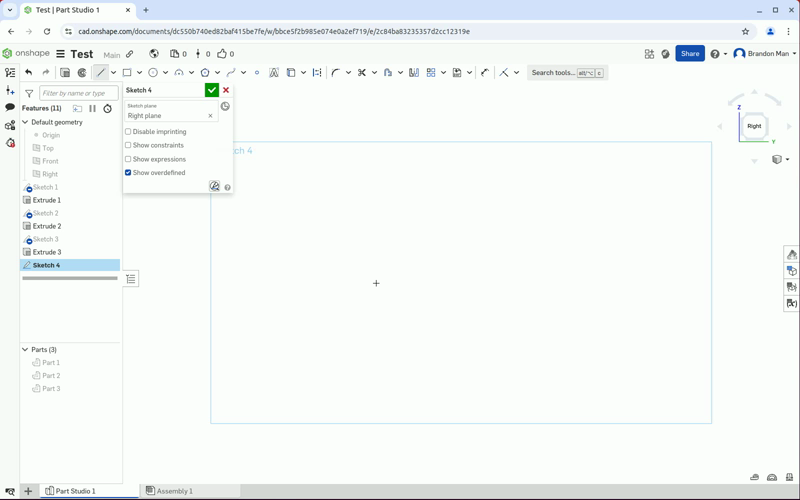
click(376, 282)
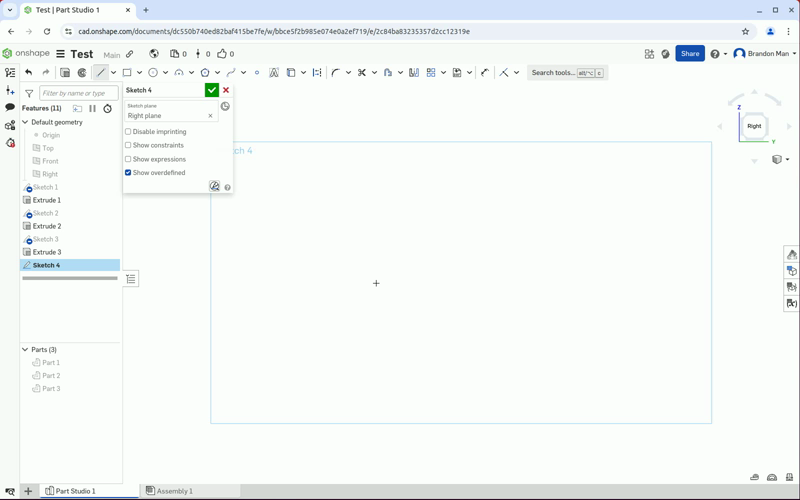
key_up(shift)
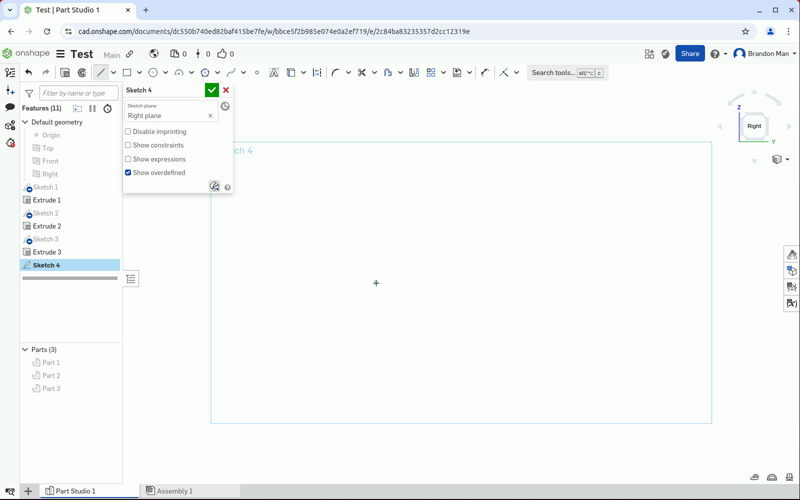
key_down(shift)
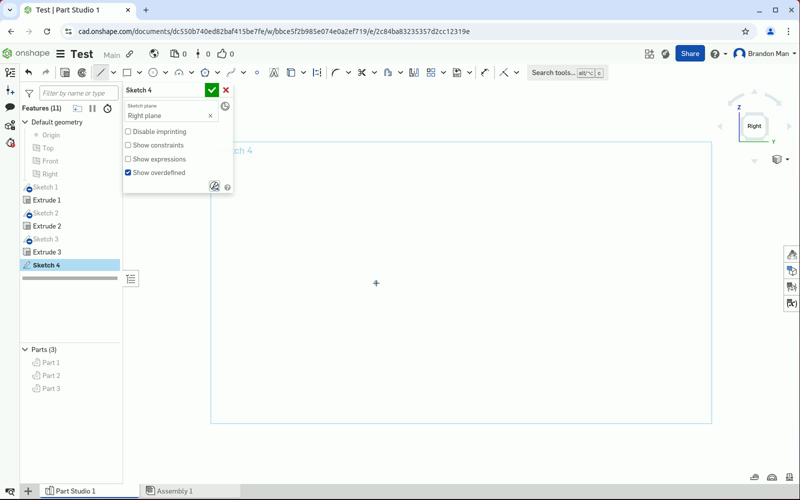
mouse_move(461, 282)
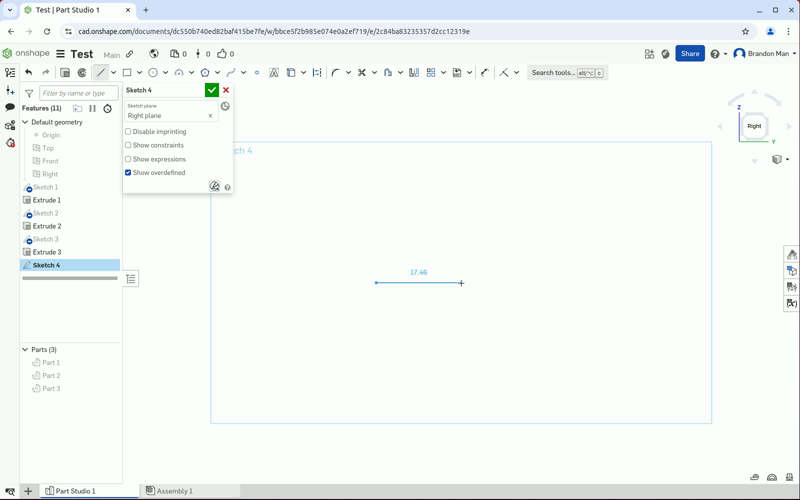
click(461, 282)
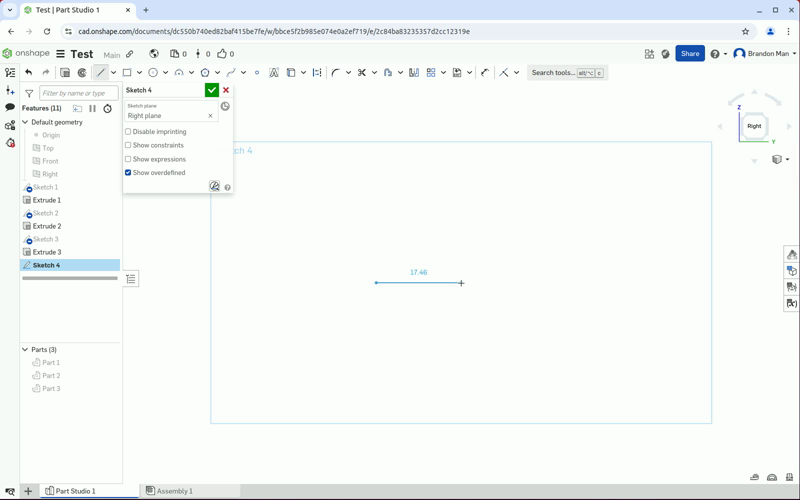
key_up(shift)
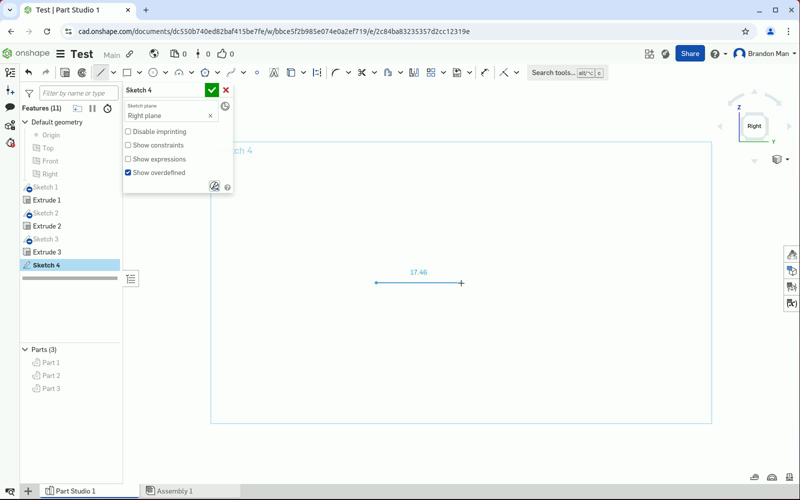
key_down(shift)
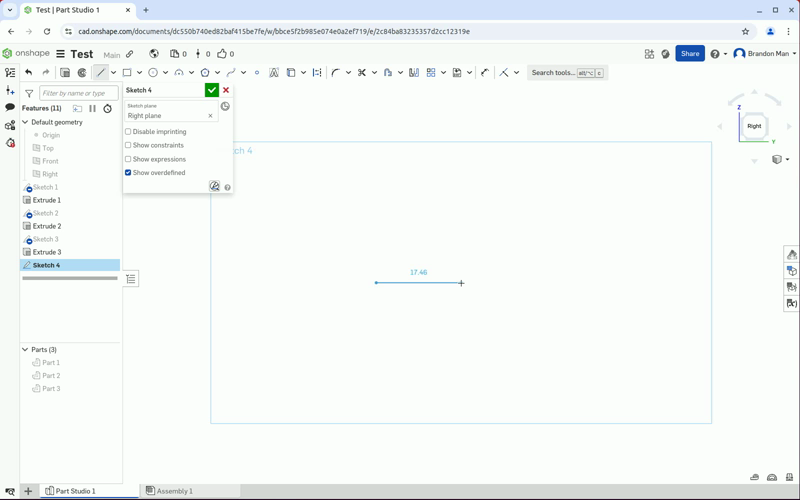
mouse_move(491, 282)
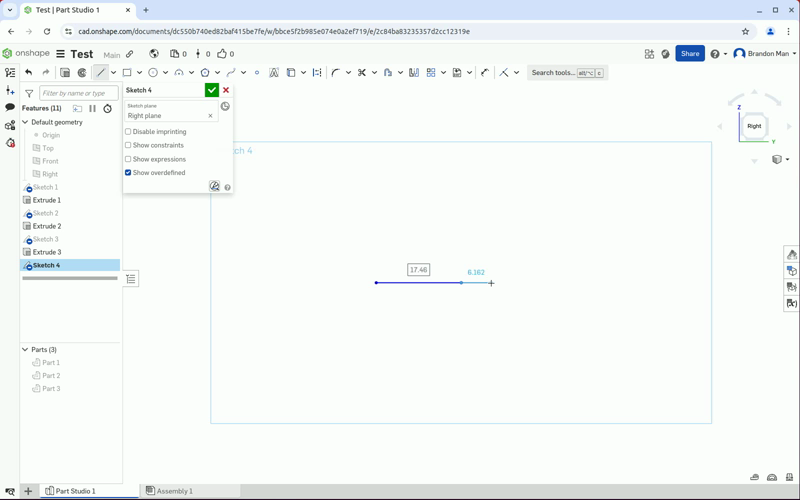
mouse_move(461, 237)
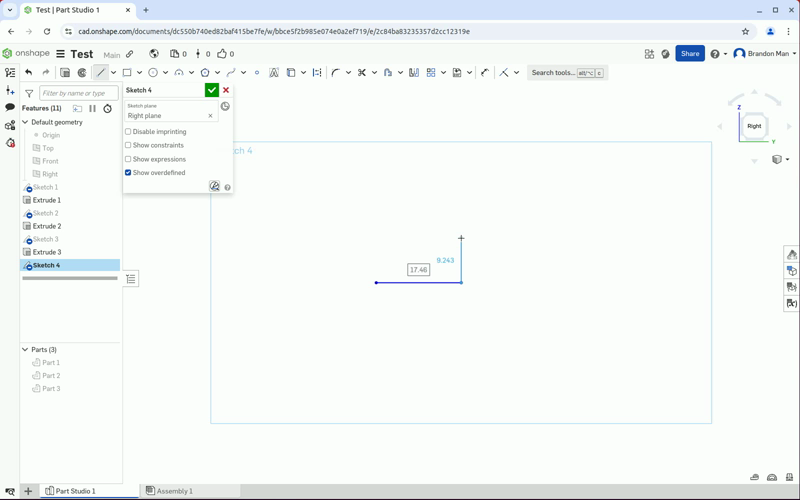
click(461, 237)
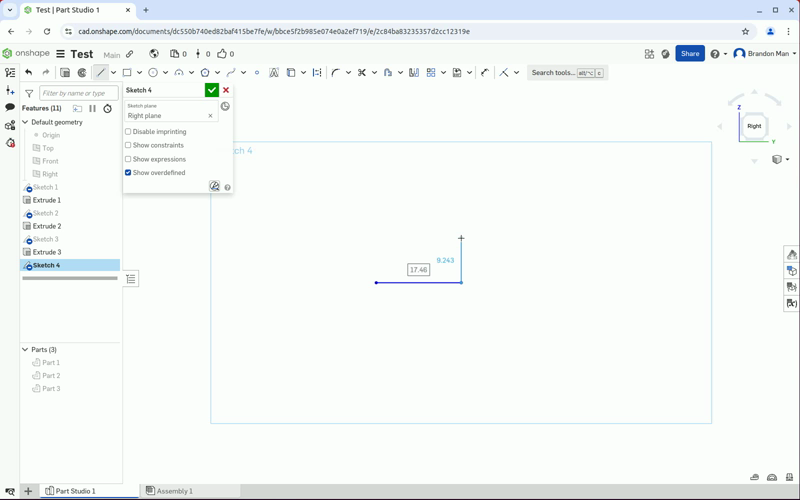
key_up(shift)
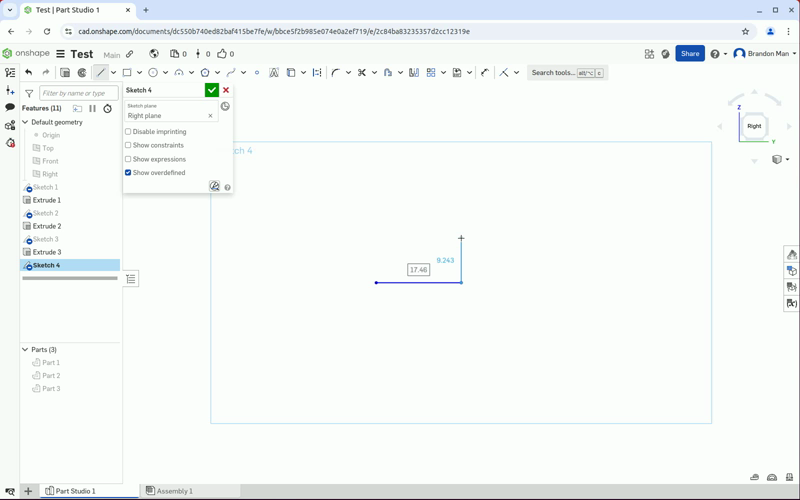
key_down(shift)
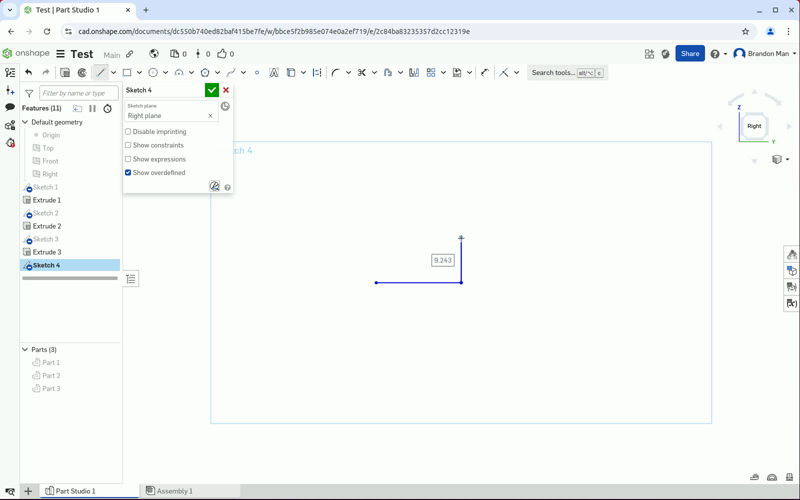
mouse_move(376, 237)
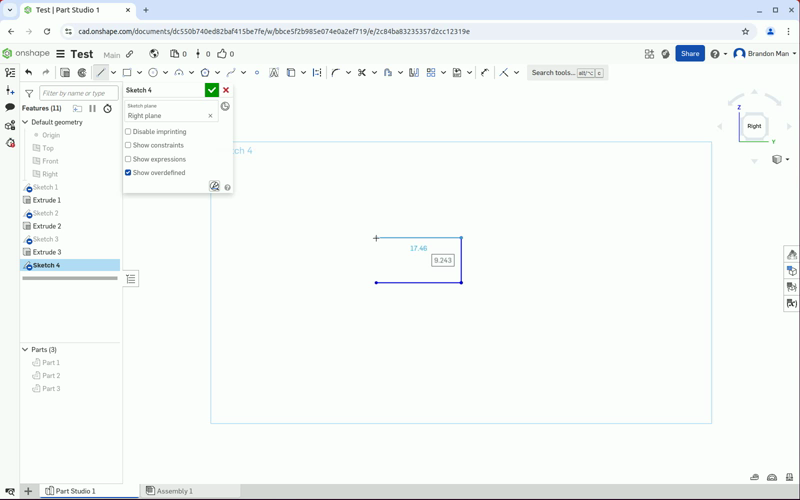
click(376, 237)
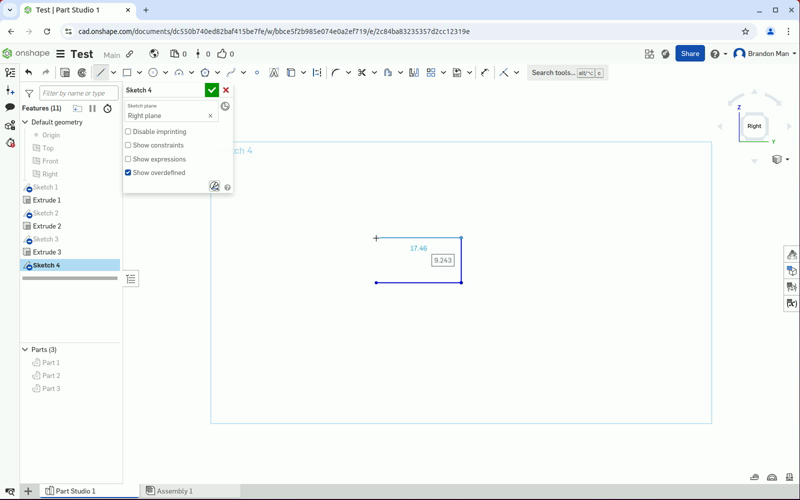
key_up(shift)
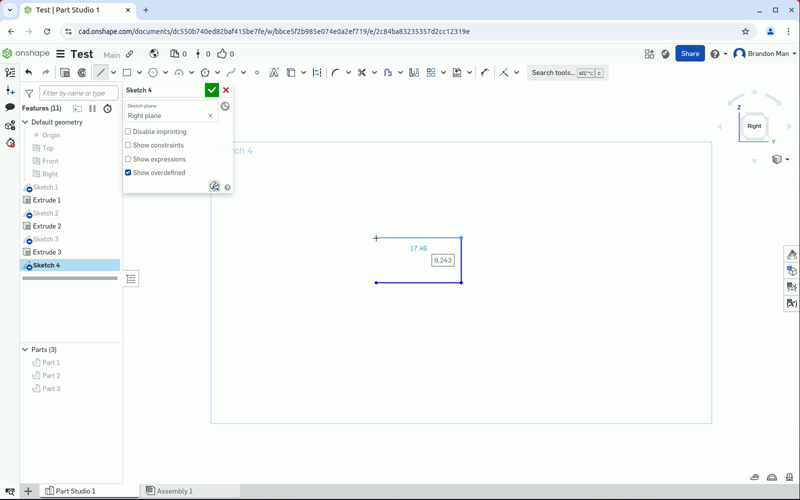
mouse_move(406, 237)
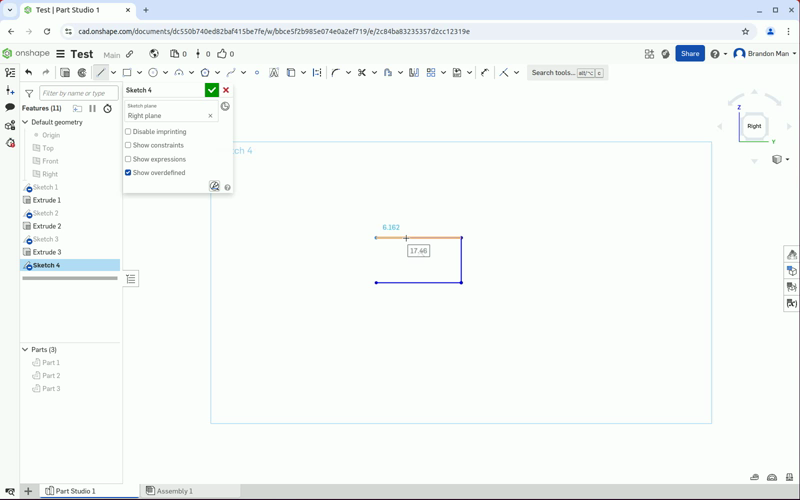
key_down(shift)
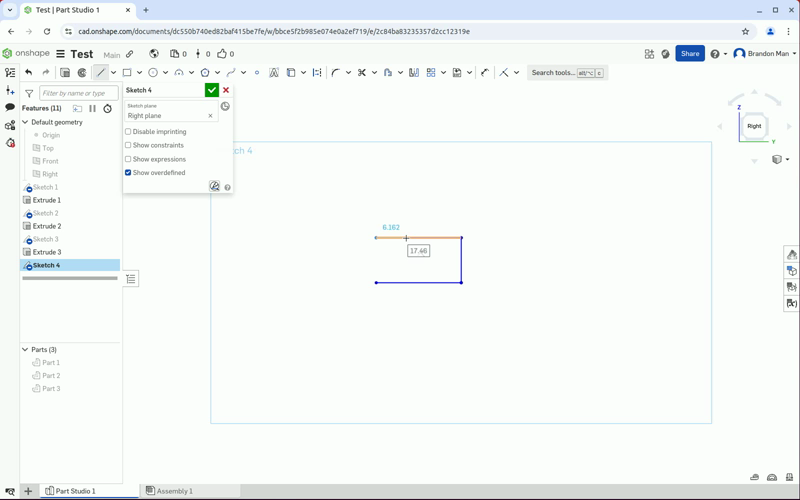
mouse_move(376, 282)
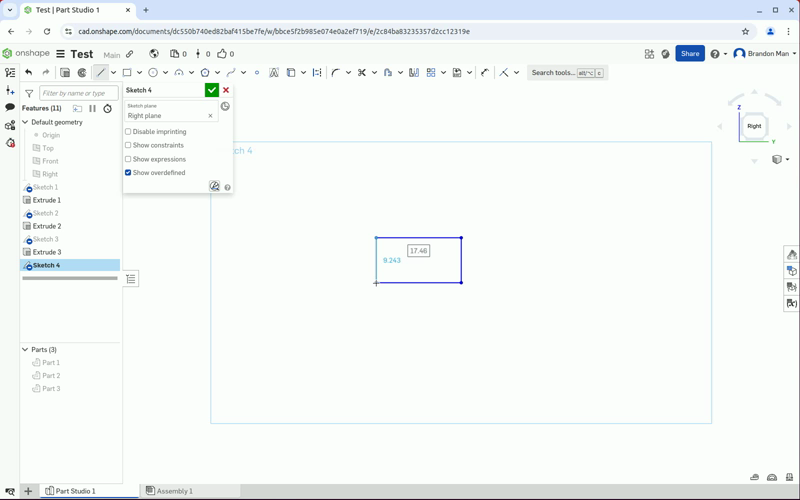
key_up(shift)
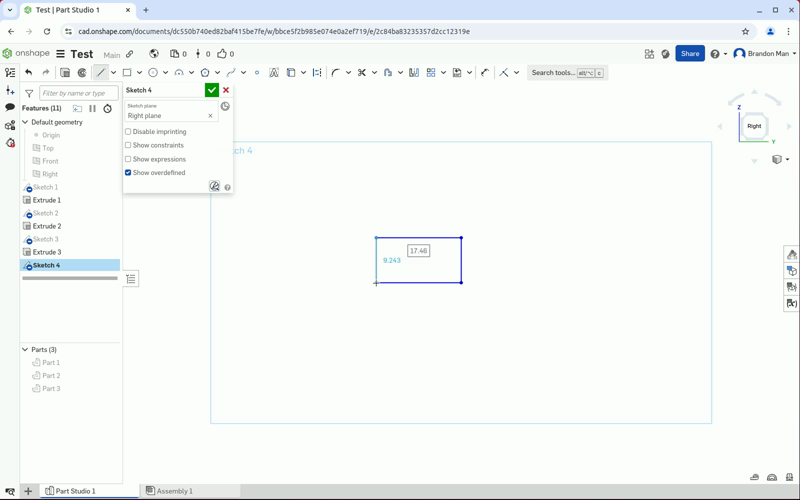
click(376, 282)
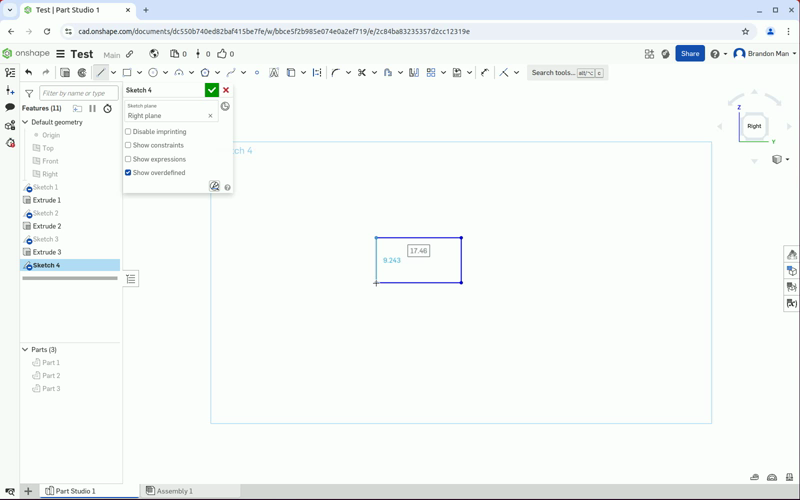
key(esc)
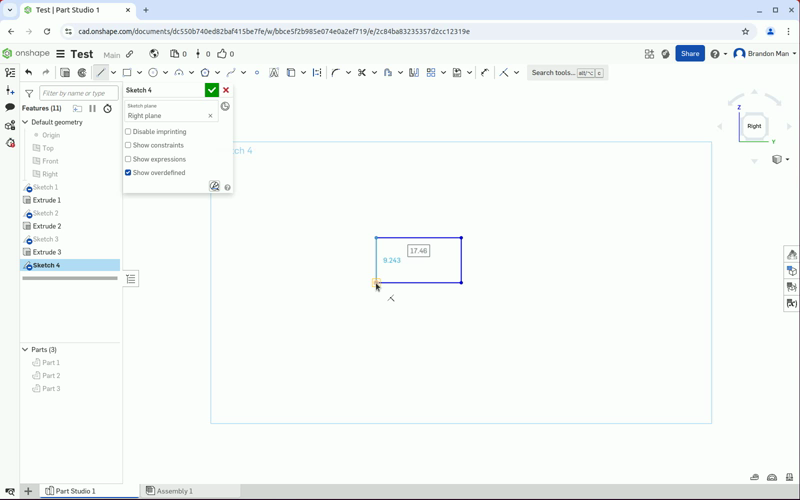
mouse_move(451, 261)
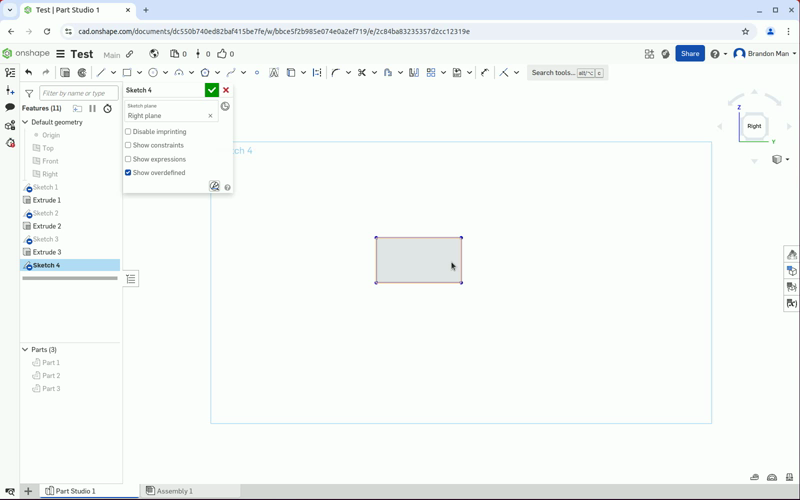
click(451, 261)
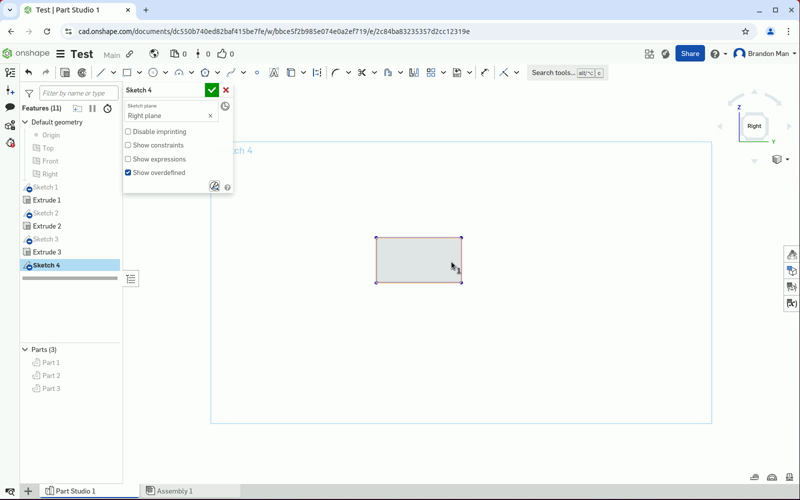
mouse_move(73, 352)
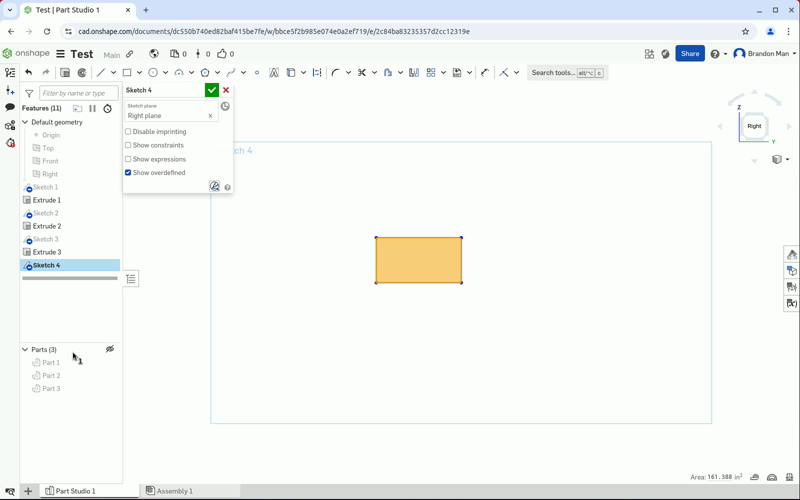
key(shift+y)
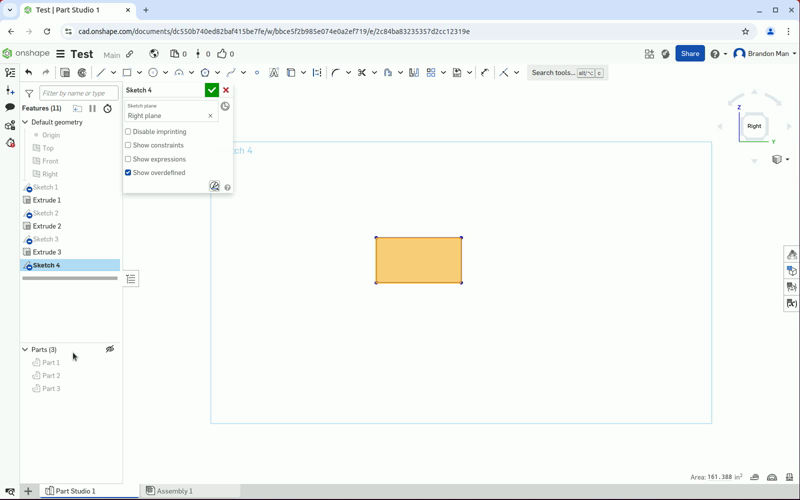
key(shift+e)
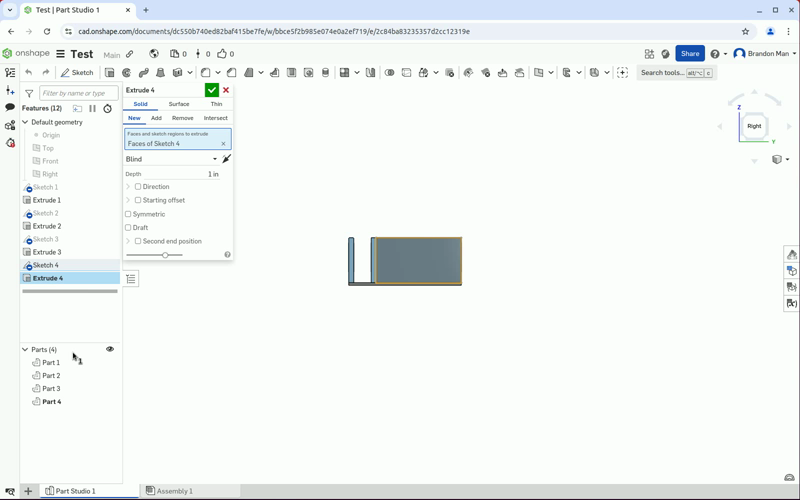
mouse_move(143, 106)
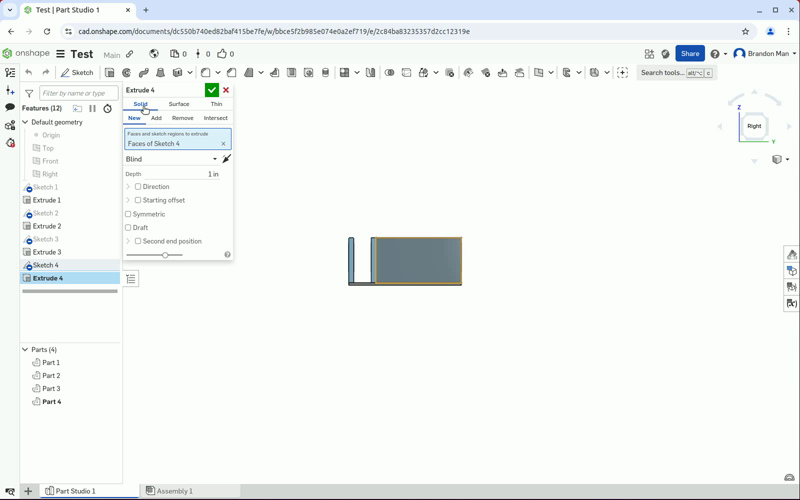
click(143, 106)
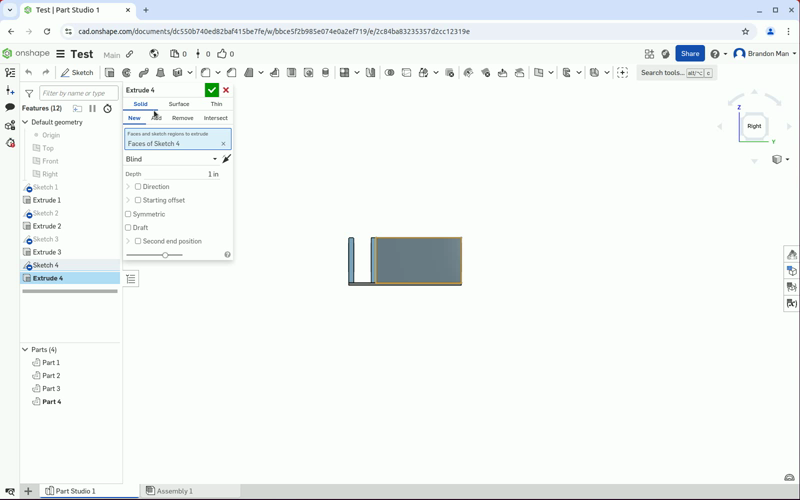
mouse_move(186, 120)
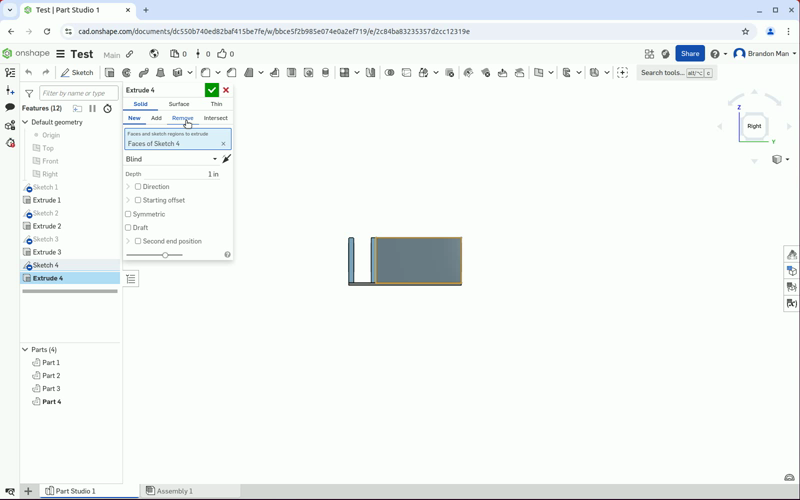
click(186, 120)
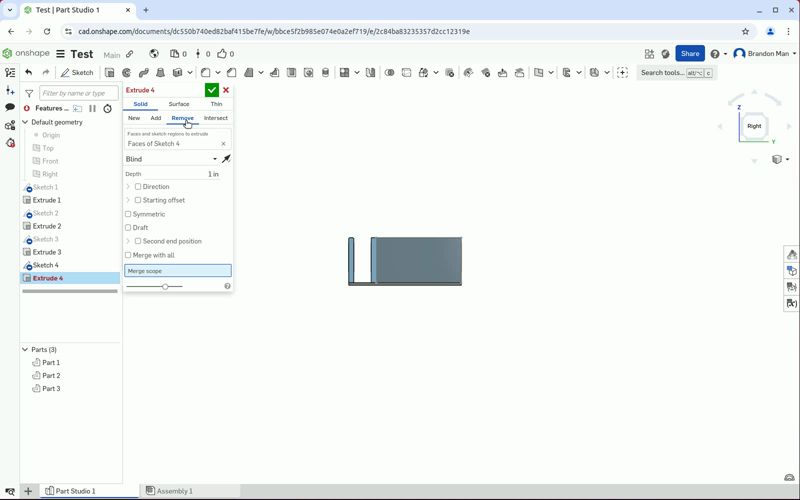
key(tab, 4)
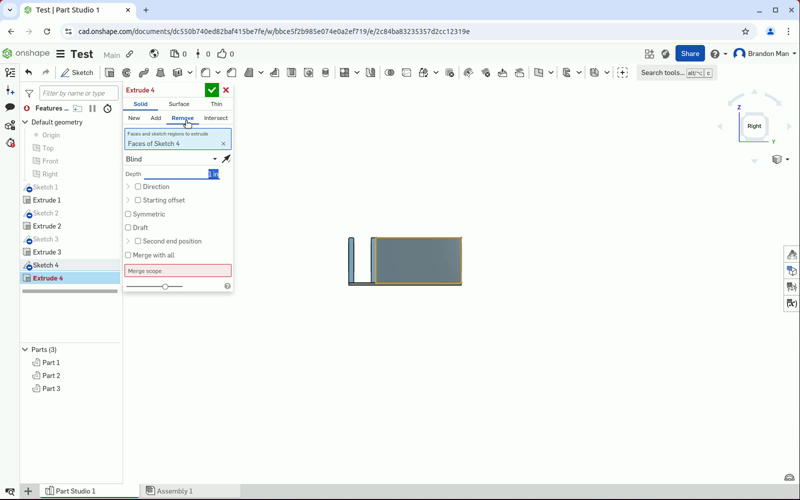
text(10.592)
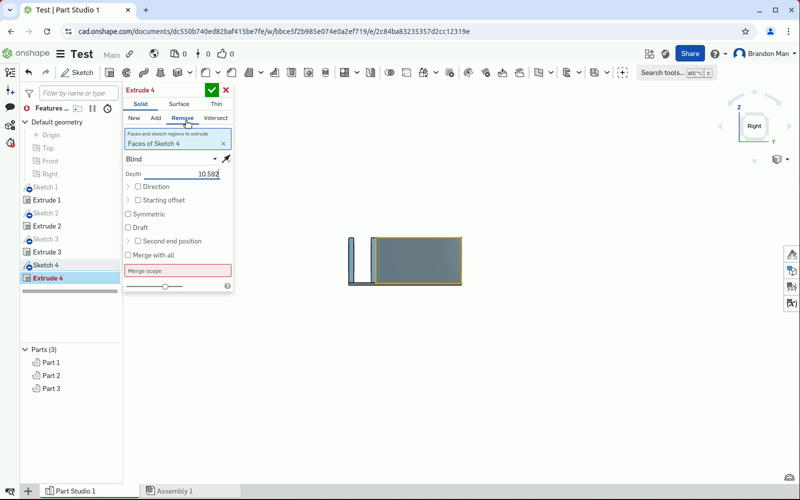
key(tab, 3)
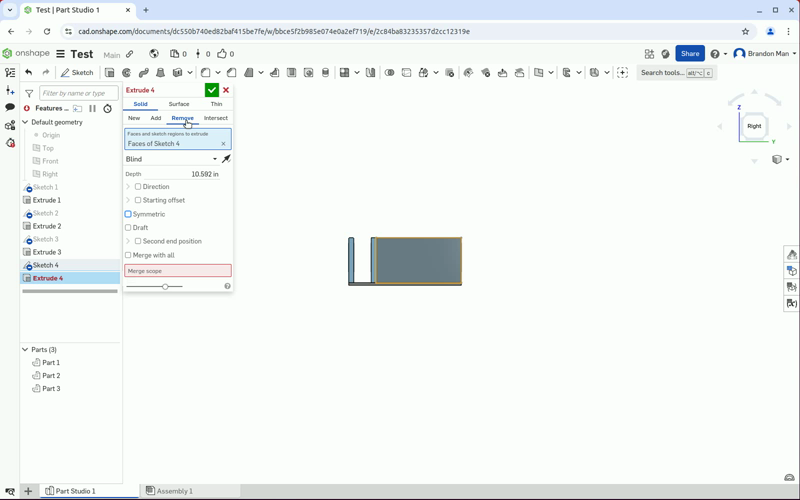
key(space)
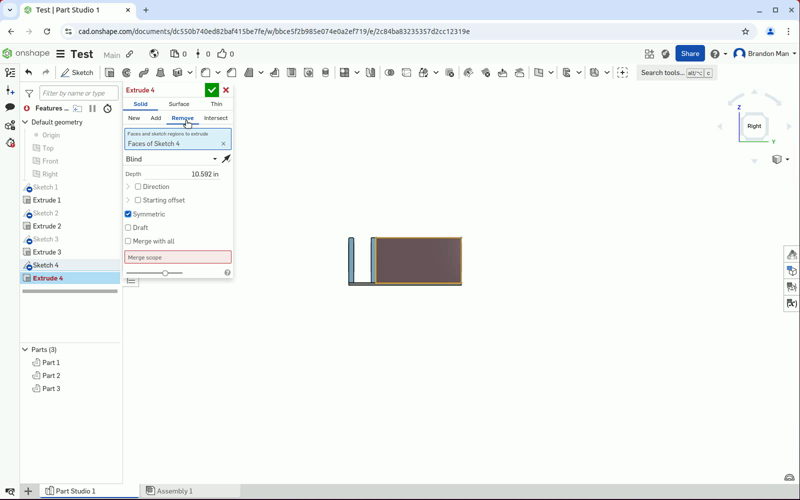
key(tab, 2)
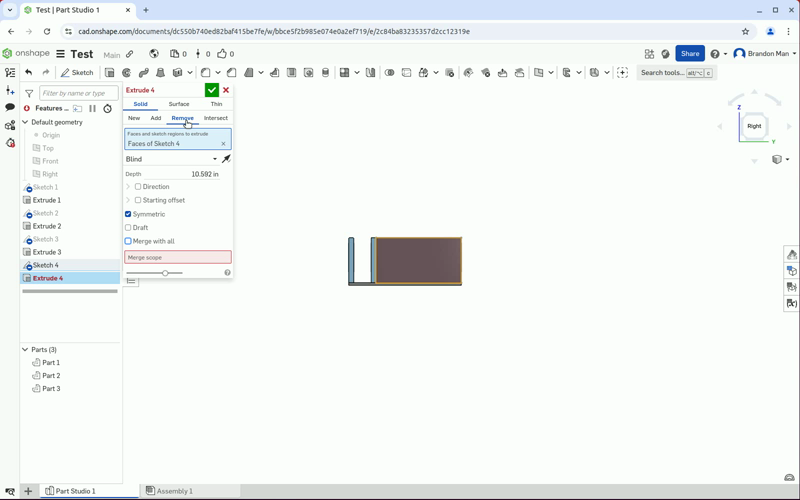
key(space)
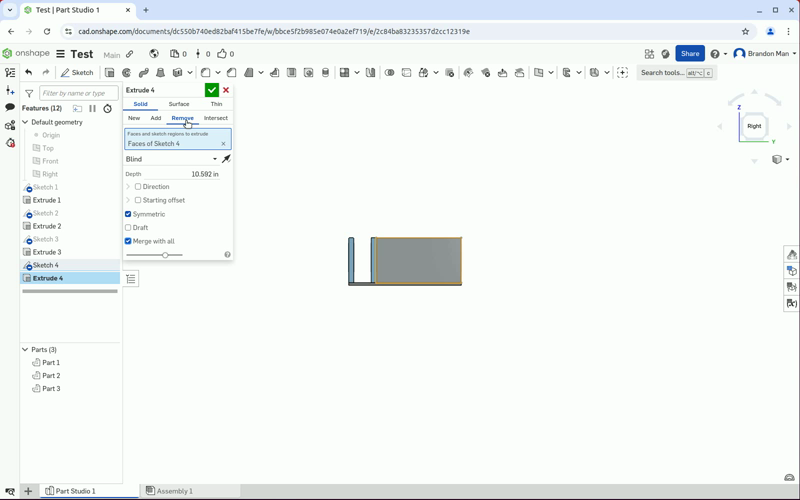
key(enter)
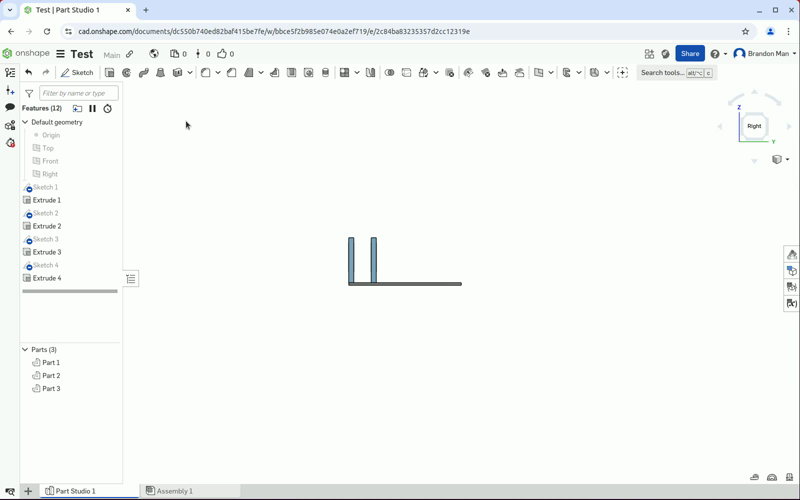
key(shift+h)
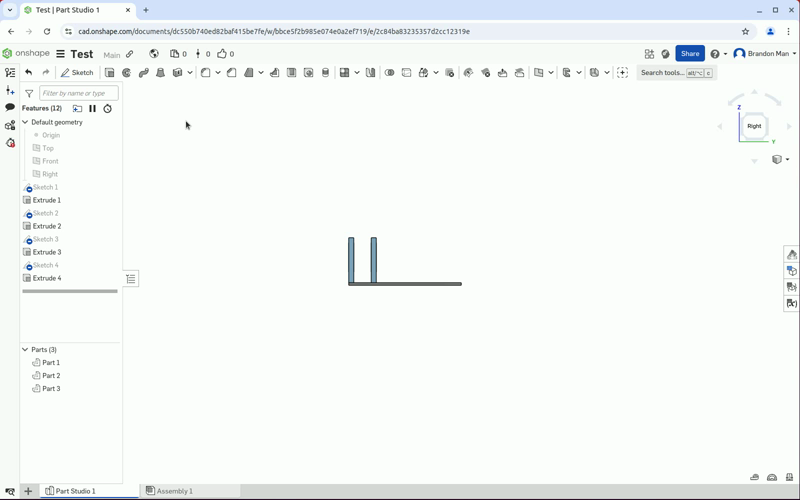
key(shift+h)
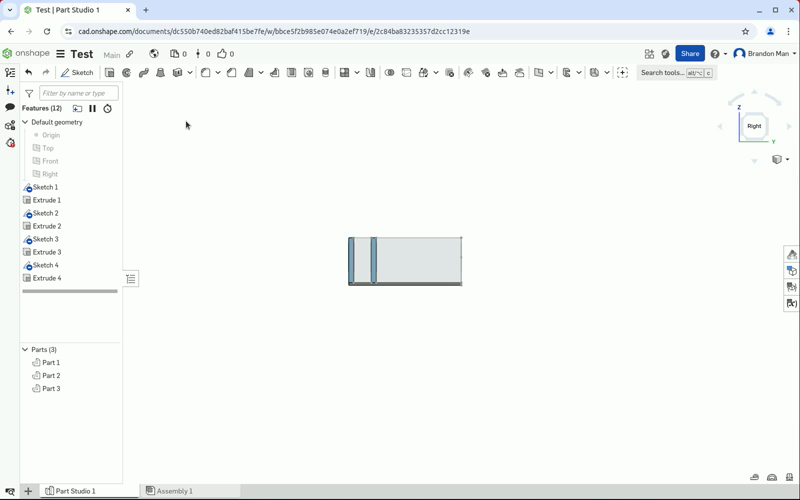
key(shift+7)
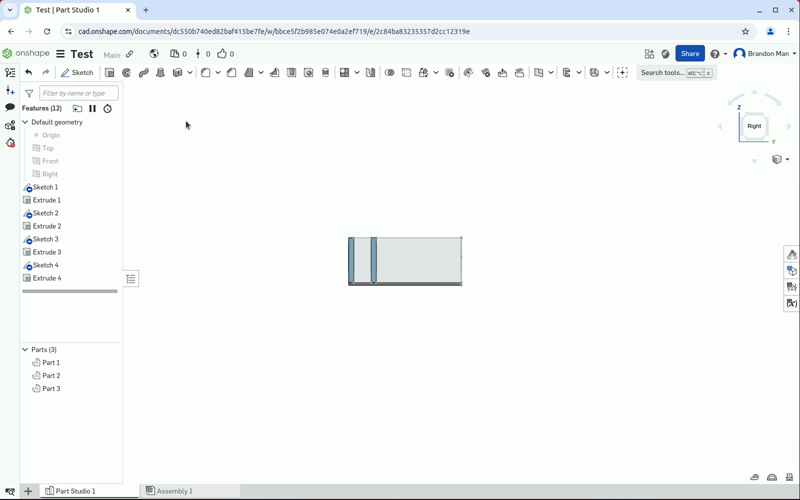
key(right, 2)
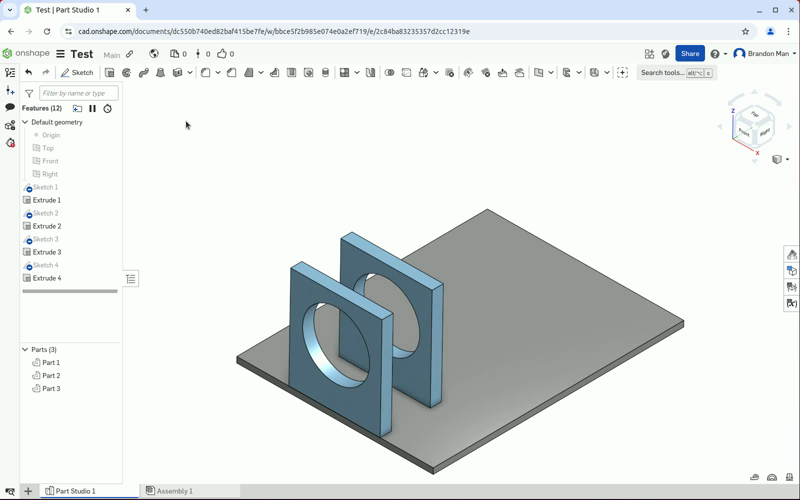
key(down, 2)
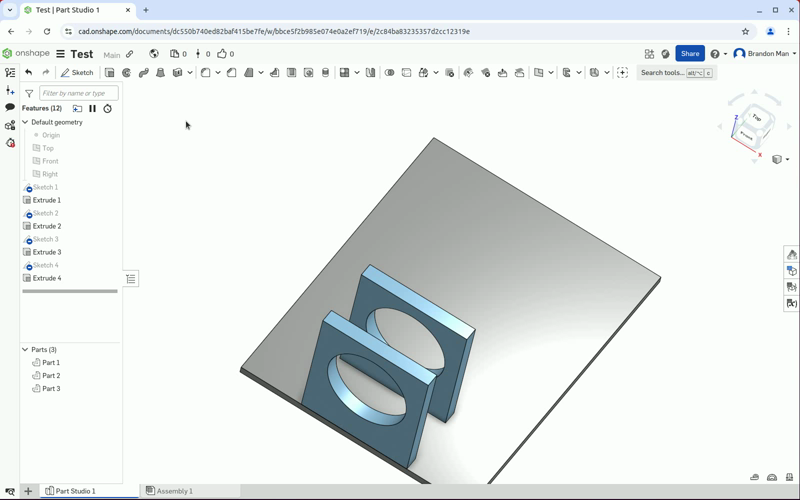
key(up, 2)
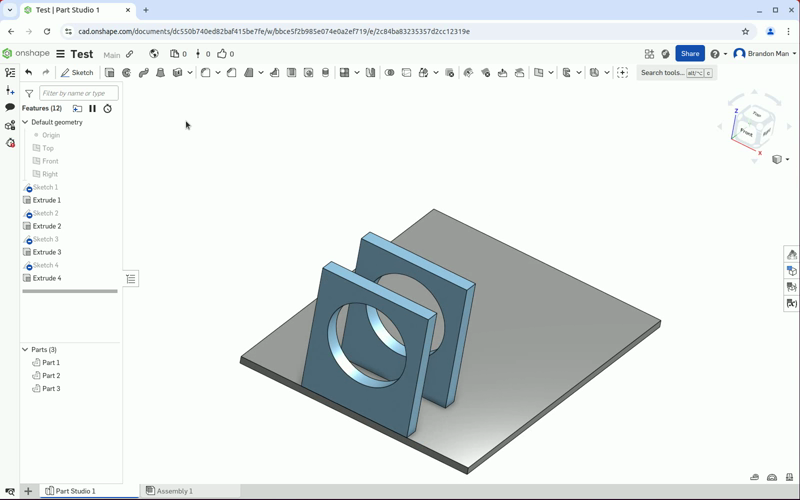
key(left, 2)
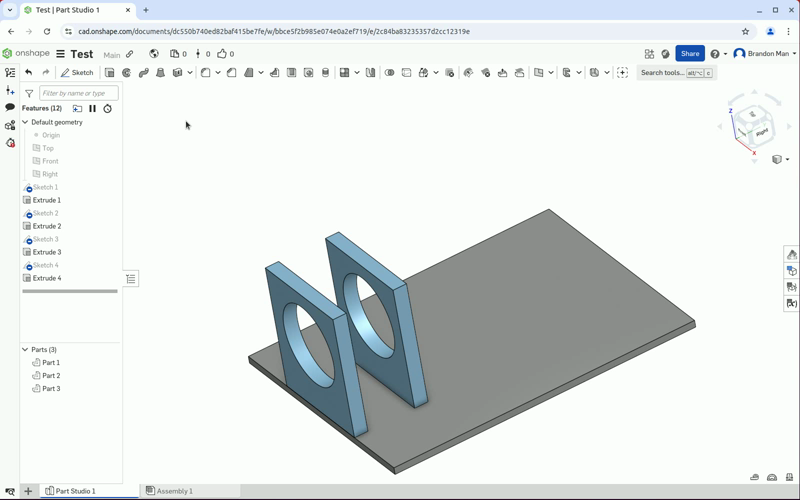
mouse_move(73, 189)
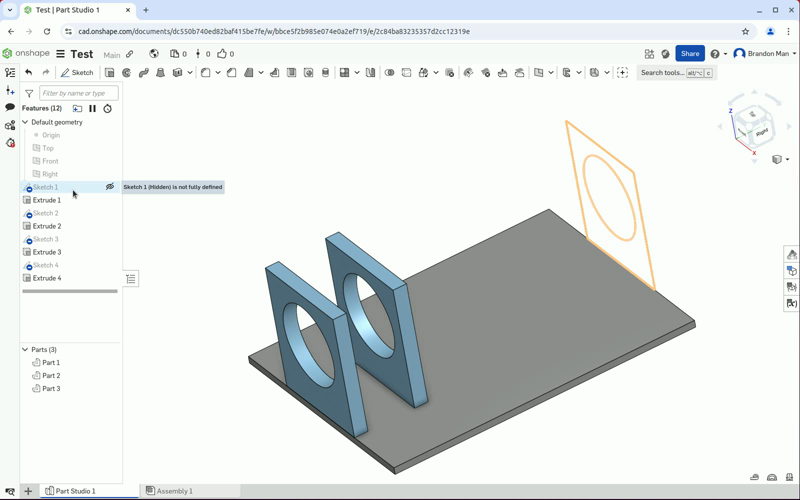
click(73, 189)